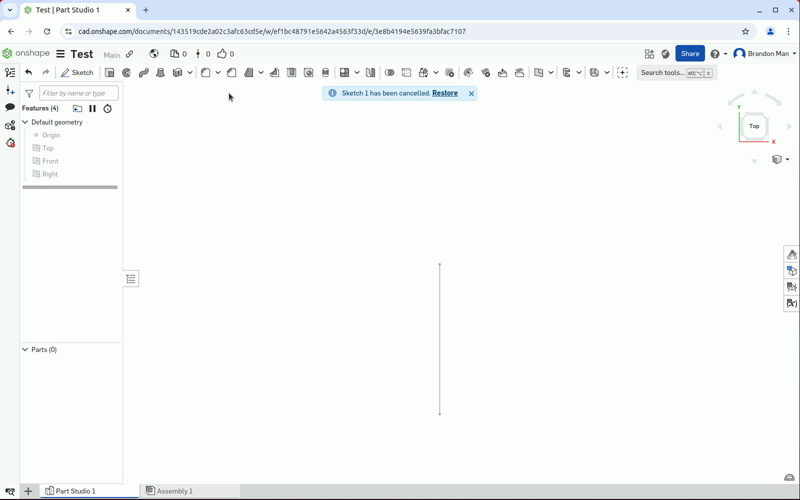
key(shift+h)
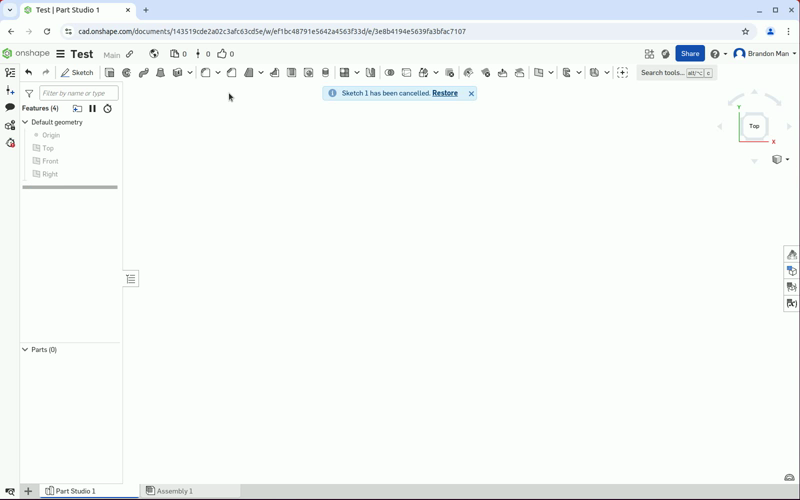
key(shift+s)
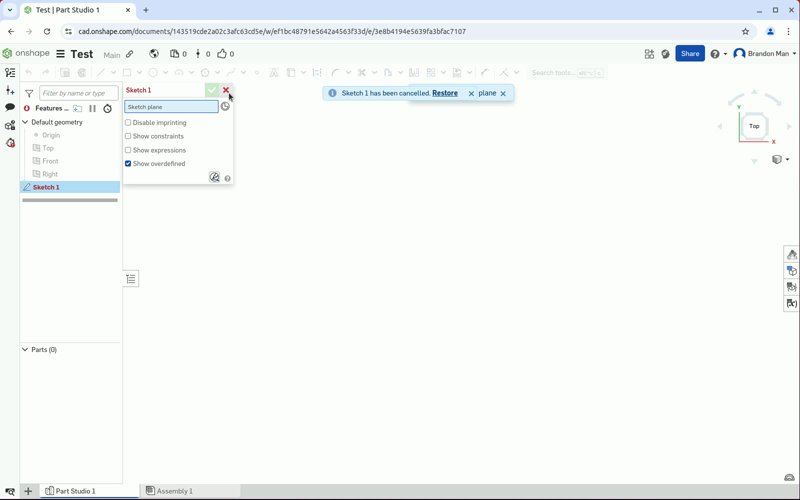
mouse_move(73, 150)
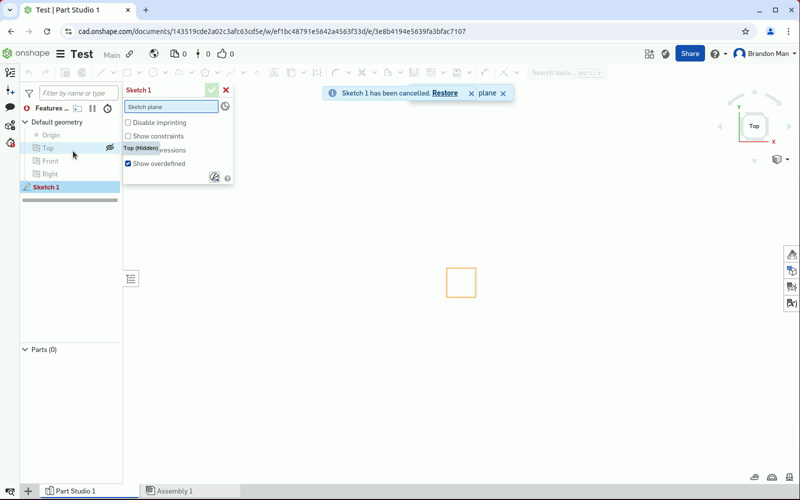
click(73, 150)
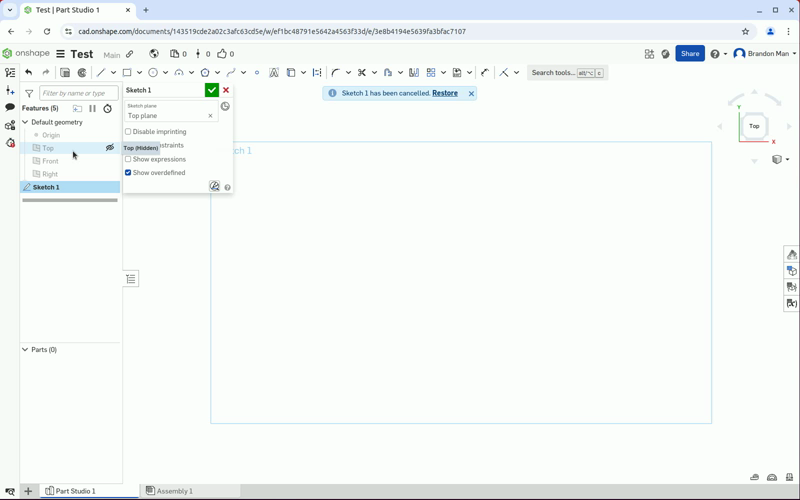
mouse_move(73, 352)
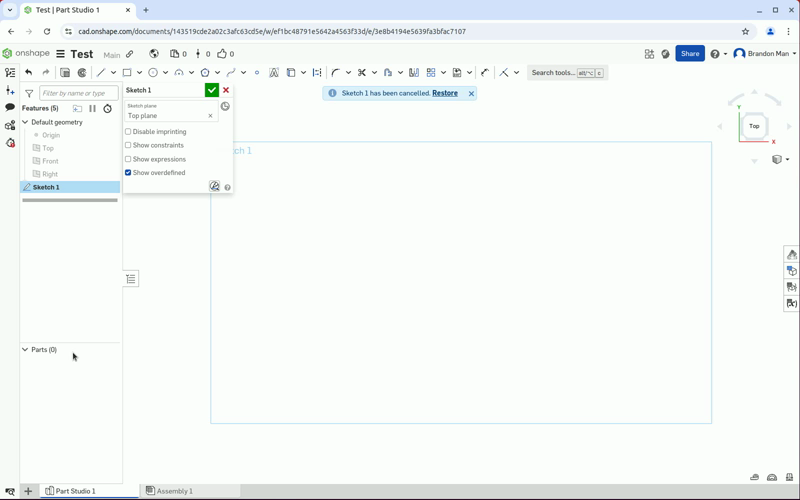
key(y)
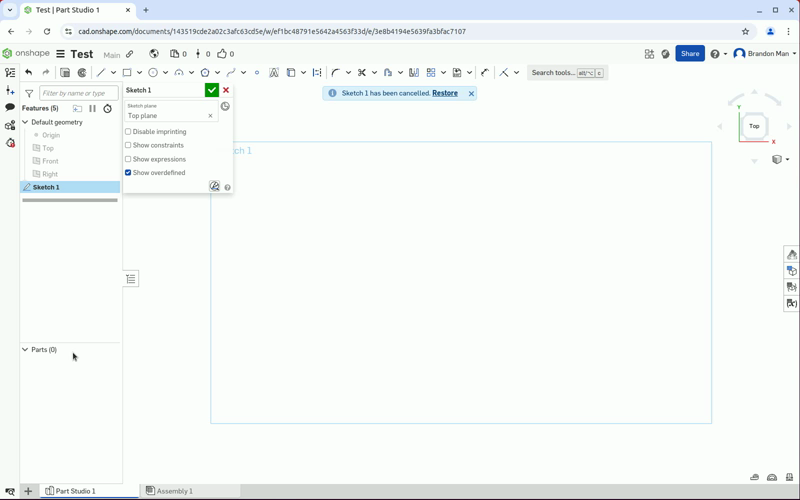
key(l)
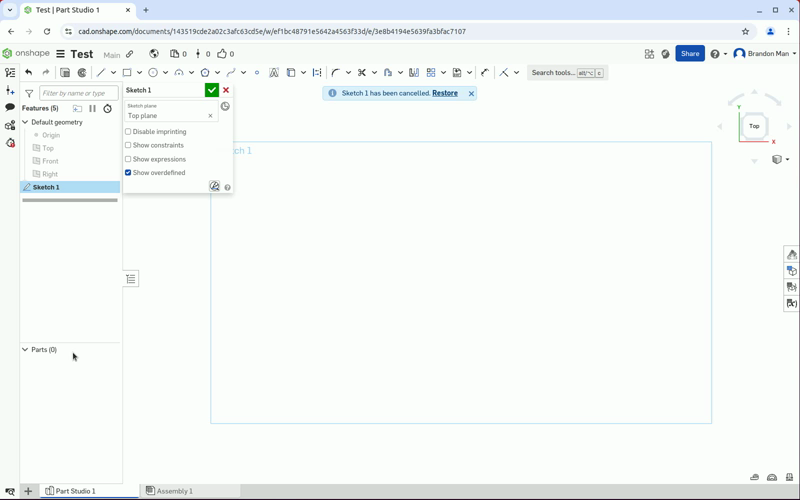
key_down(shift)
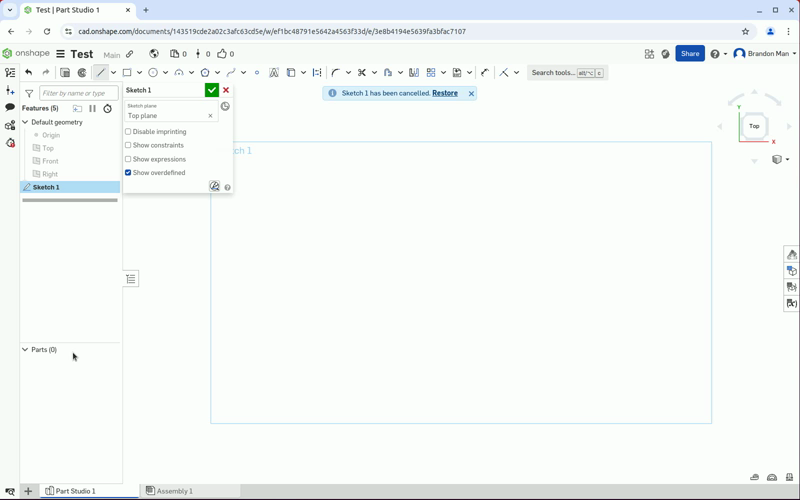
mouse_move(348, 226)
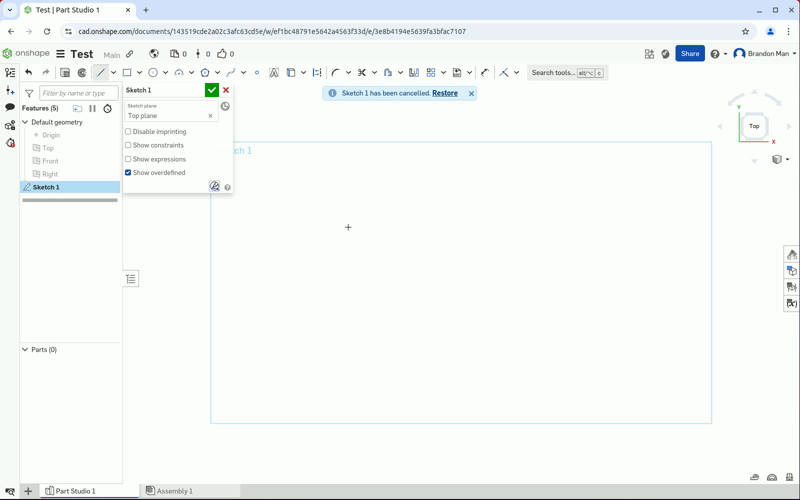
click(348, 226)
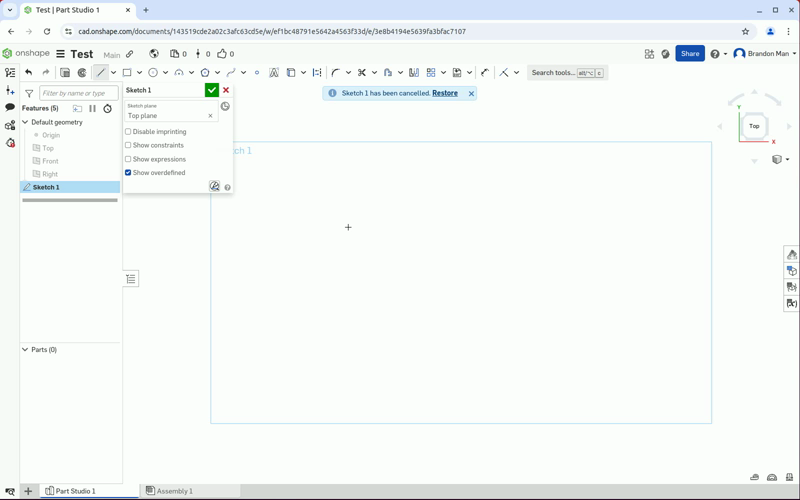
key_up(shift)
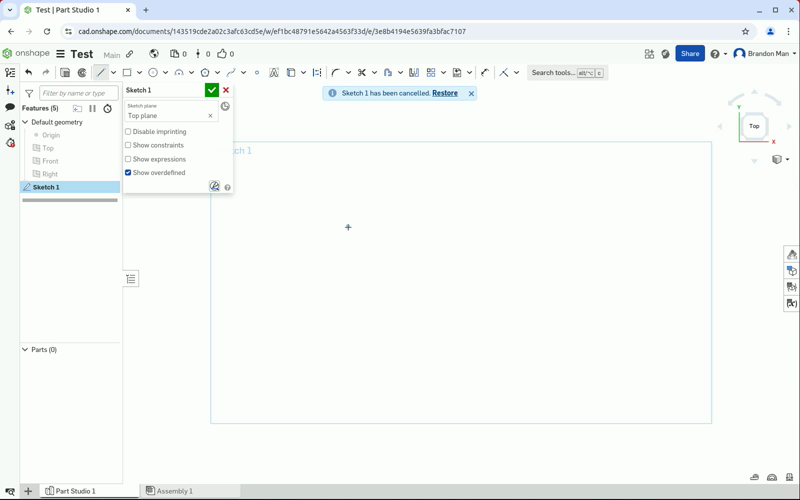
key_down(shift)
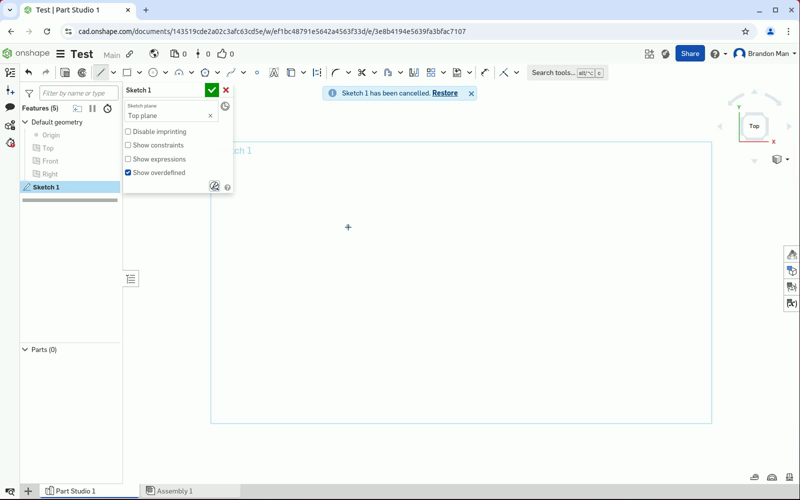
mouse_move(378, 226)
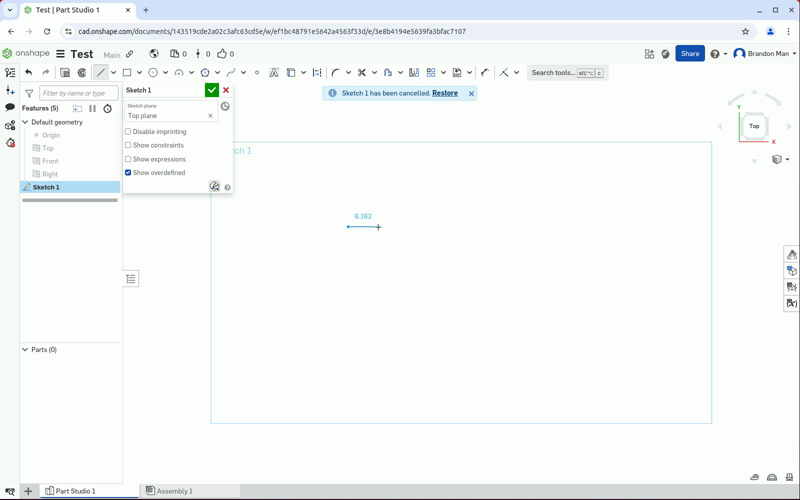
mouse_move(371, 226)
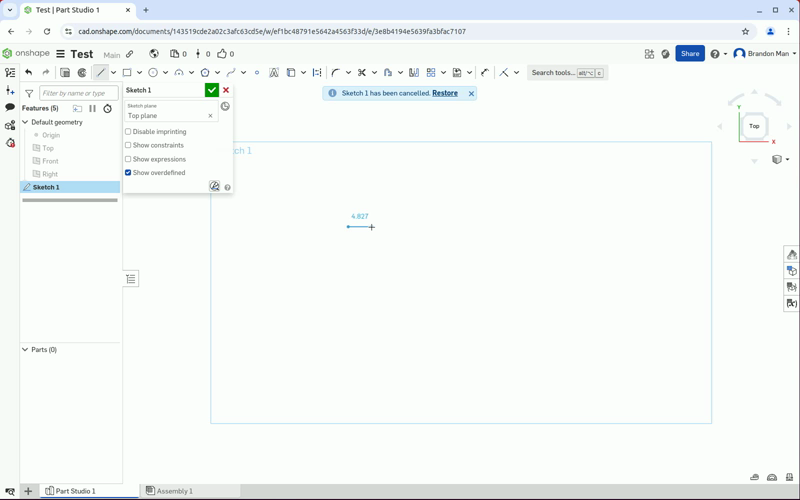
click(371, 226)
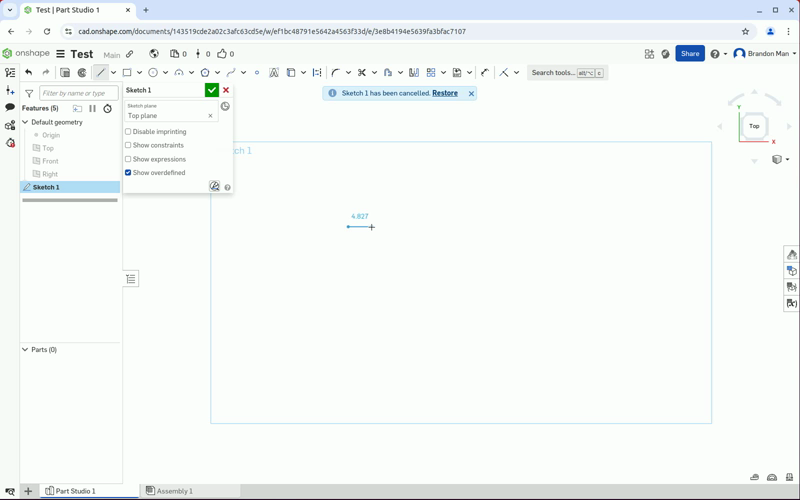
key_up(shift)
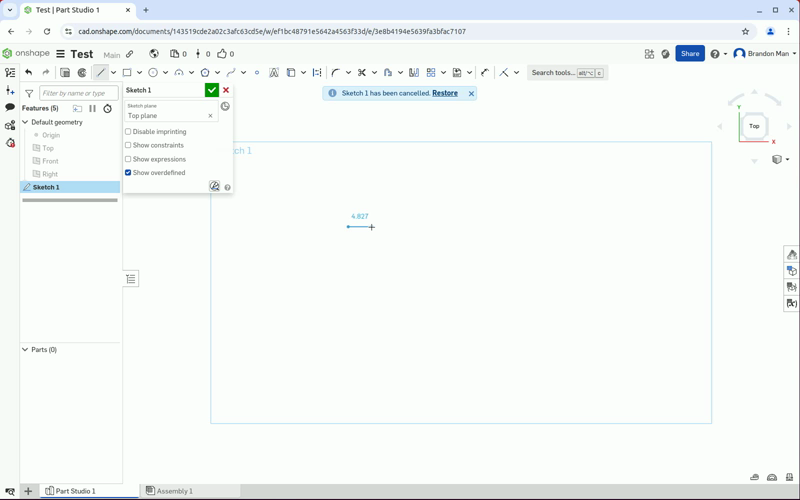
key_down(shift)
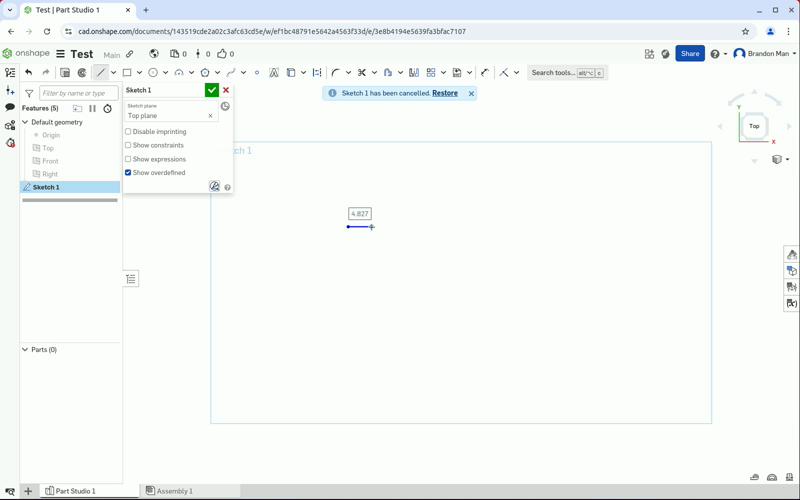
mouse_move(548, 226)
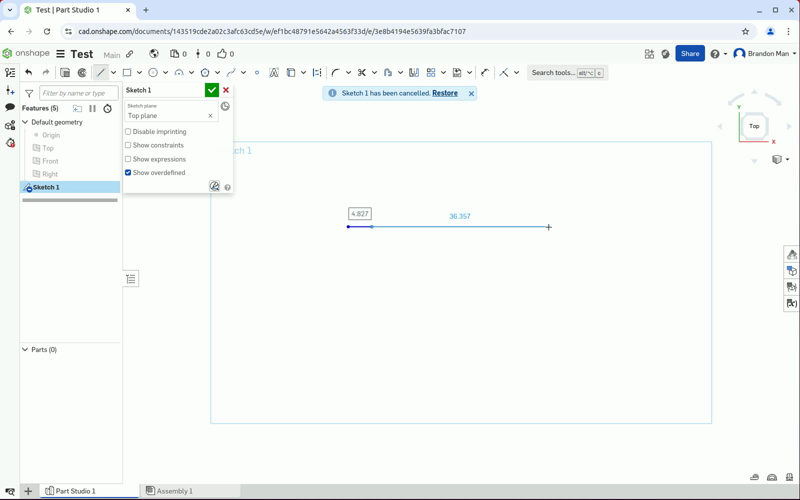
click(548, 226)
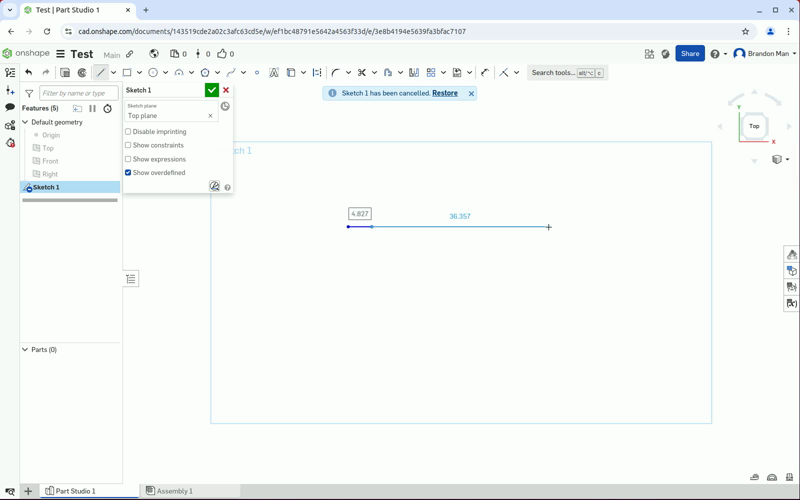
key_up(shift)
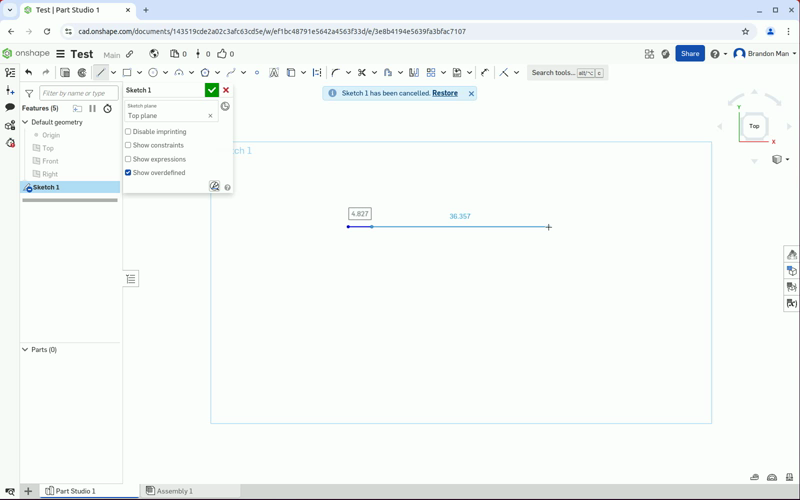
key_down(shift)
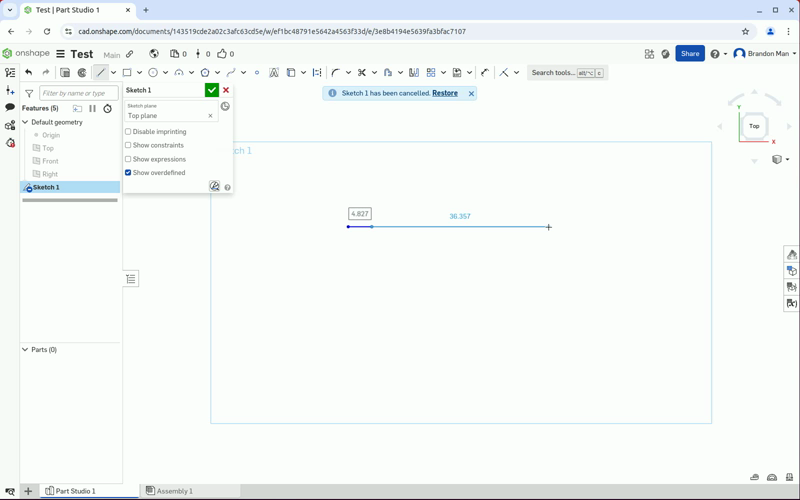
mouse_move(578, 226)
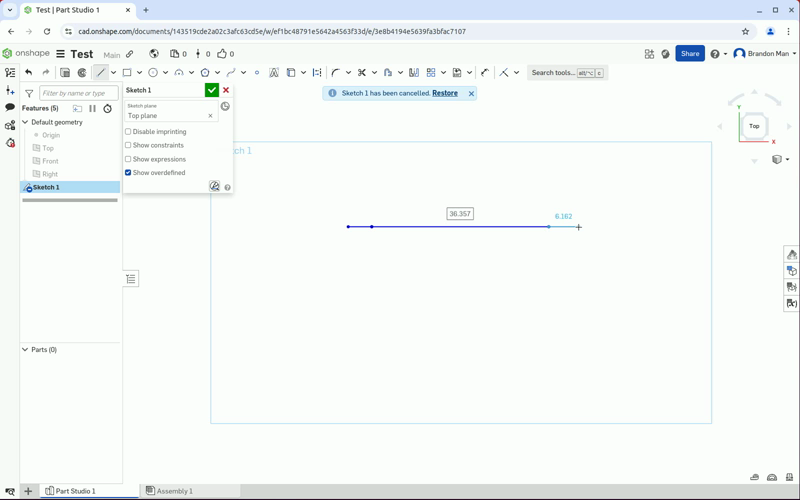
mouse_move(572, 226)
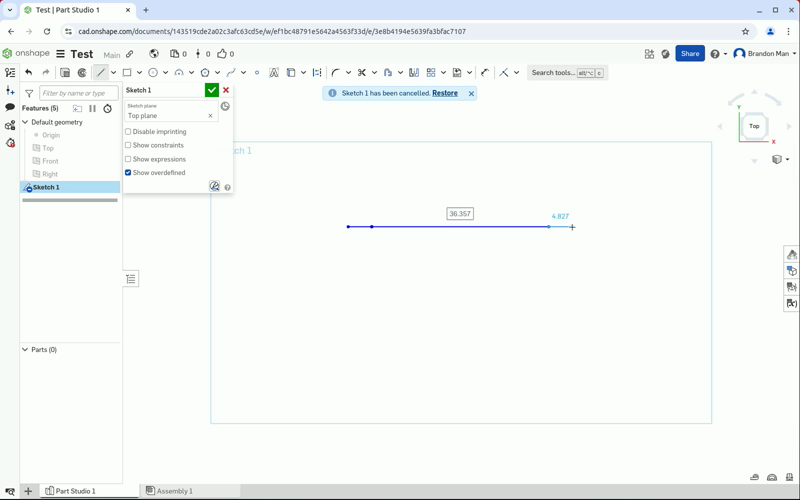
click(572, 226)
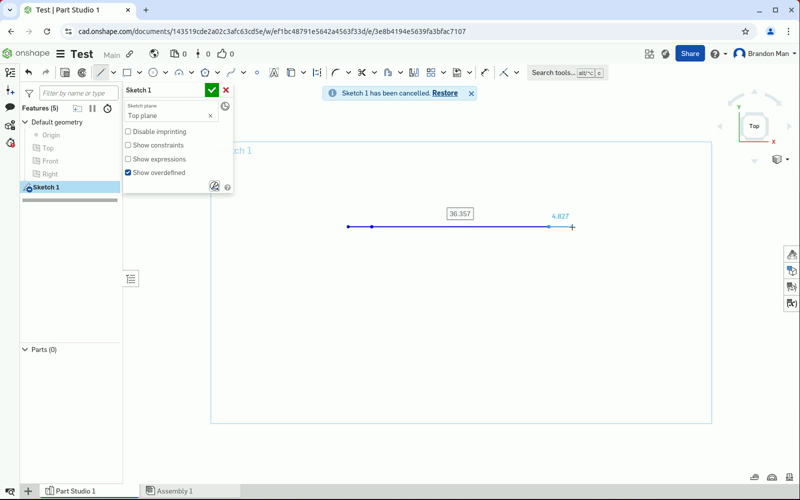
key_up(shift)
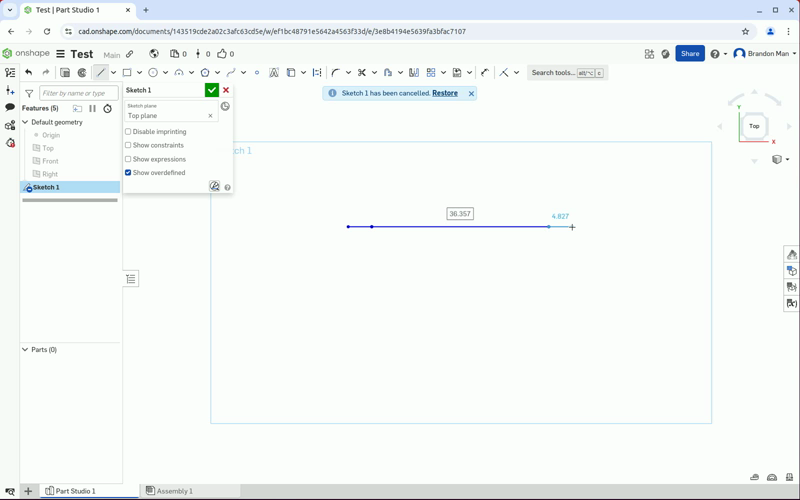
key_down(shift)
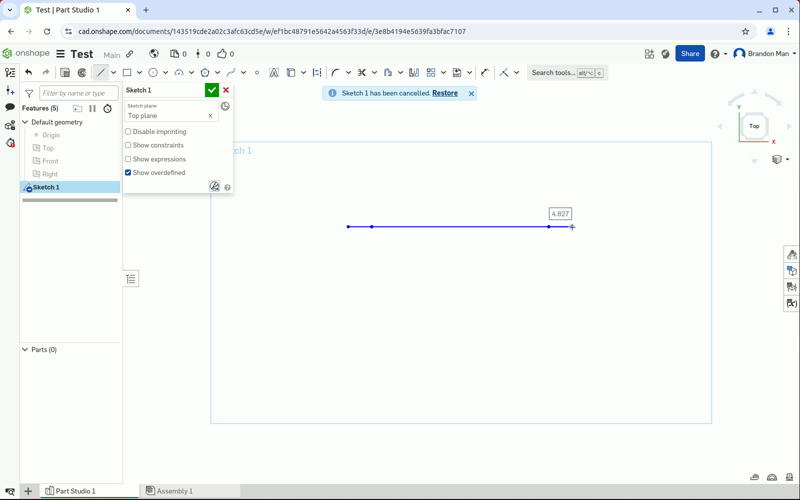
mouse_move(589, 226)
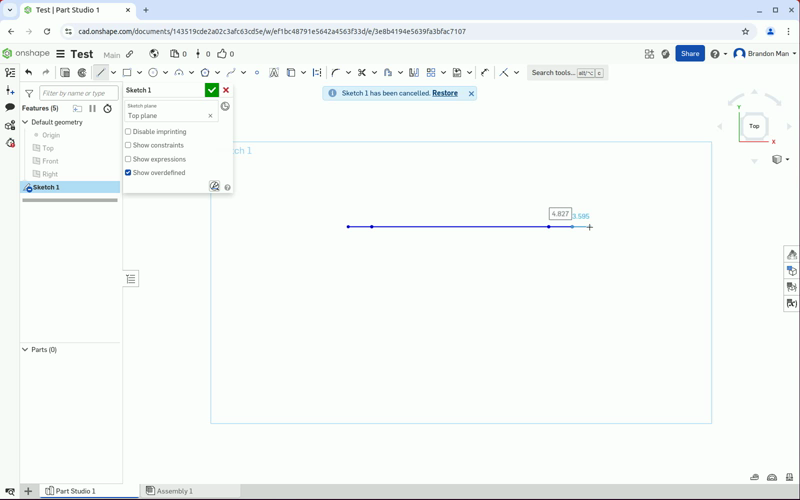
mouse_move(572, 203)
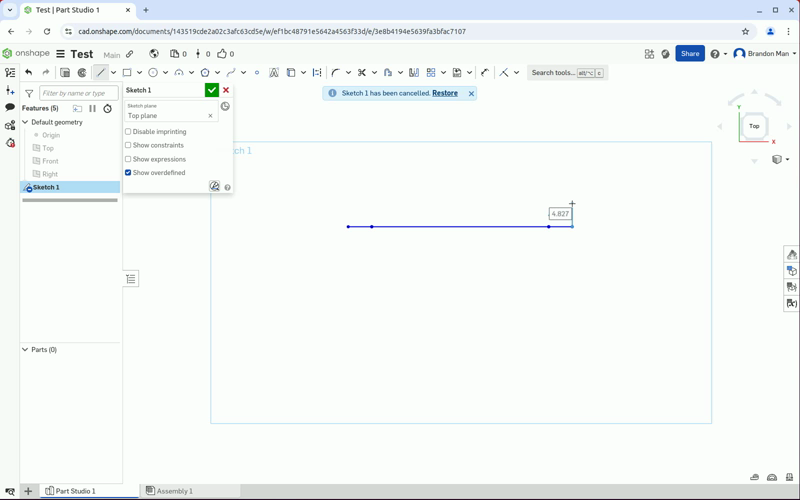
click(572, 203)
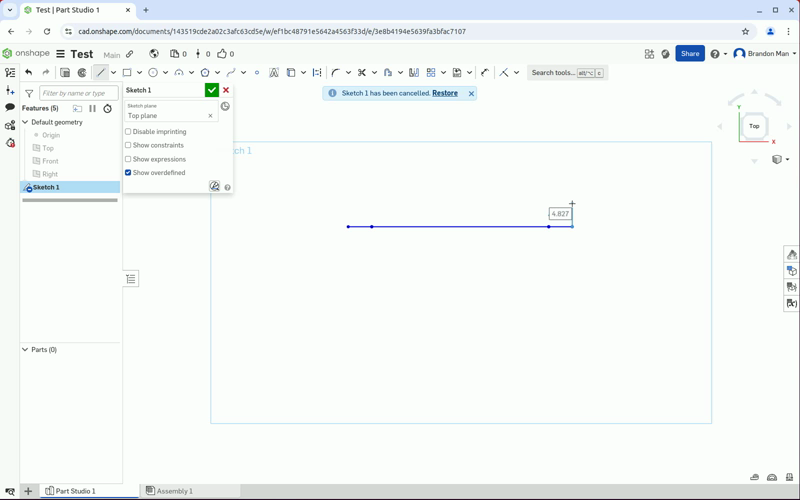
key_up(shift)
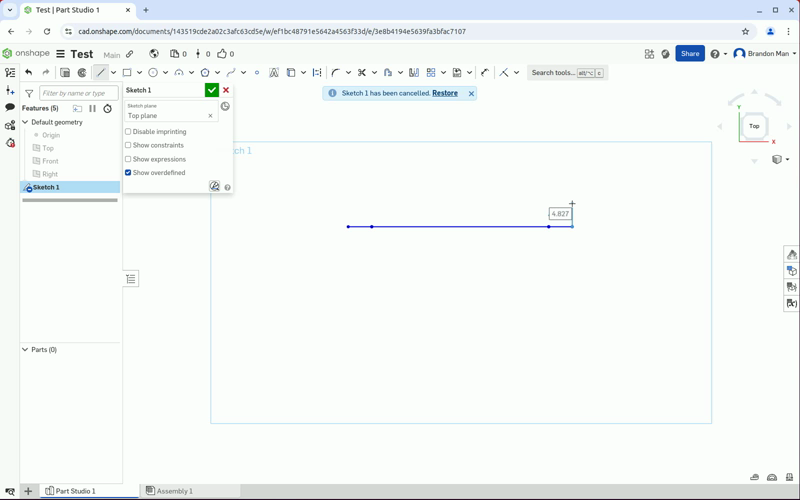
key_down(shift)
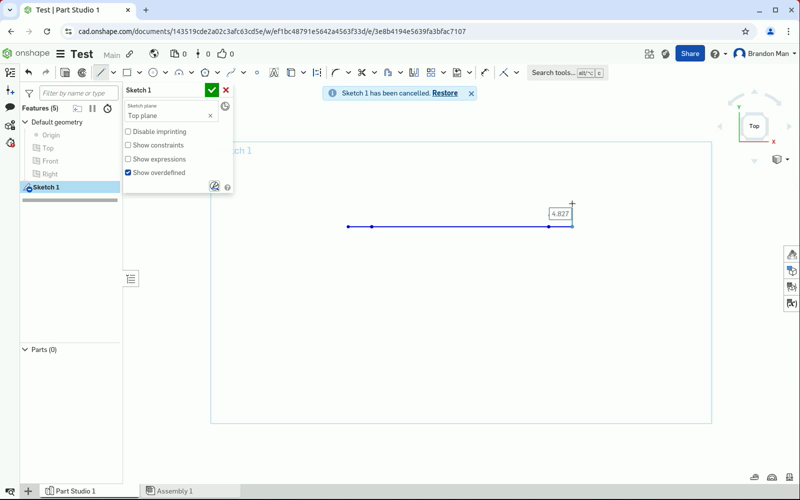
mouse_move(348, 203)
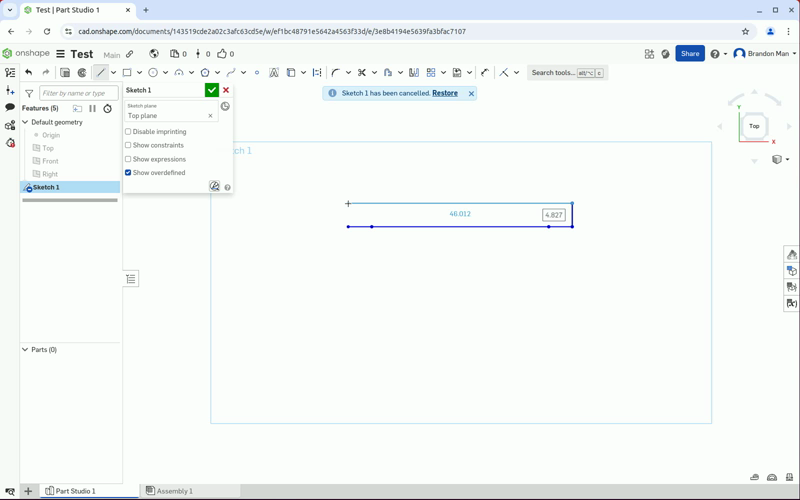
click(348, 203)
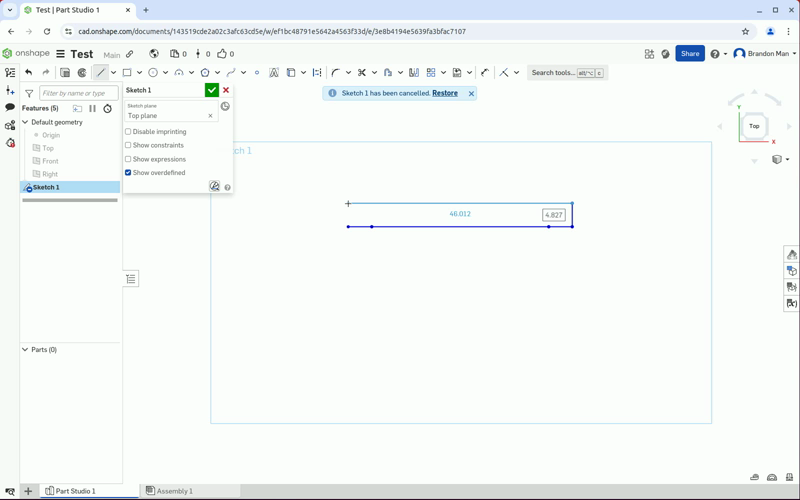
key_up(shift)
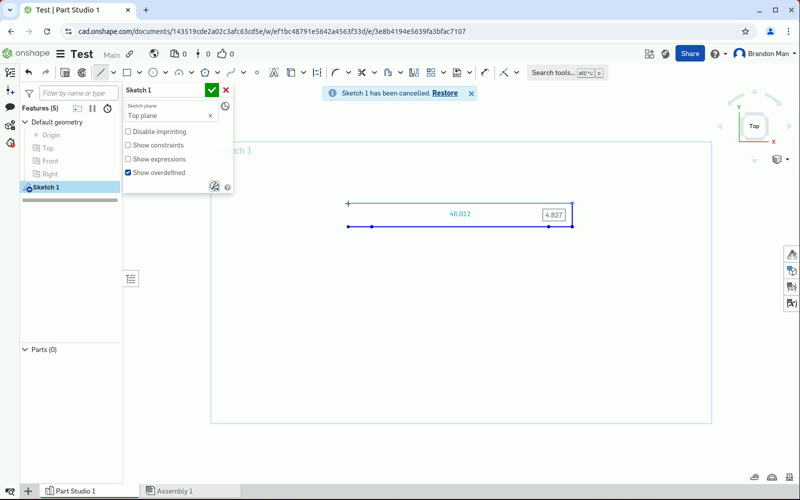
mouse_move(378, 203)
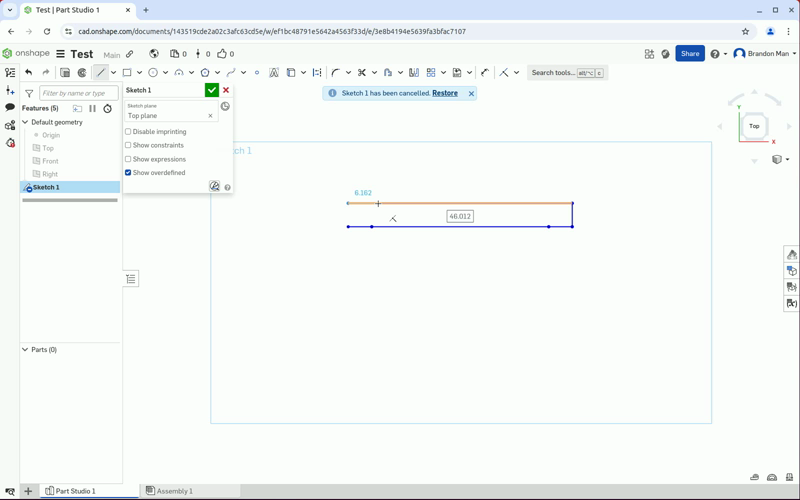
key_down(shift)
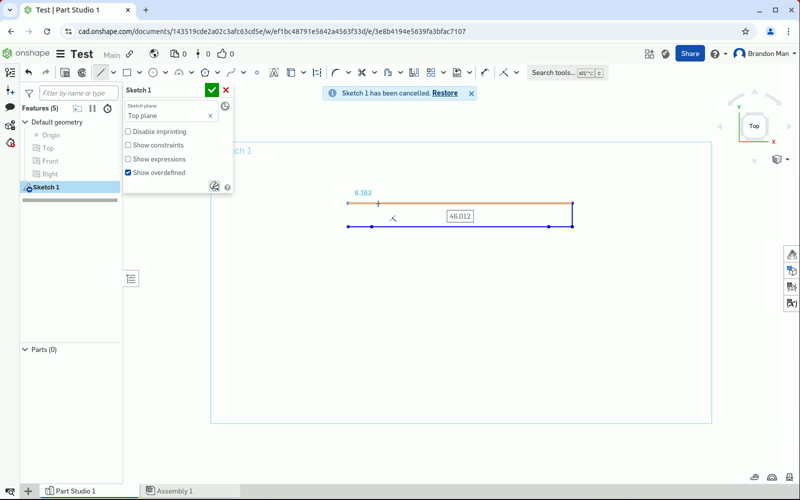
mouse_move(348, 226)
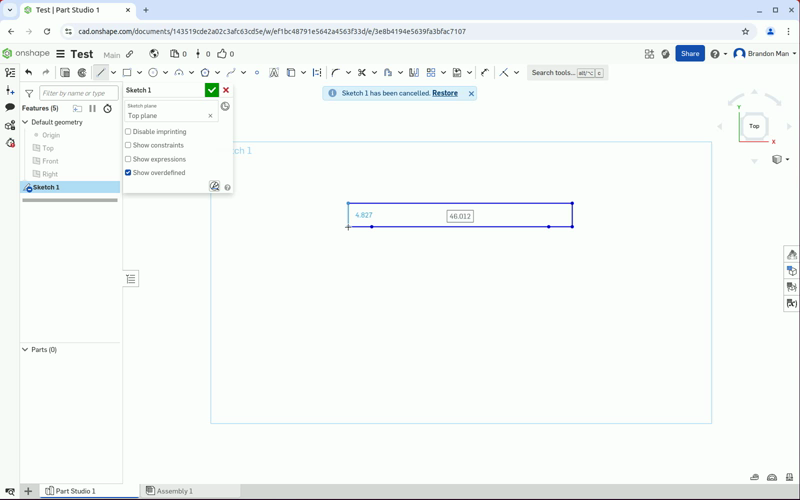
key_up(shift)
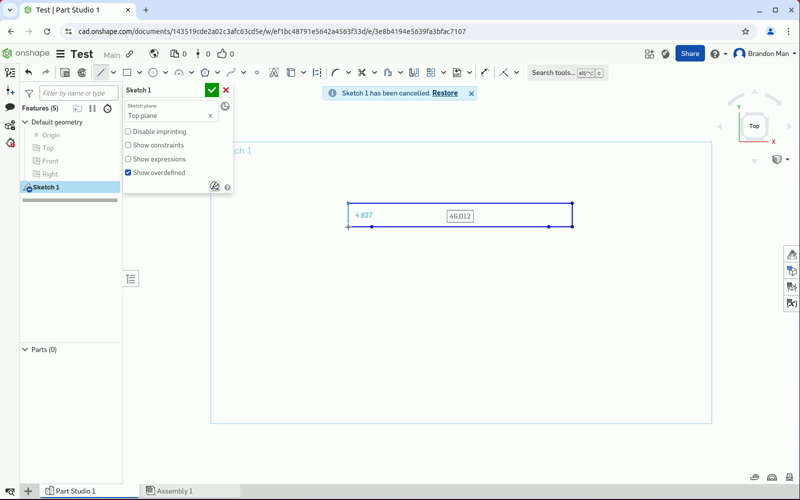
click(348, 226)
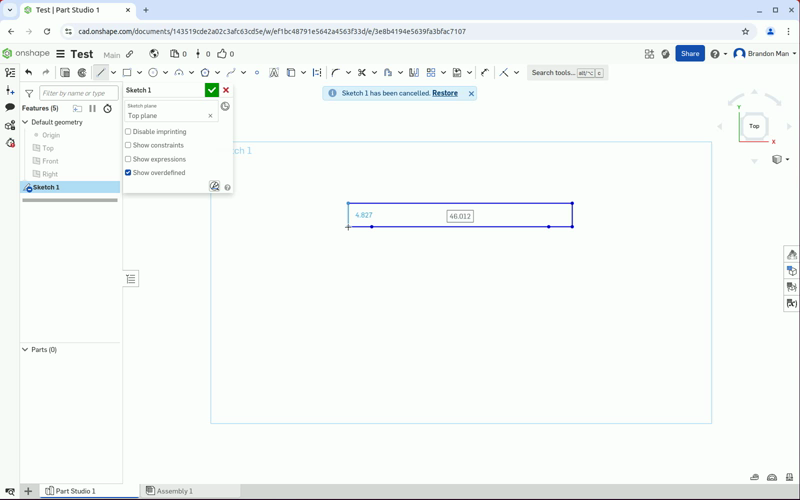
key(esc)
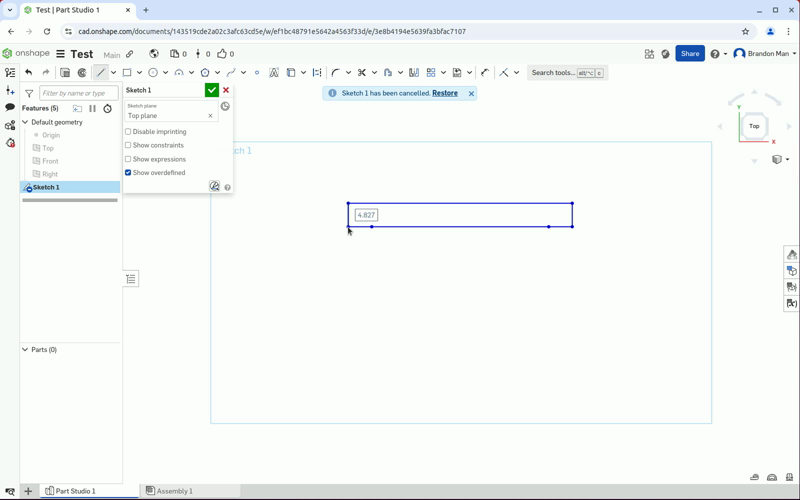
mouse_move(398, 217)
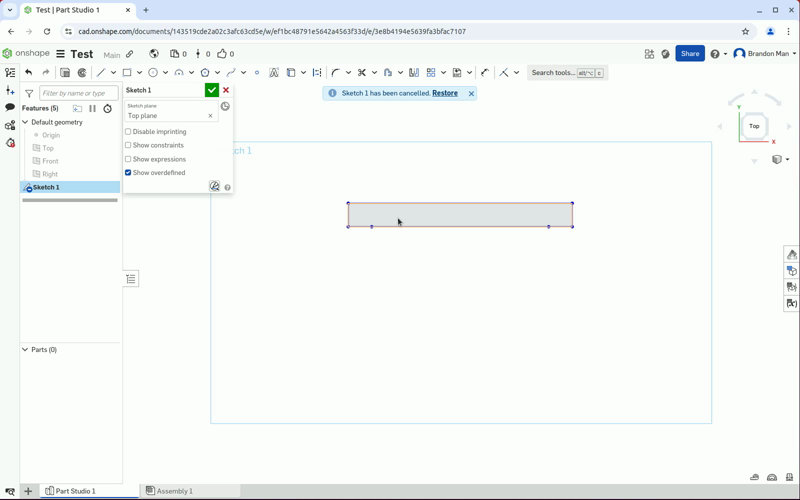
click(398, 217)
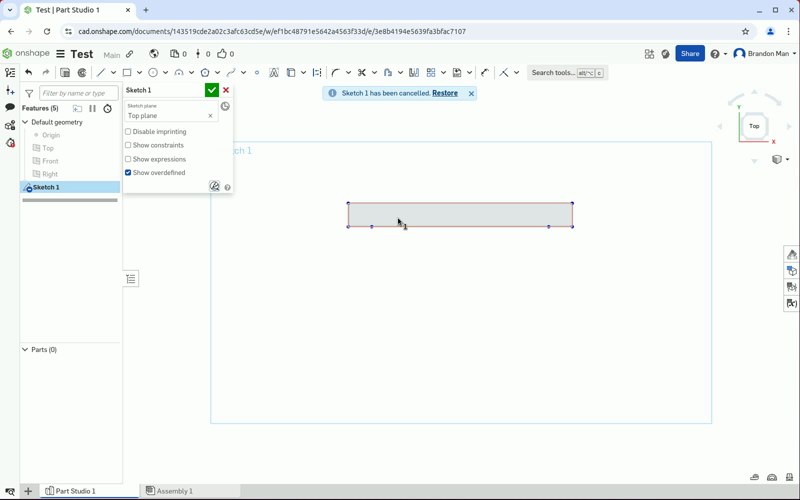
mouse_move(73, 352)
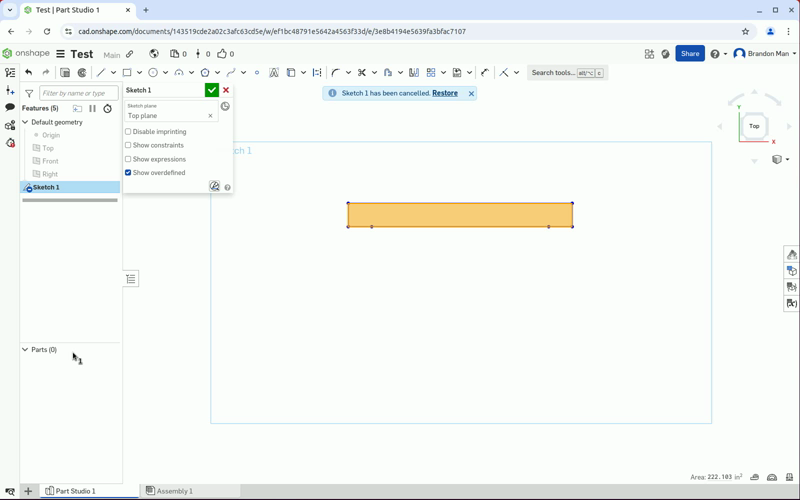
key(shift+y)
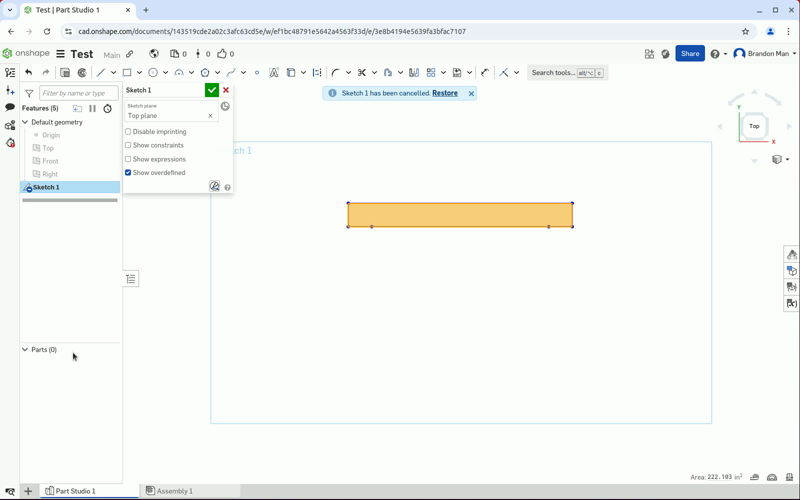
key(shift+e)
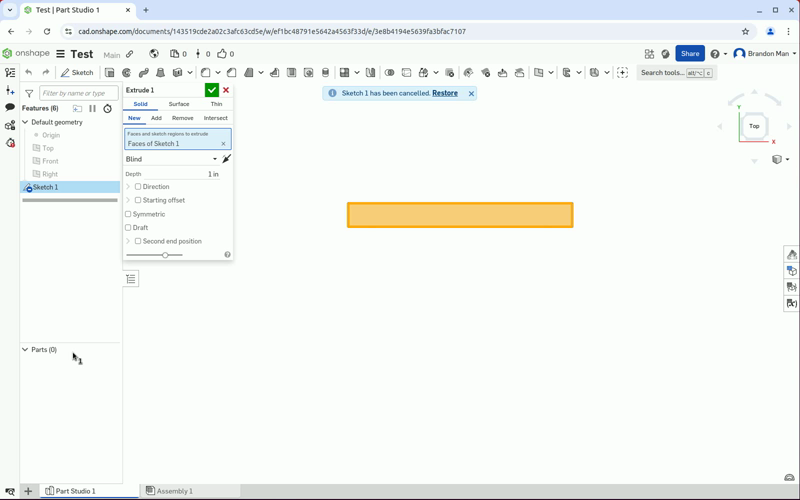
mouse_move(143, 106)
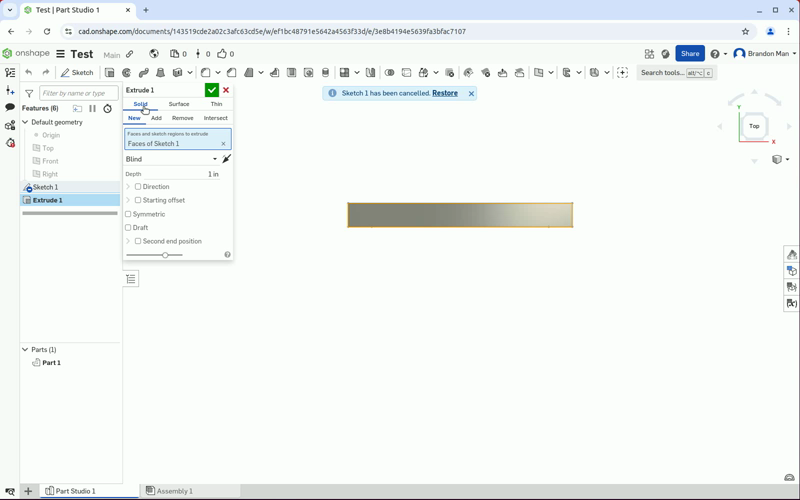
click(143, 106)
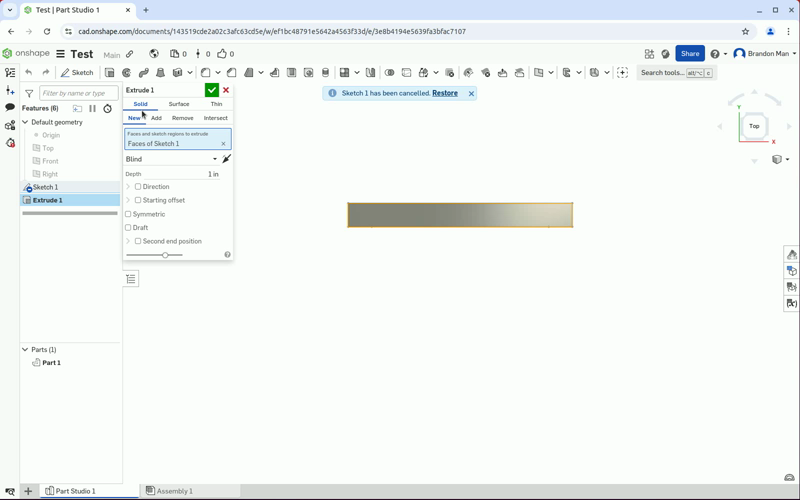
mouse_move(137, 120)
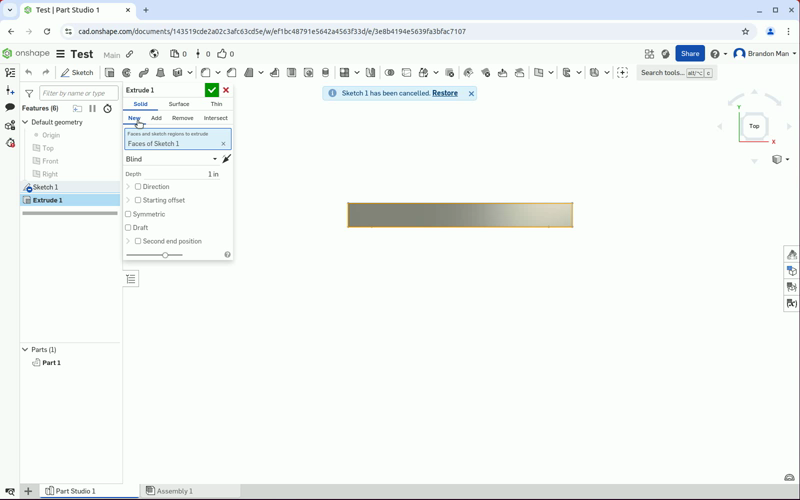
click(137, 120)
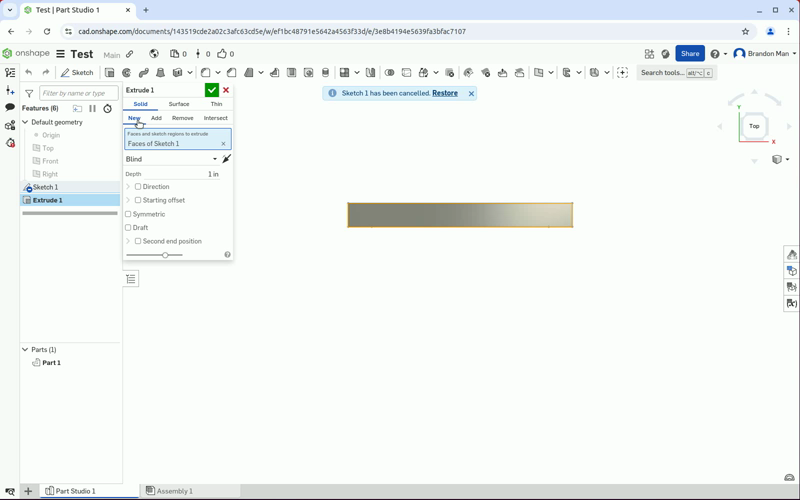
key(tab, 4)
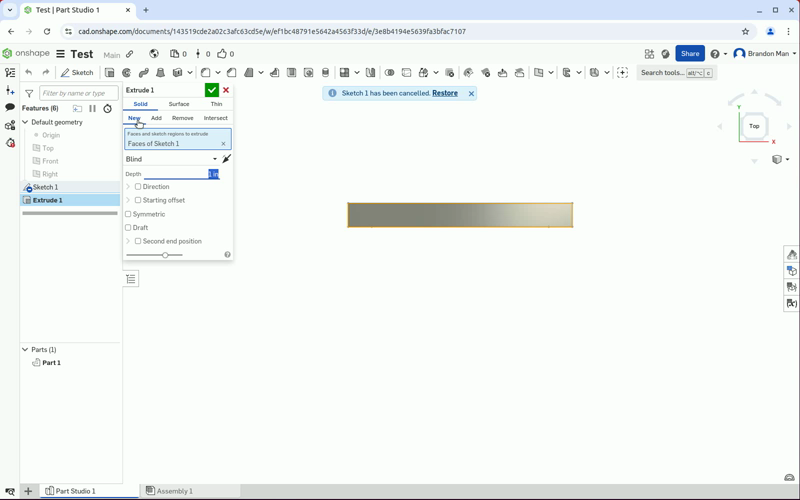
text(23.108)
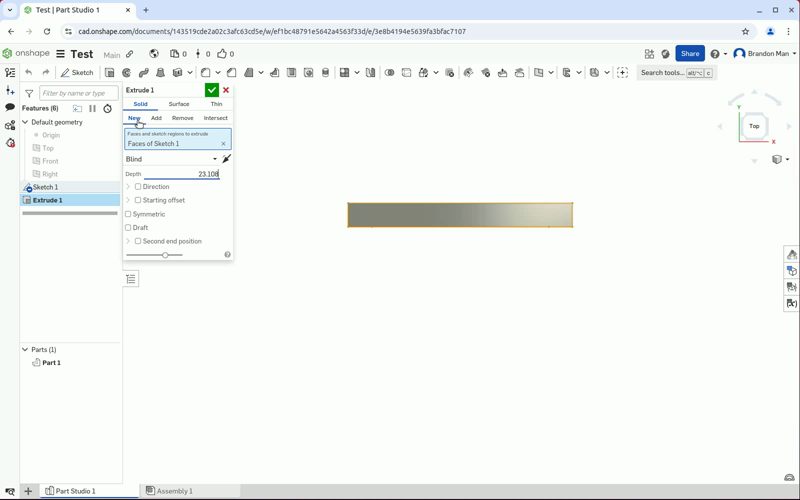
key(enter)
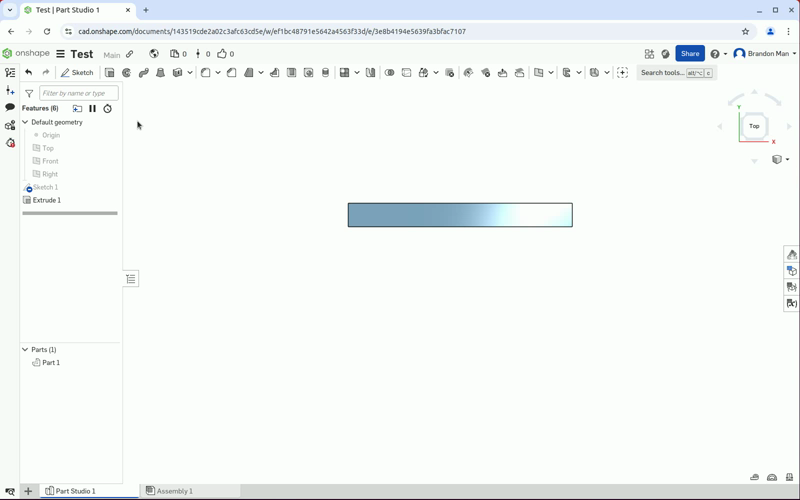
key(shift+h)
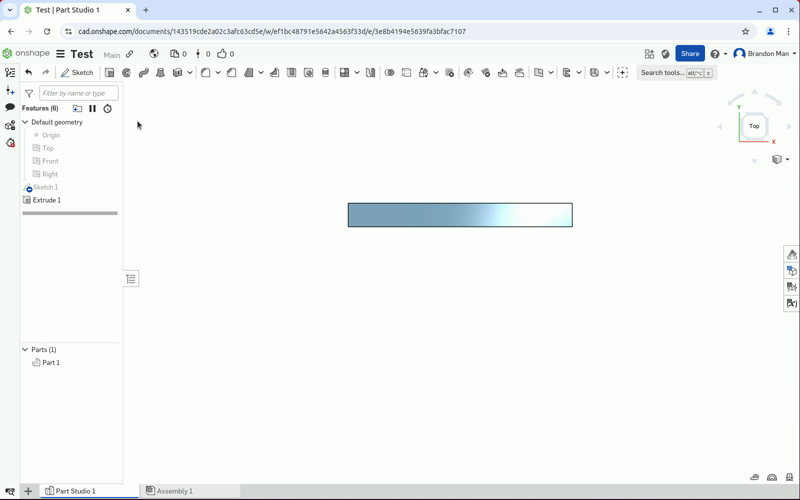
key(shift+h)
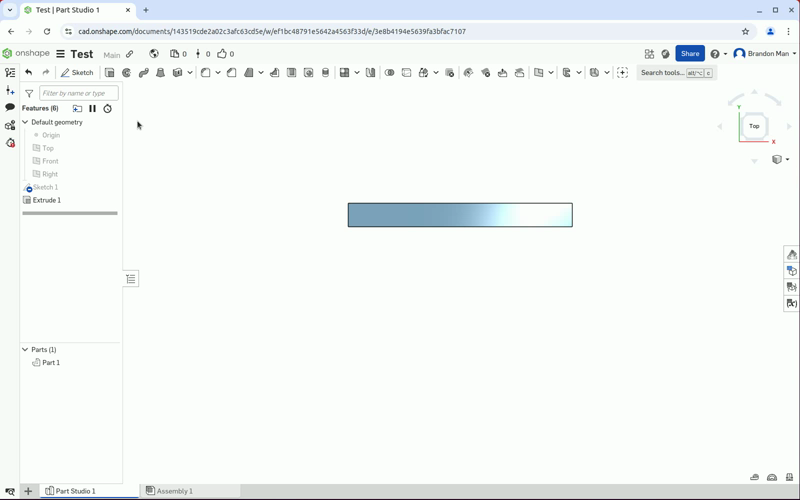
mouse_move(73, 189)
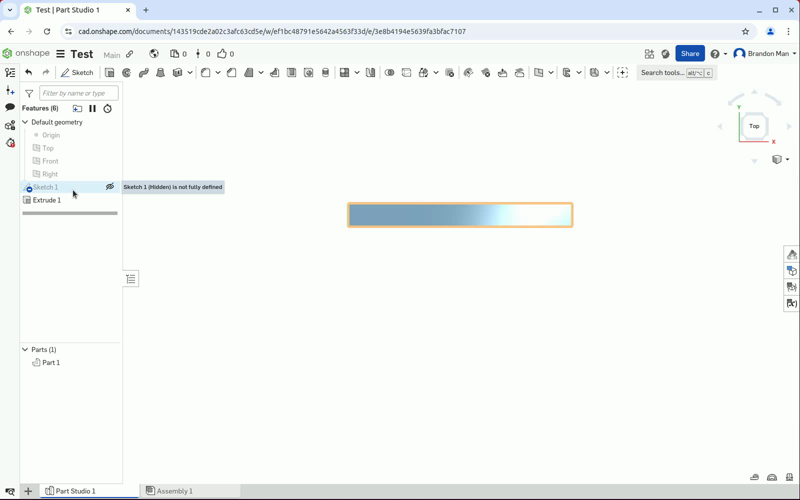
click(73, 189)
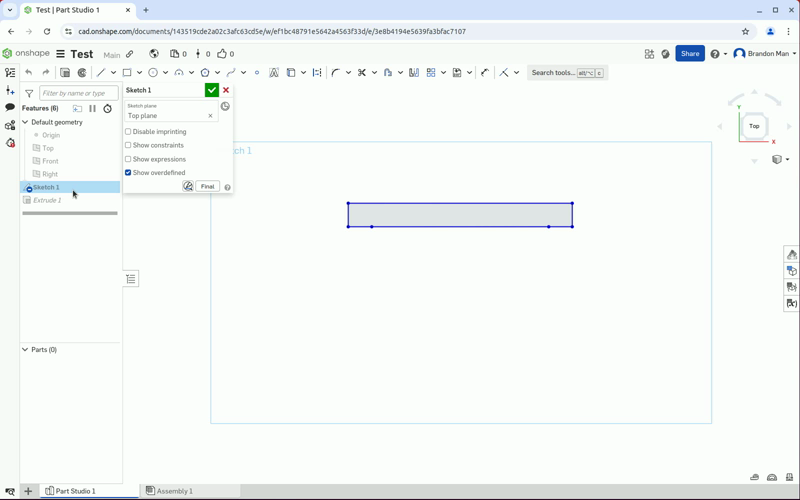
mouse_move(229, 92)
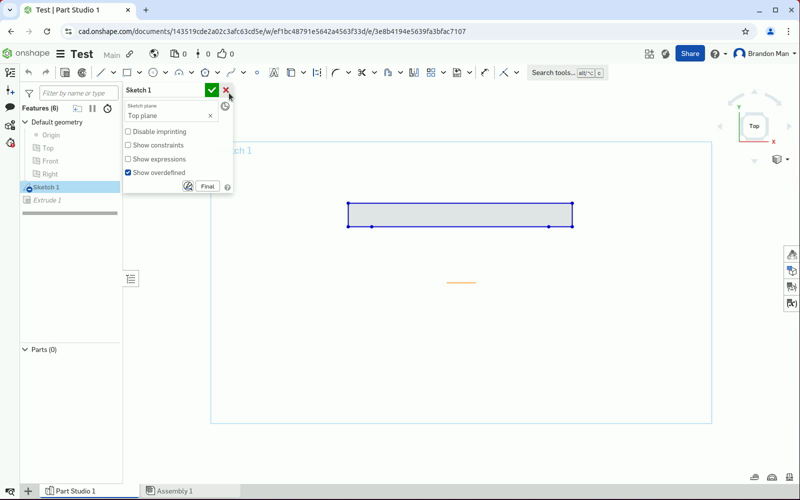
click(229, 92)
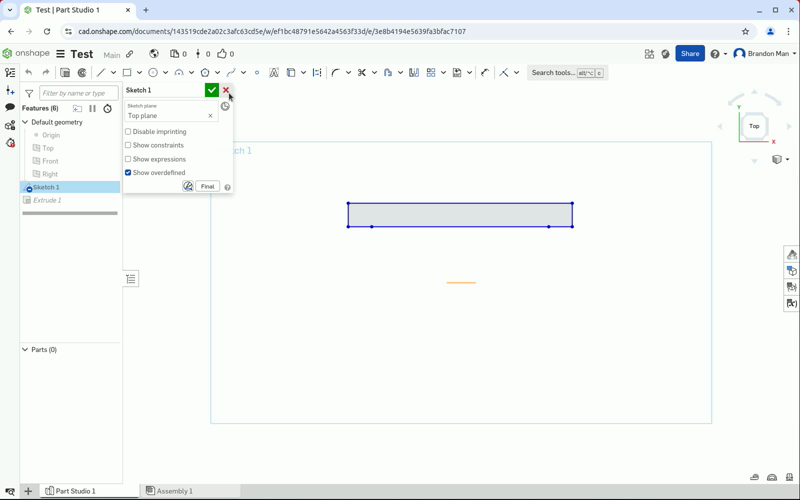
key(shift+s)
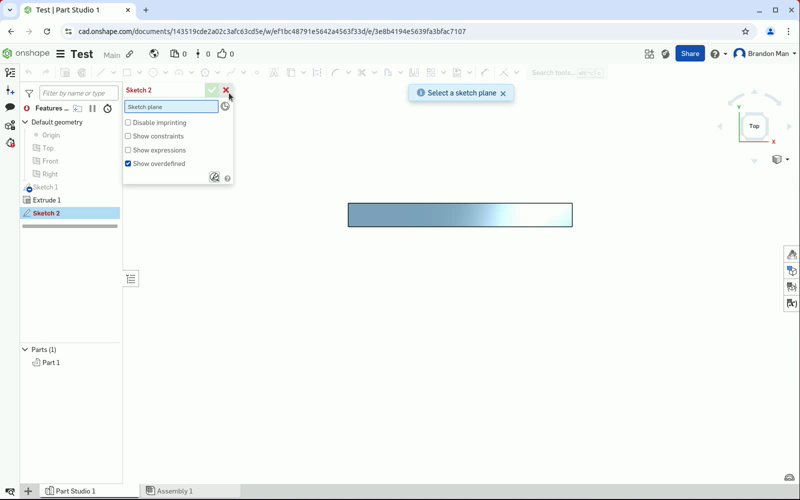
mouse_move(73, 150)
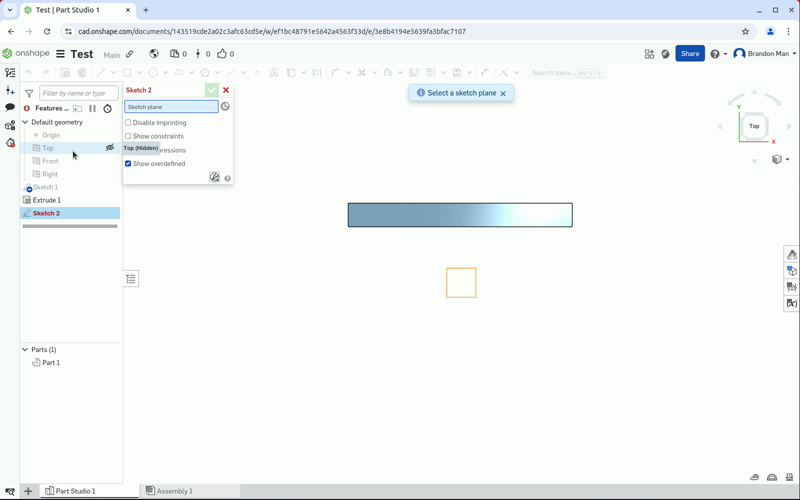
click(73, 150)
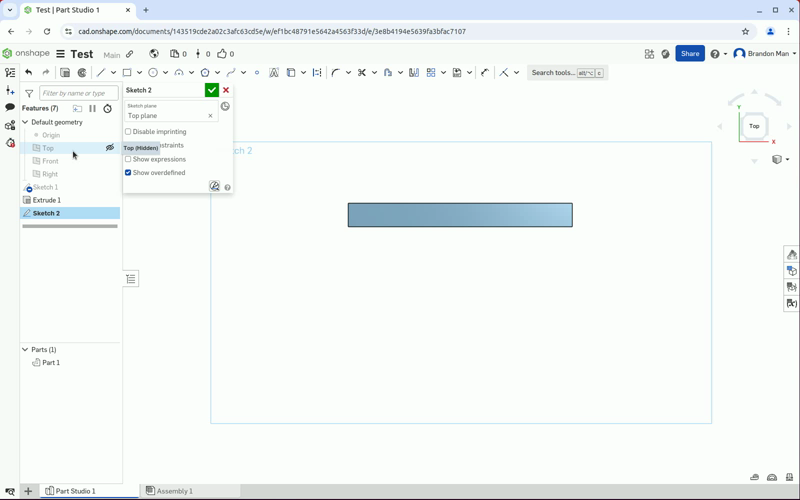
mouse_move(73, 352)
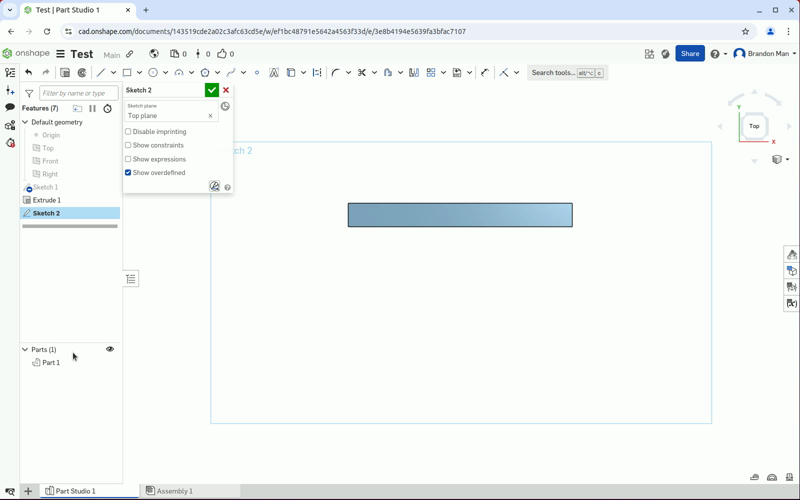
key(y)
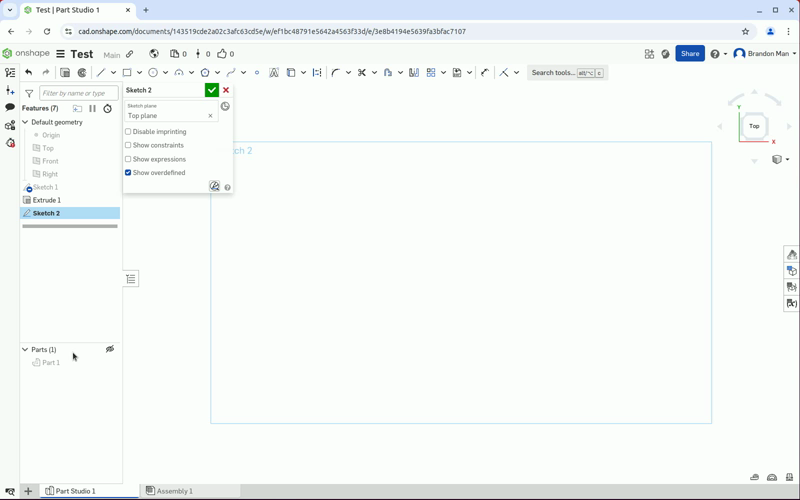
key(l)
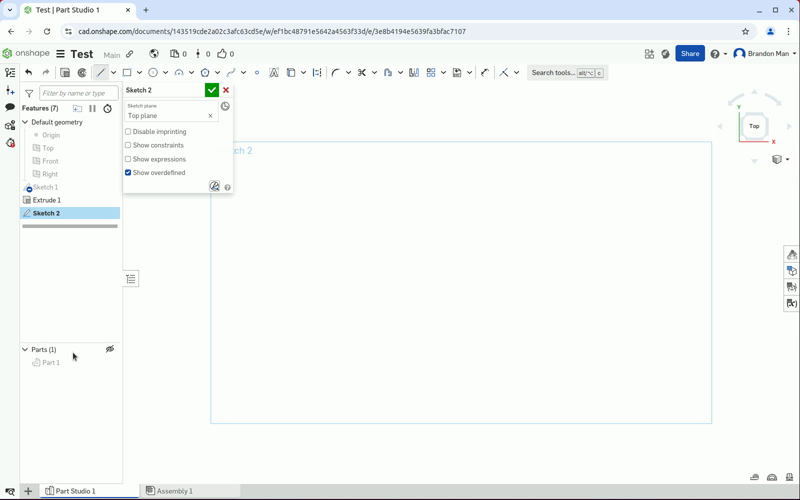
key_down(shift)
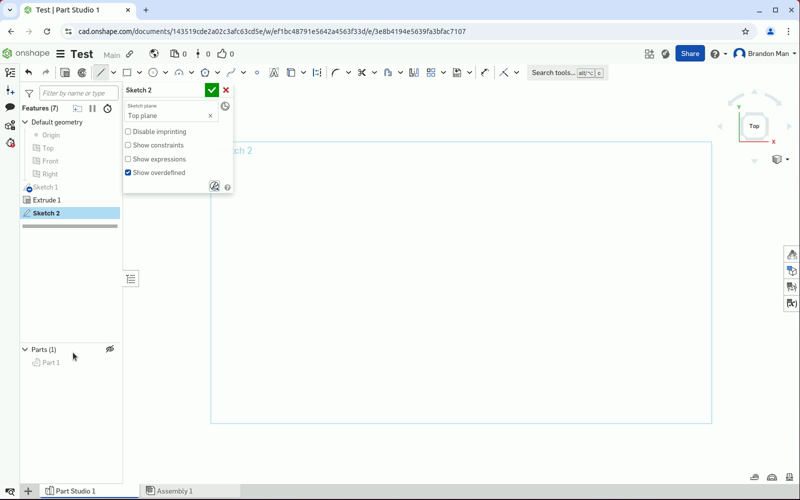
mouse_move(348, 363)
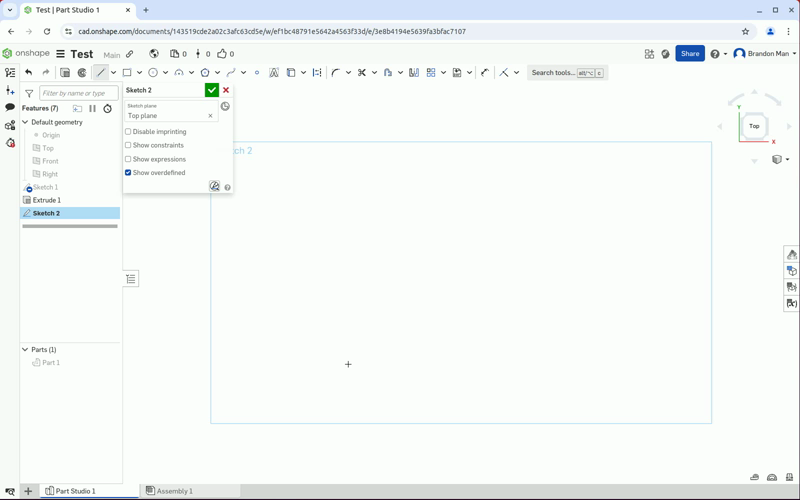
click(348, 363)
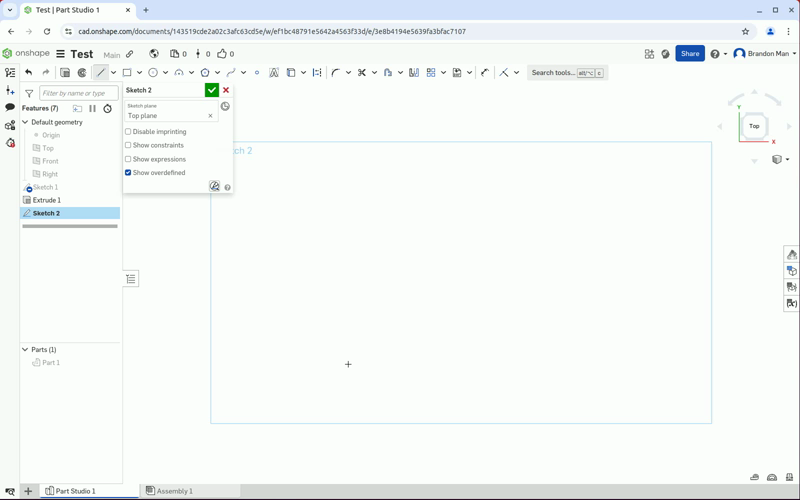
key_up(shift)
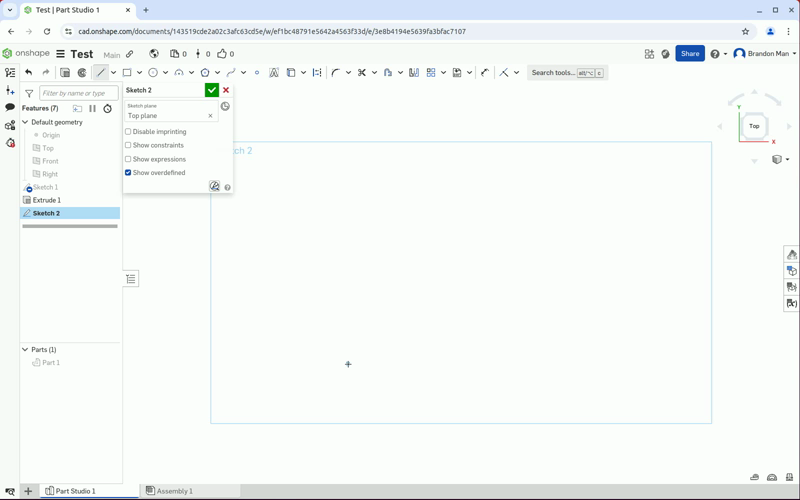
key_down(shift)
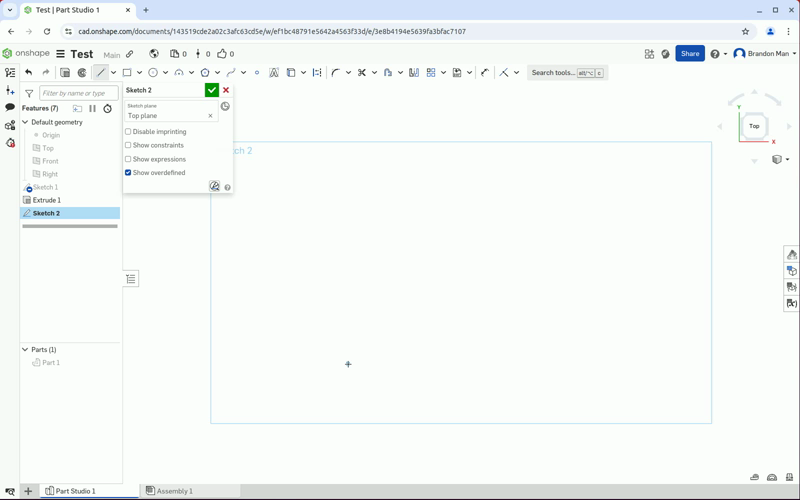
mouse_move(572, 363)
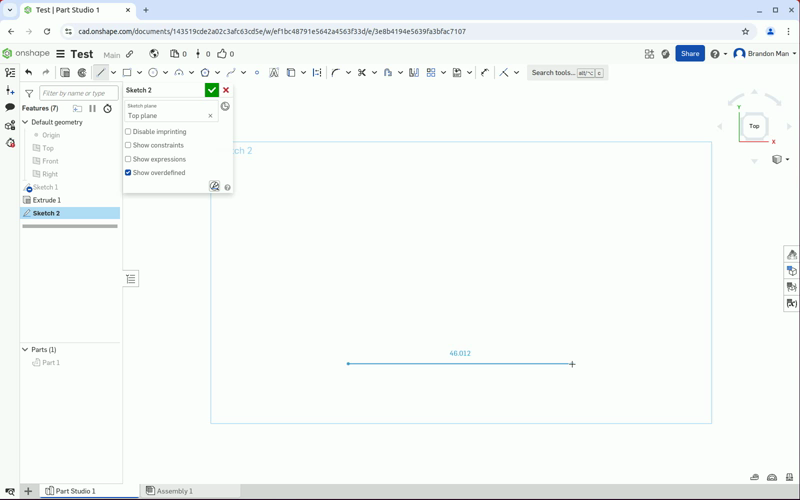
click(572, 363)
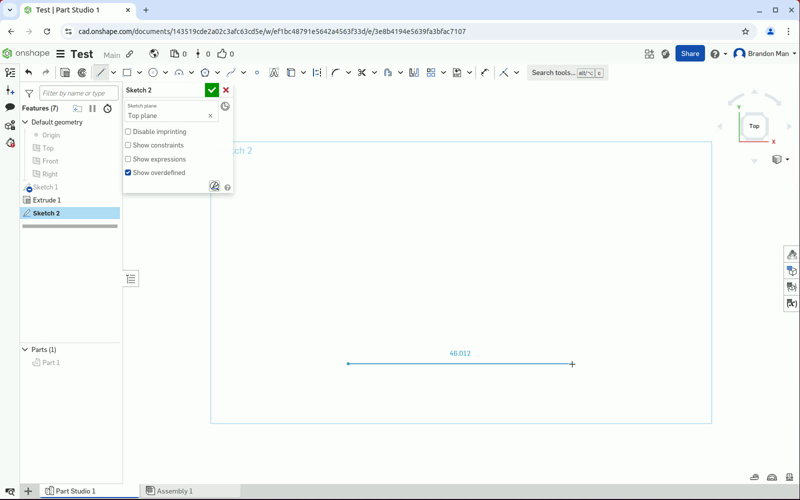
key_up(shift)
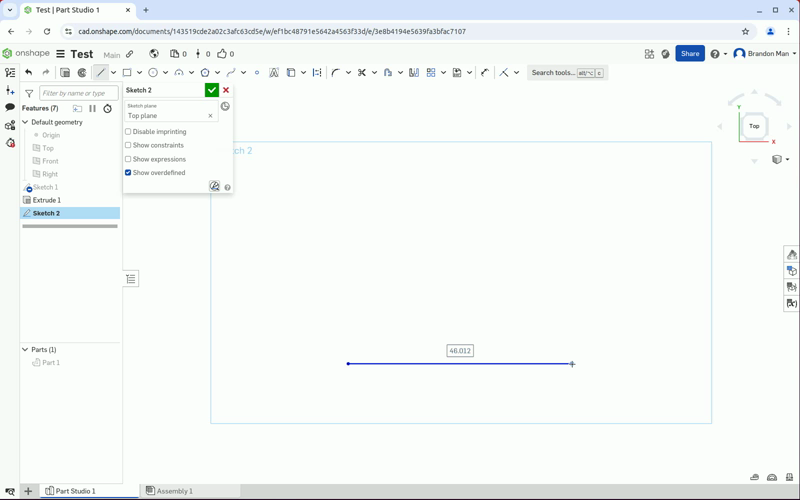
key_down(shift)
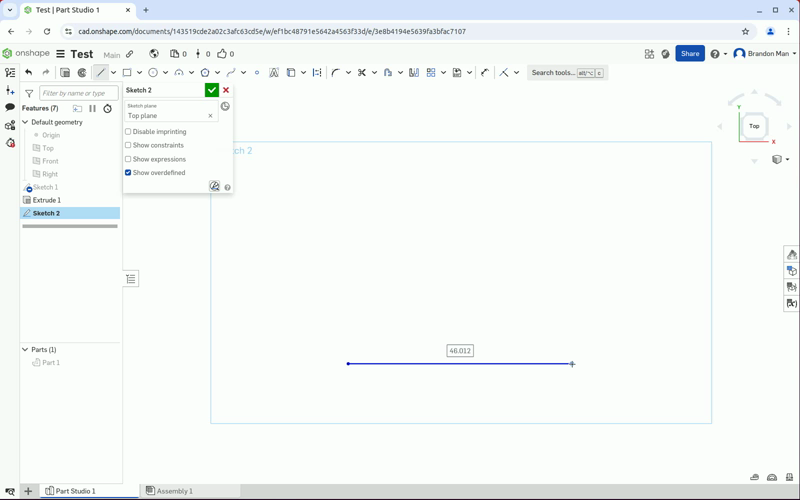
mouse_move(589, 363)
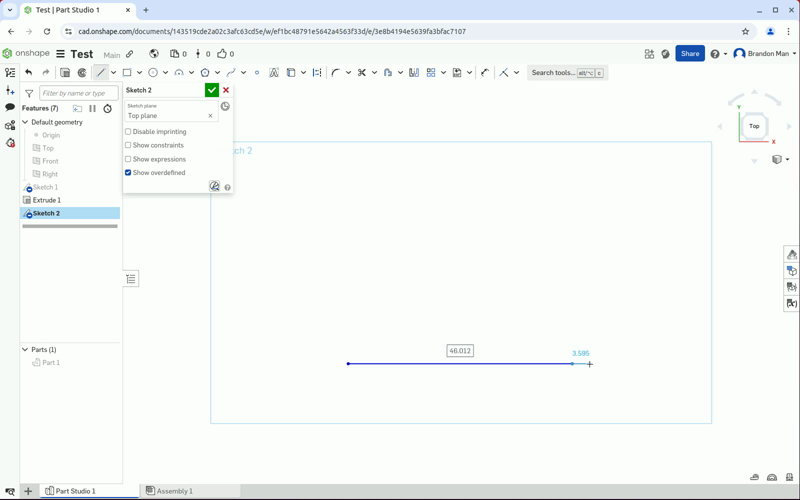
mouse_move(572, 340)
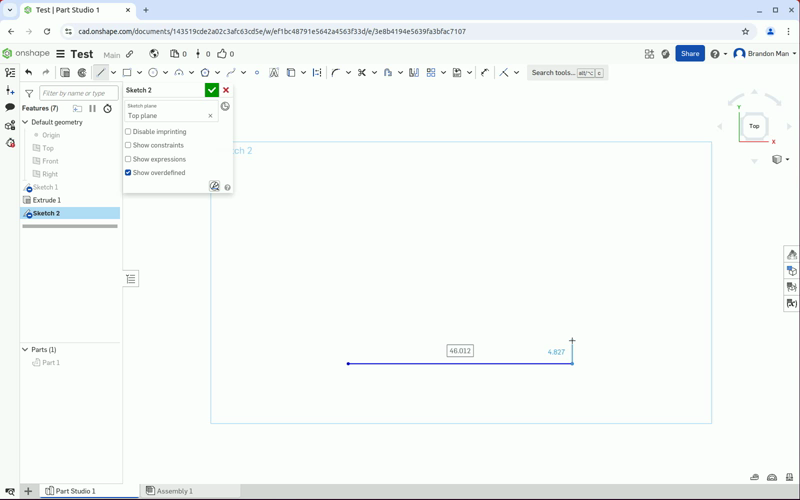
click(572, 340)
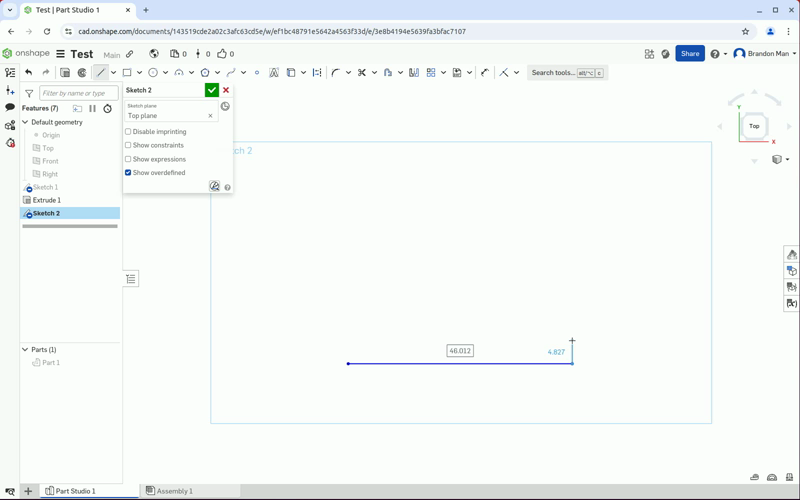
key_up(shift)
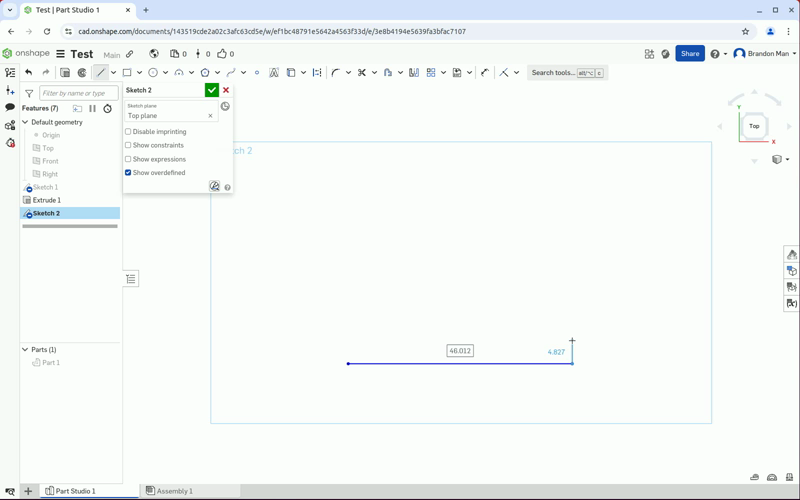
key_down(shift)
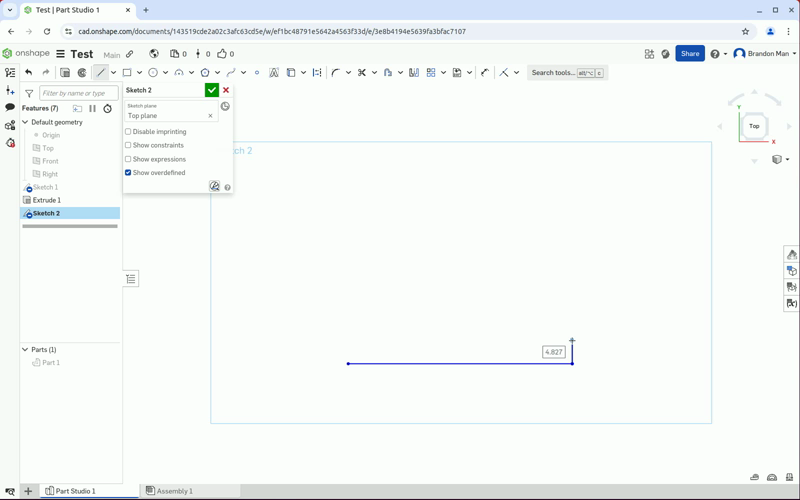
mouse_move(589, 340)
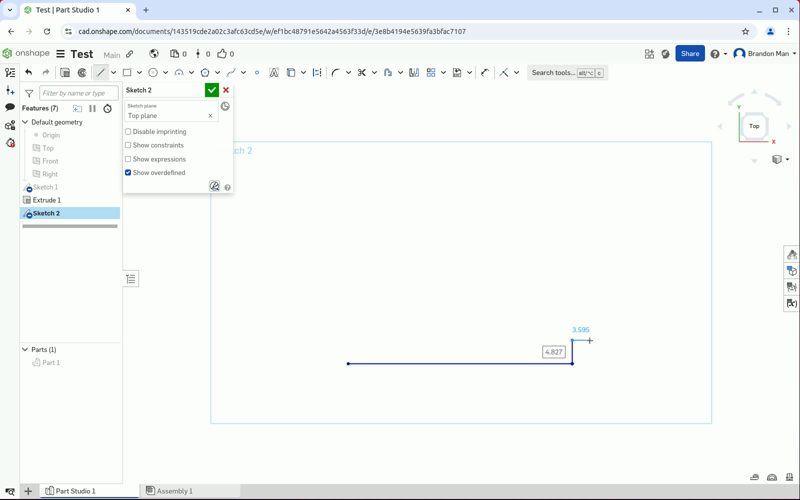
mouse_move(548, 340)
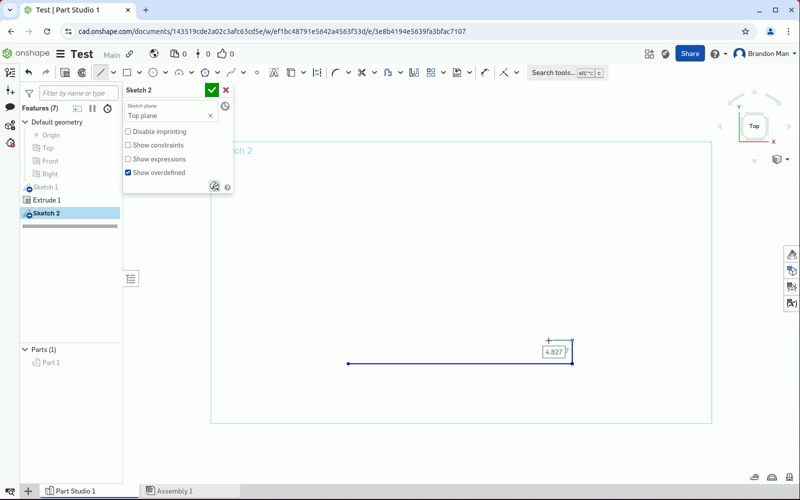
click(548, 340)
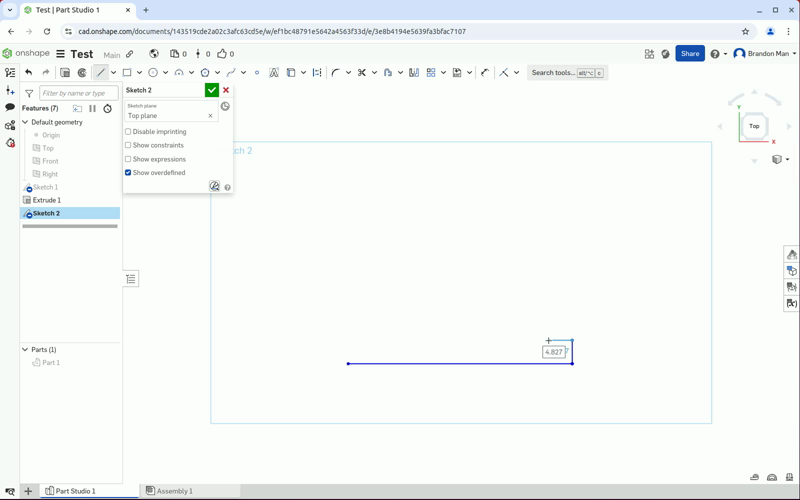
key_up(shift)
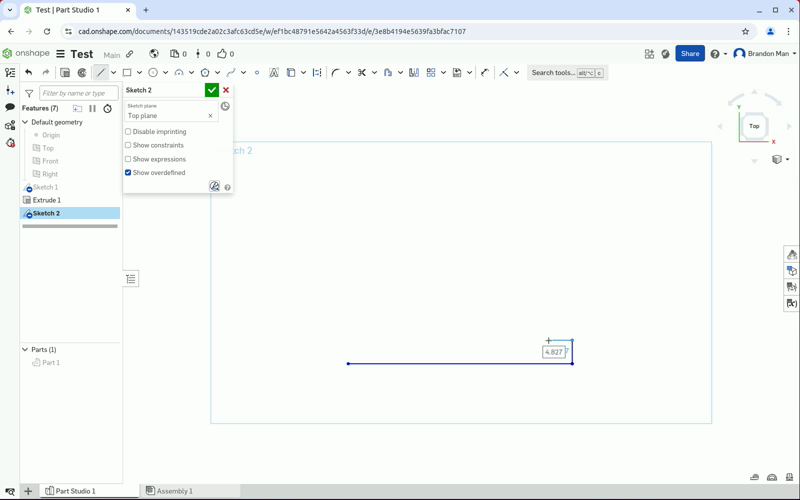
key_down(shift)
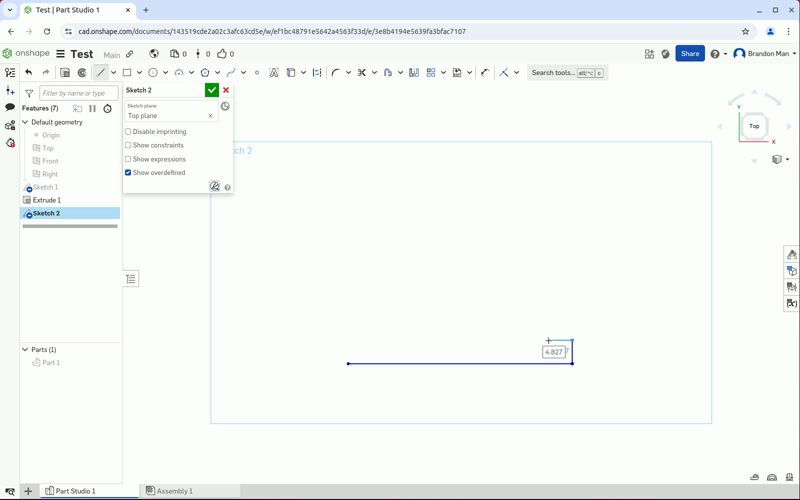
mouse_move(371, 340)
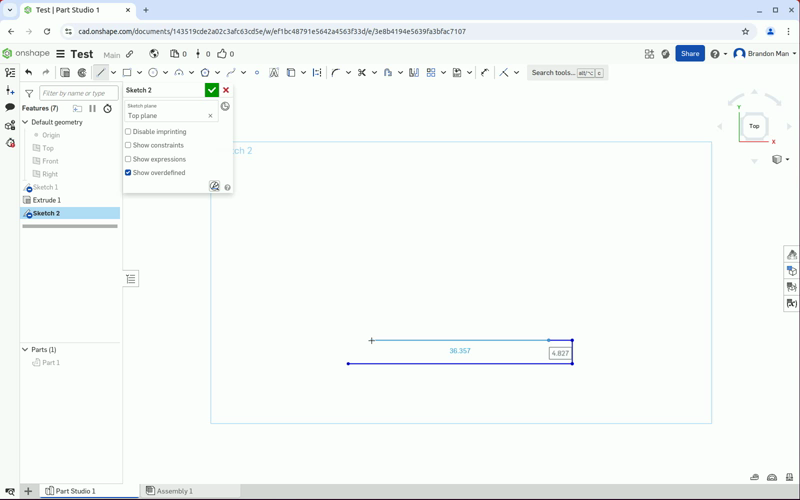
click(371, 340)
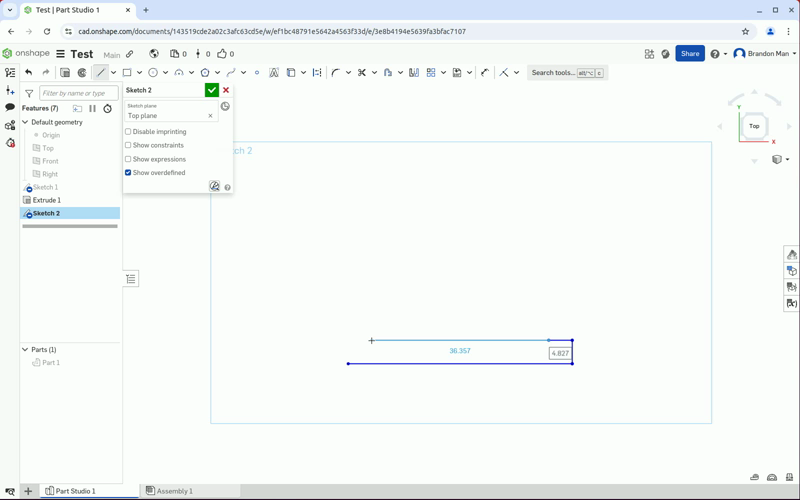
key_up(shift)
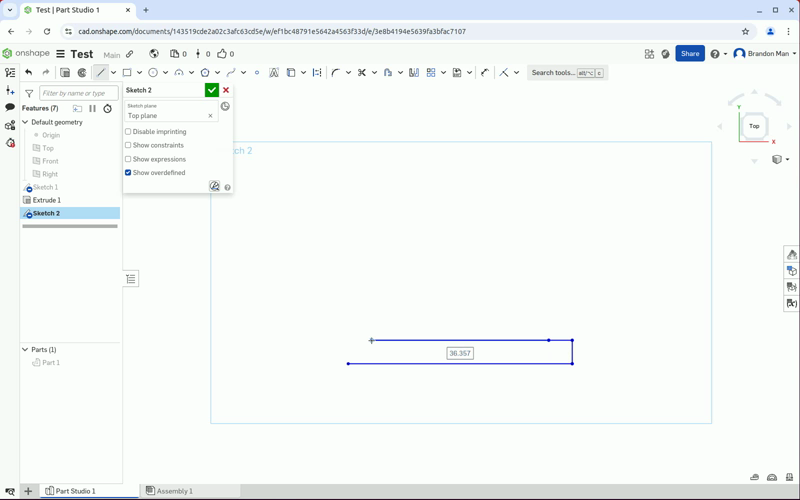
key_down(shift)
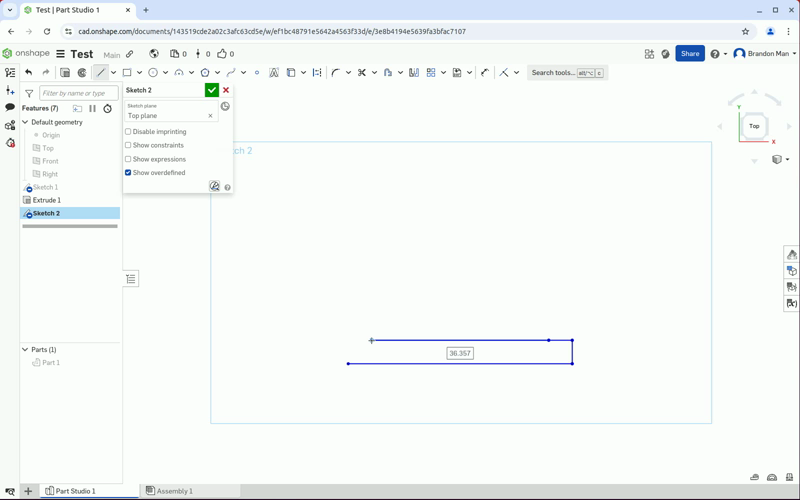
mouse_move(401, 340)
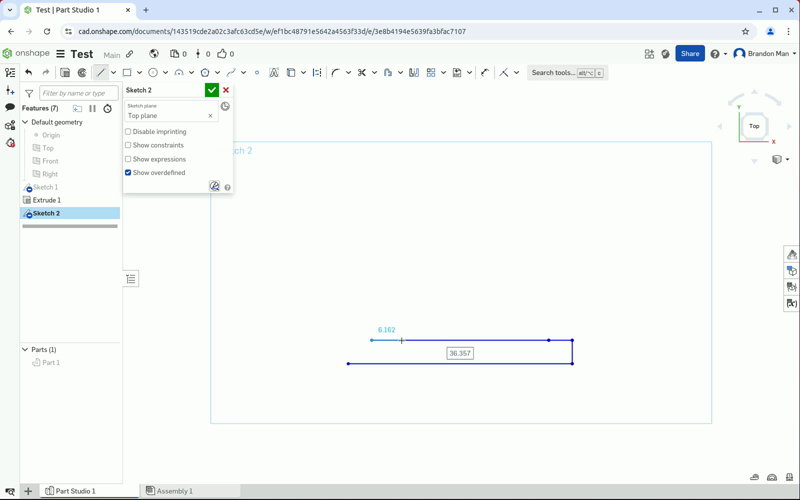
mouse_move(348, 340)
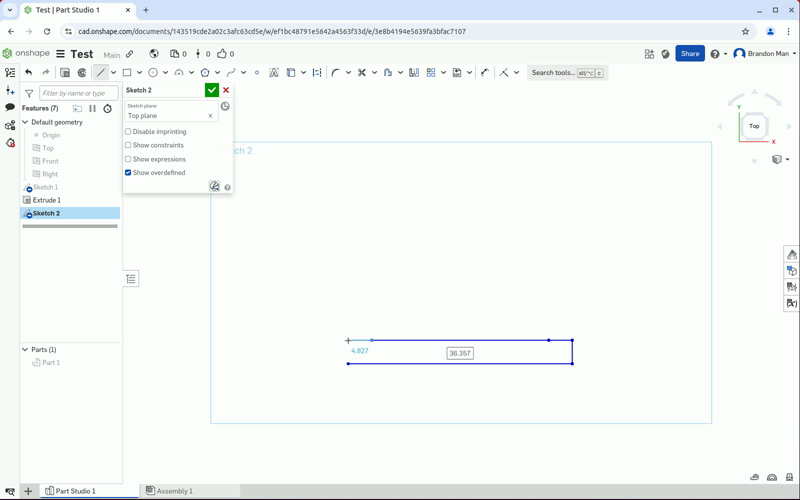
click(348, 340)
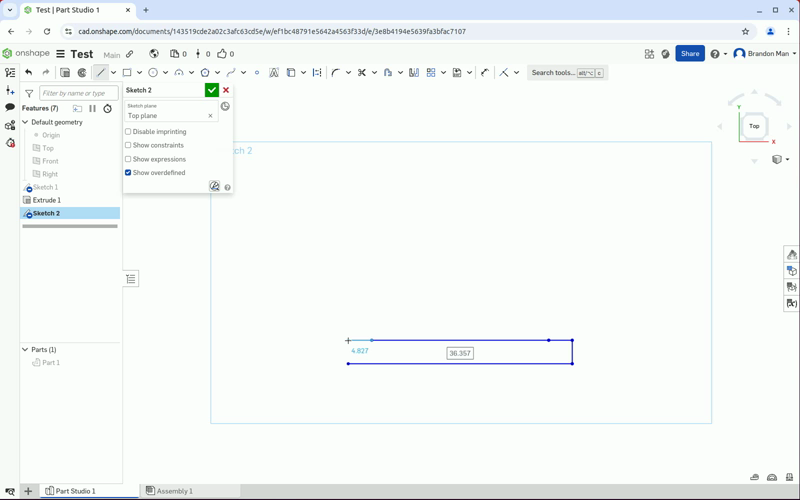
key_up(shift)
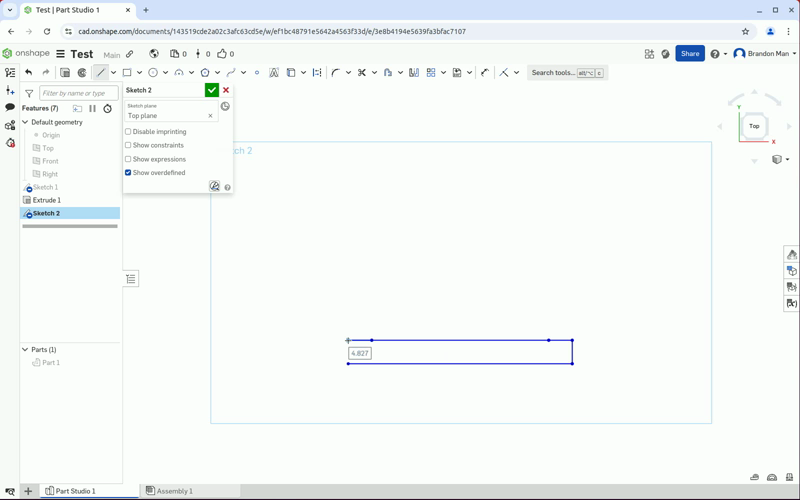
mouse_move(378, 340)
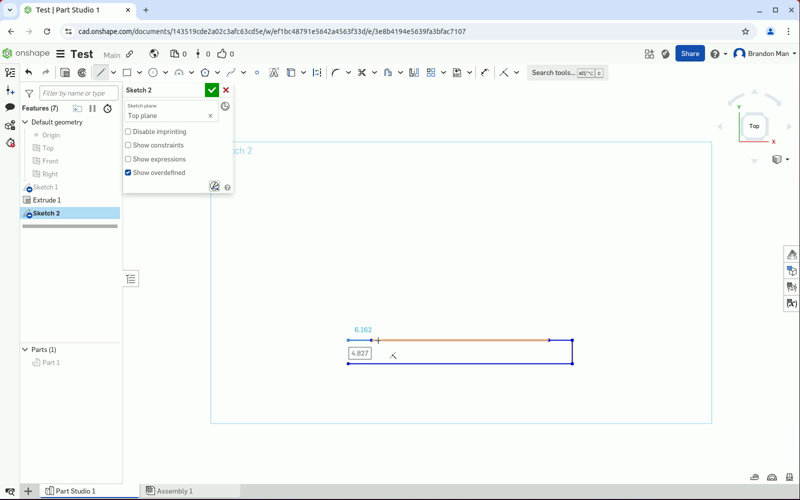
key_down(shift)
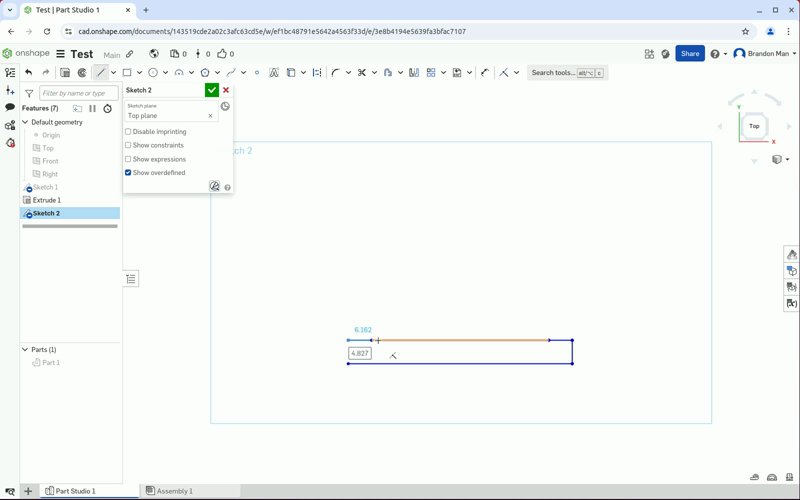
mouse_move(348, 363)
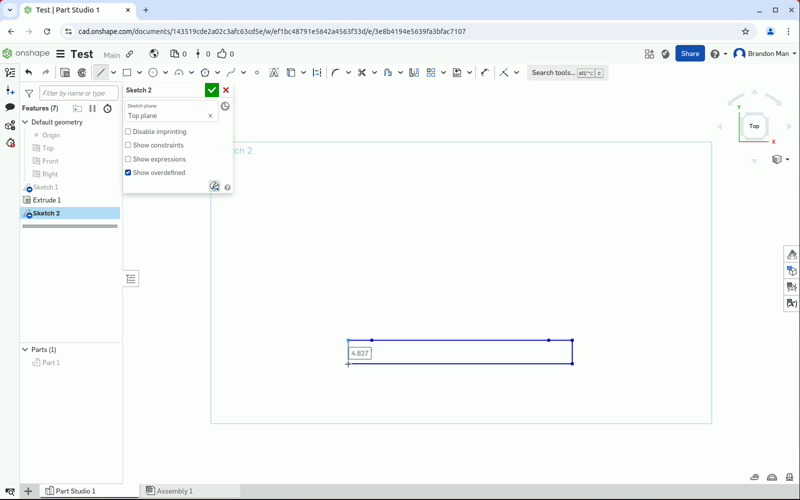
key_up(shift)
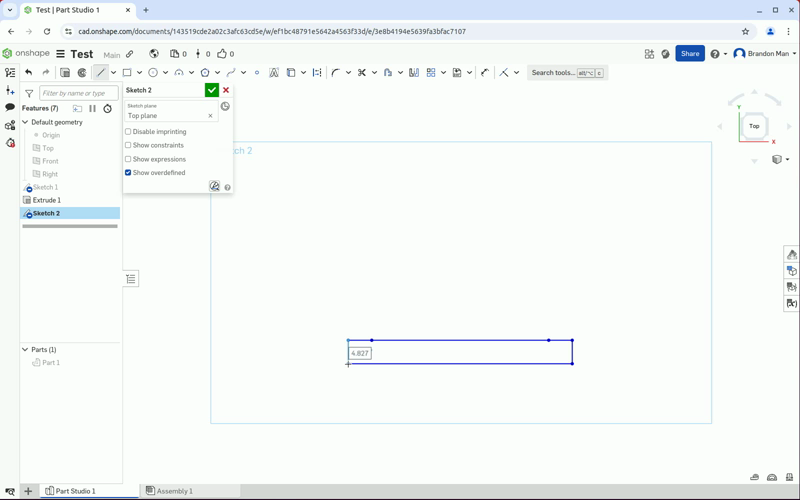
click(348, 363)
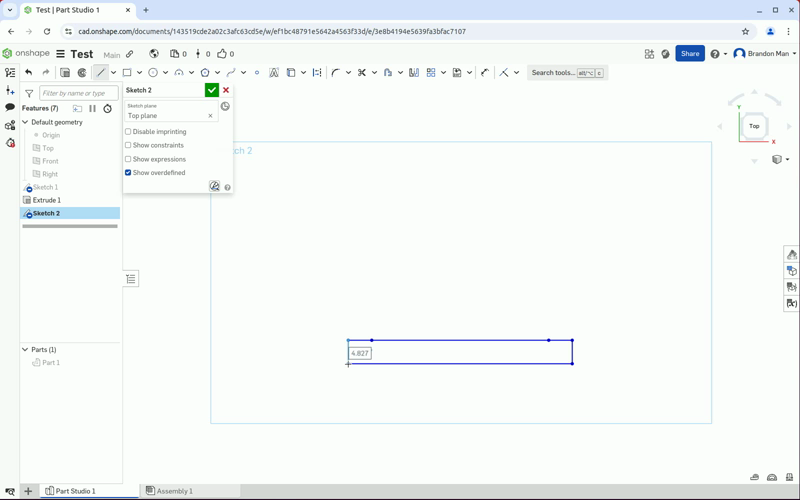
key(esc)
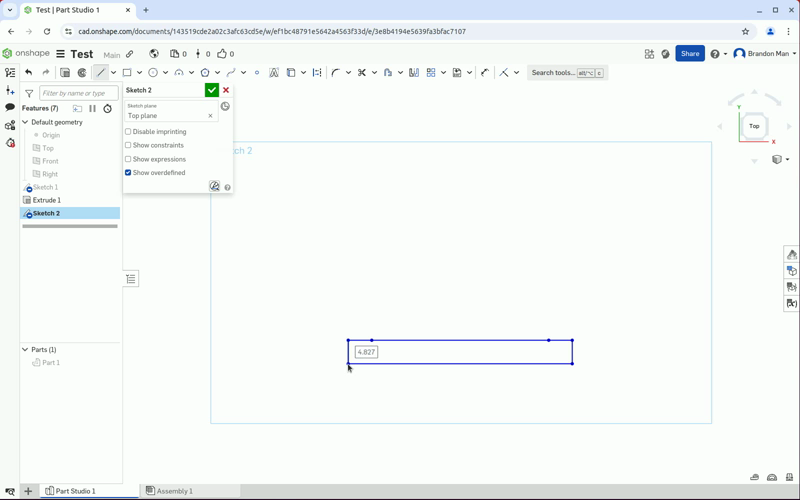
mouse_move(413, 360)
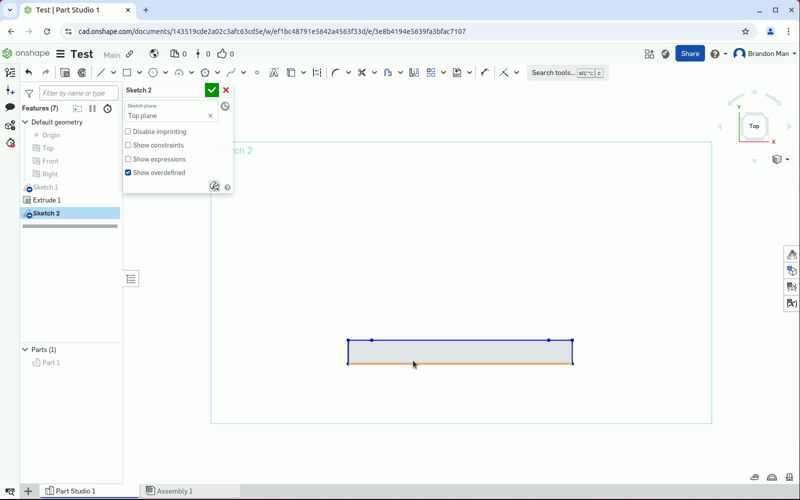
click(413, 360)
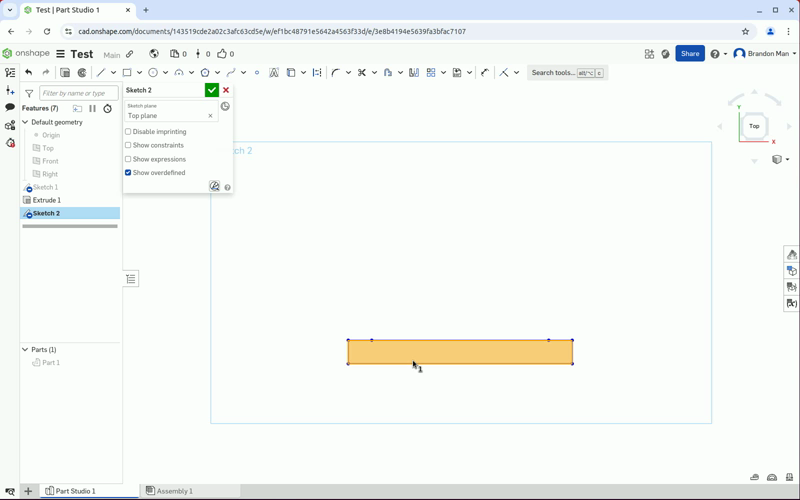
mouse_move(73, 352)
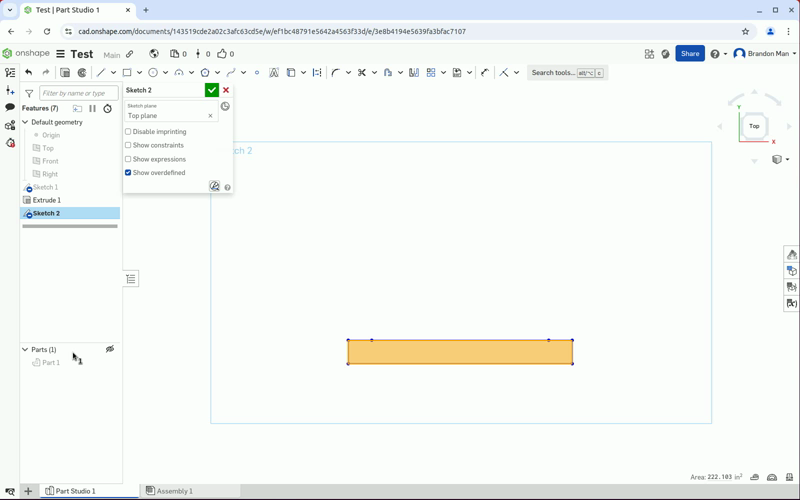
key(shift+y)
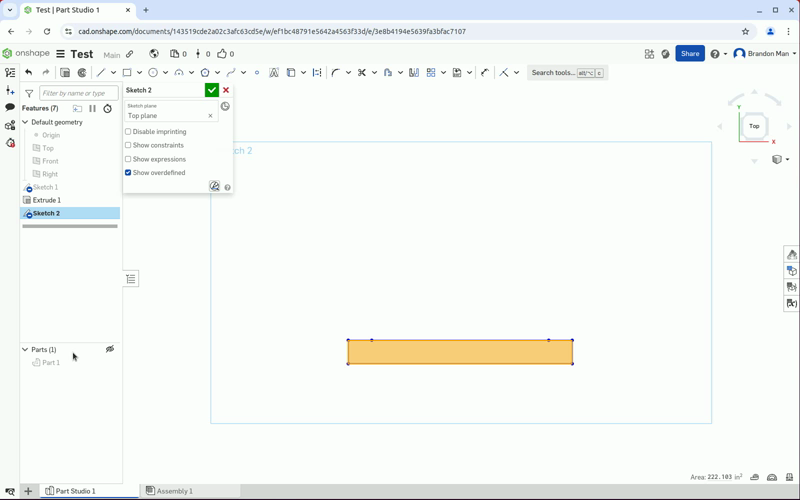
key(shift+e)
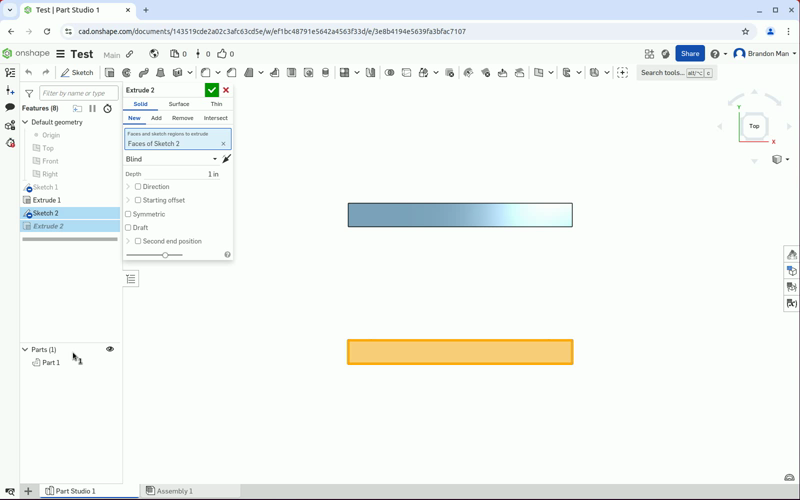
mouse_move(143, 106)
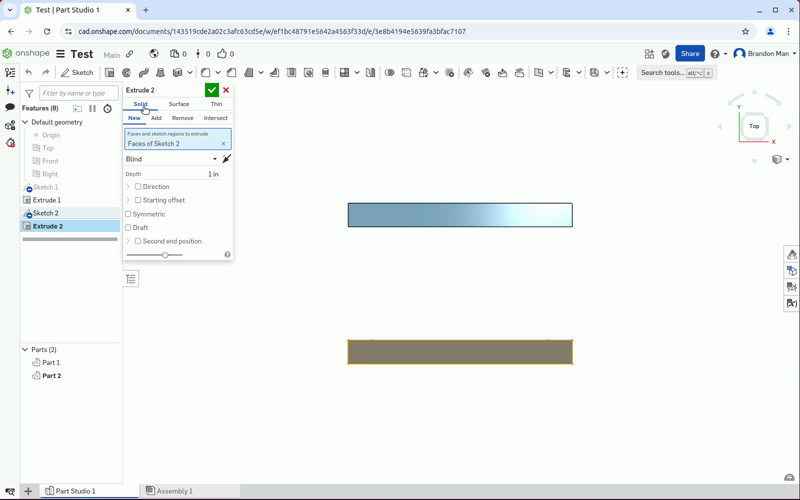
click(143, 106)
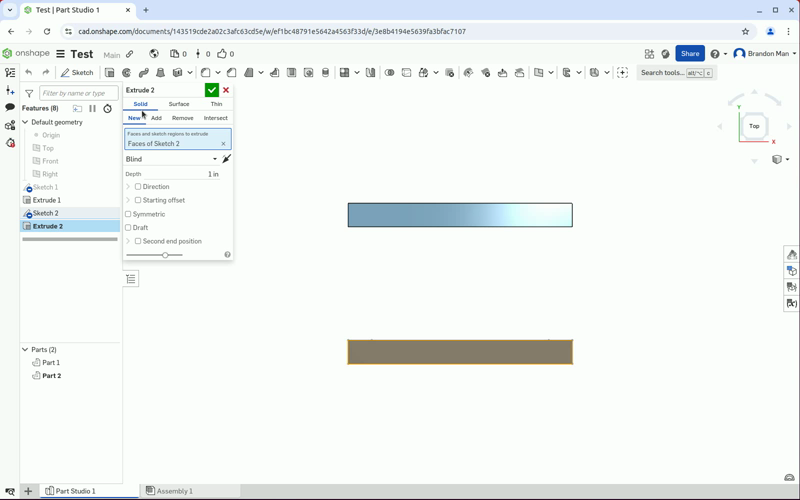
mouse_move(137, 120)
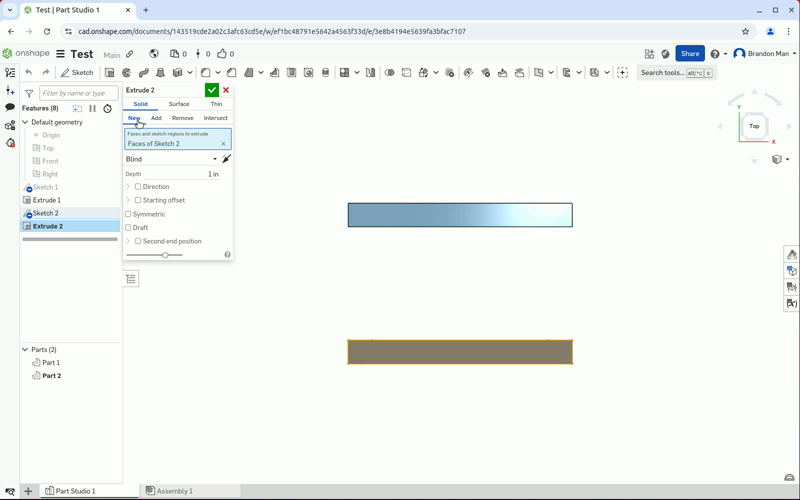
click(137, 120)
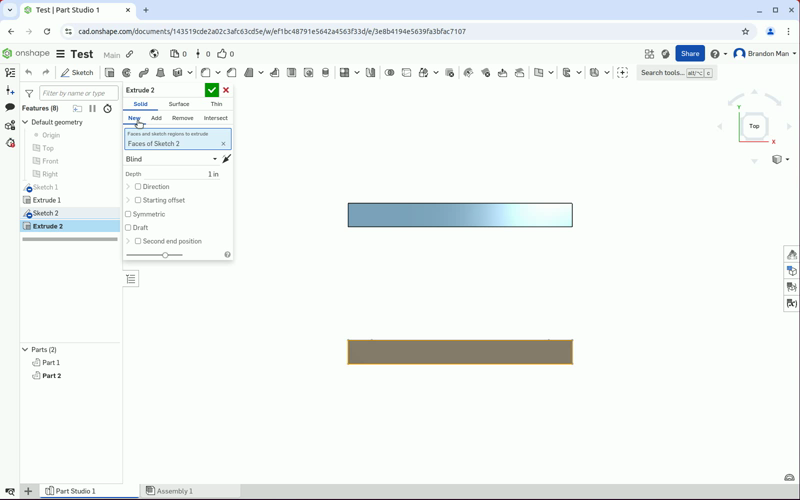
key(tab, 4)
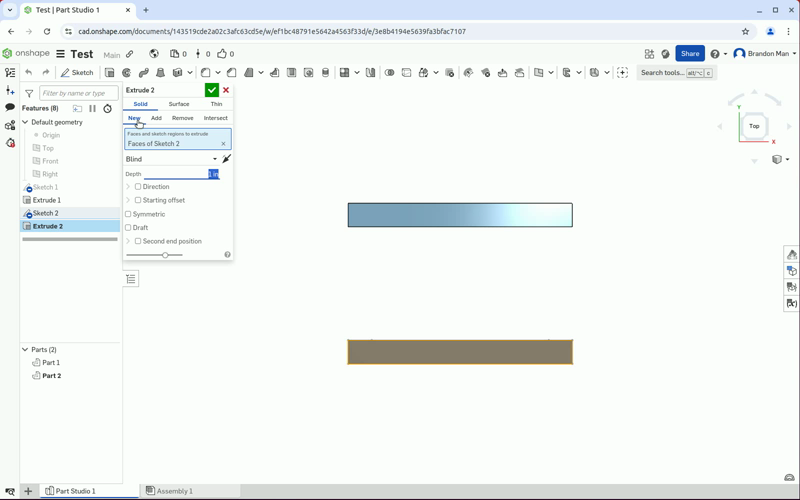
text(23.108)
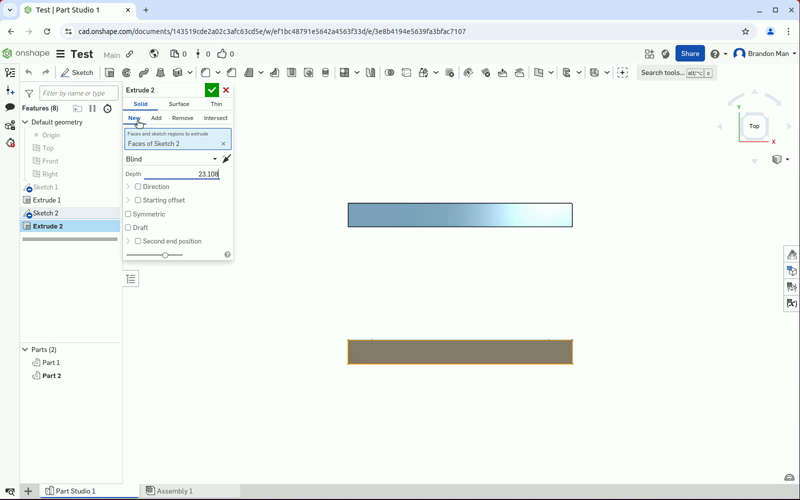
key(enter)
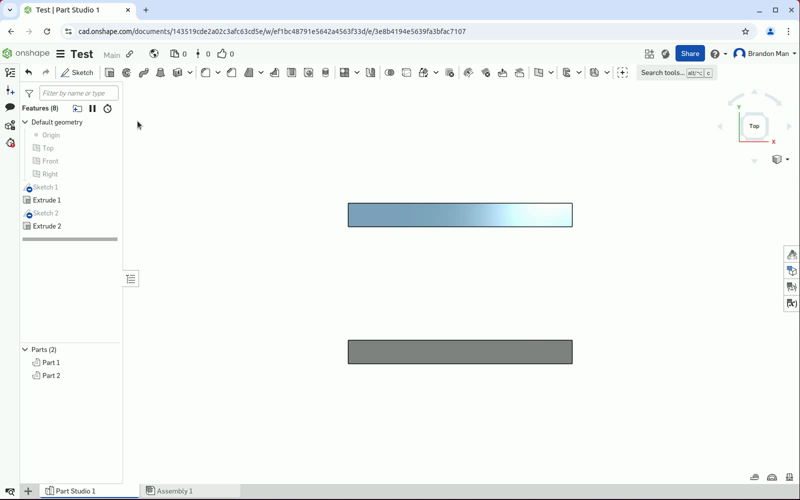
key(shift+h)
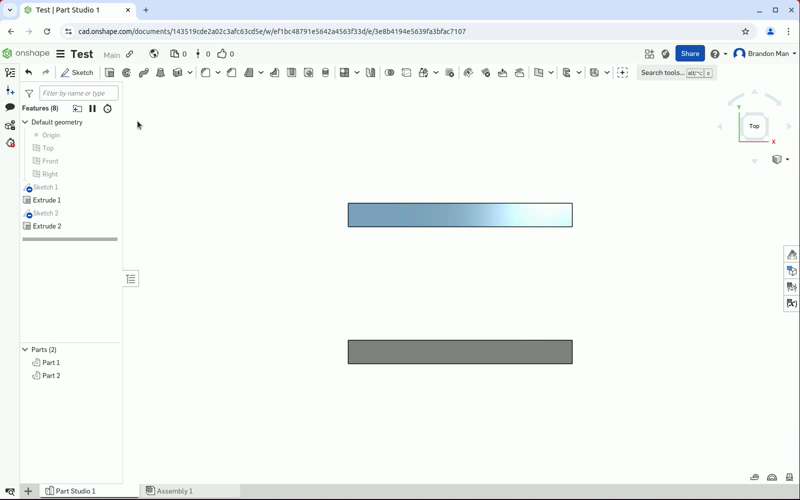
key(shift+h)
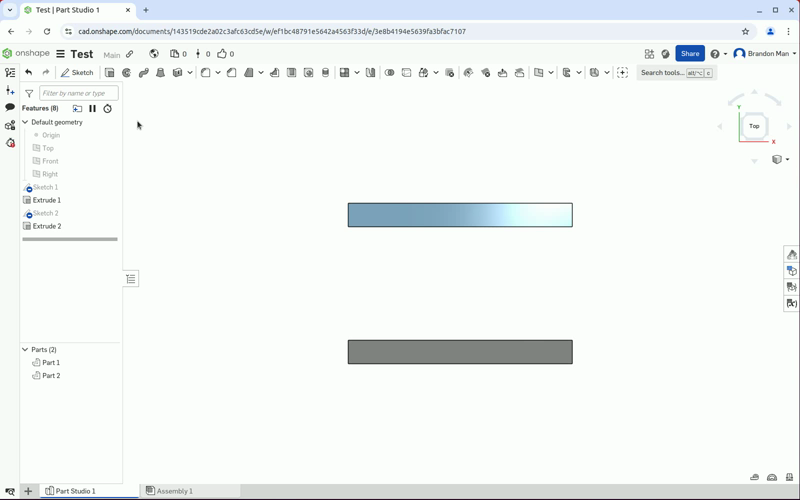
mouse_move(73, 189)
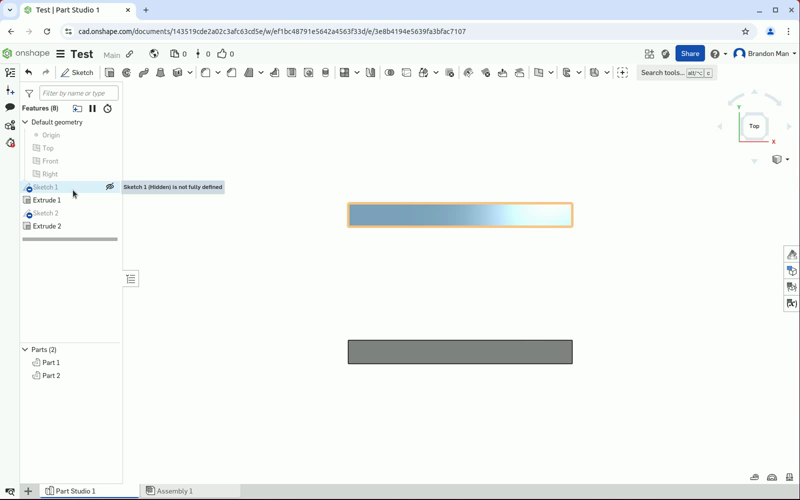
click(73, 189)
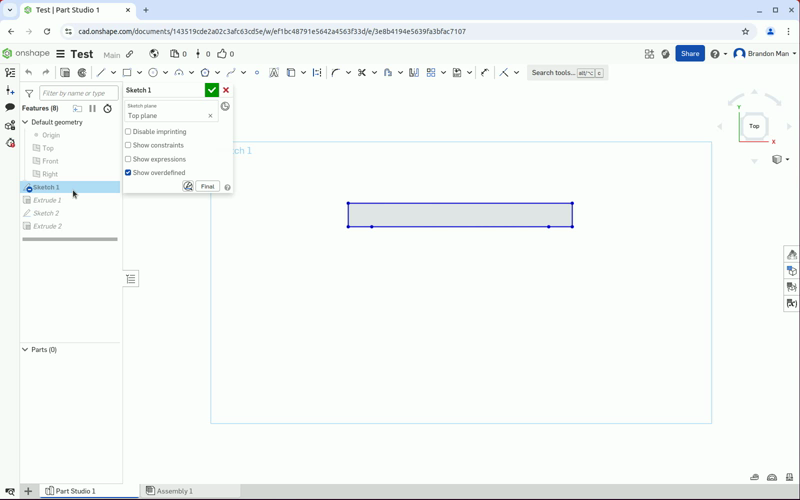
mouse_move(229, 92)
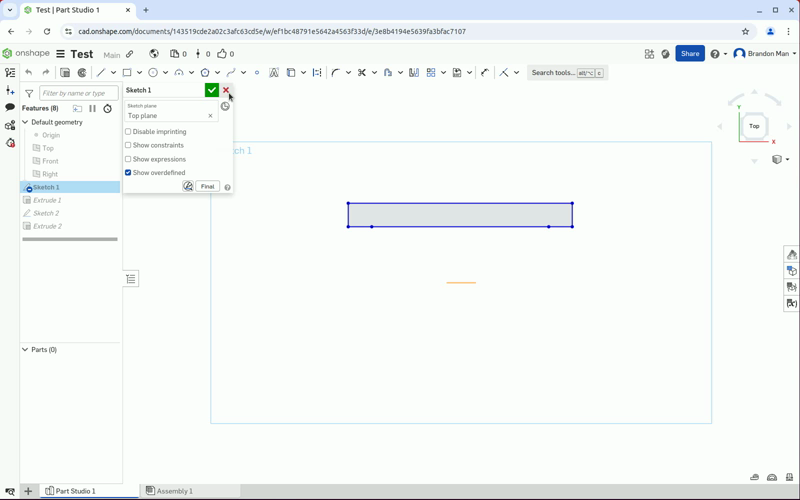
click(229, 92)
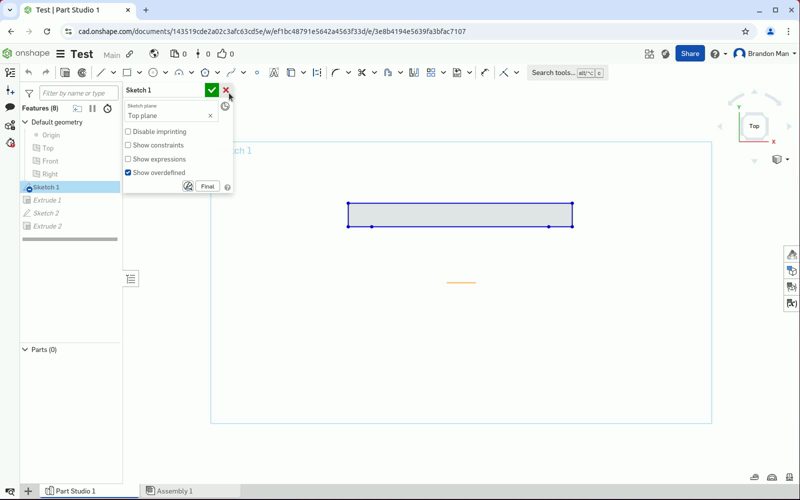
key(shift+s)
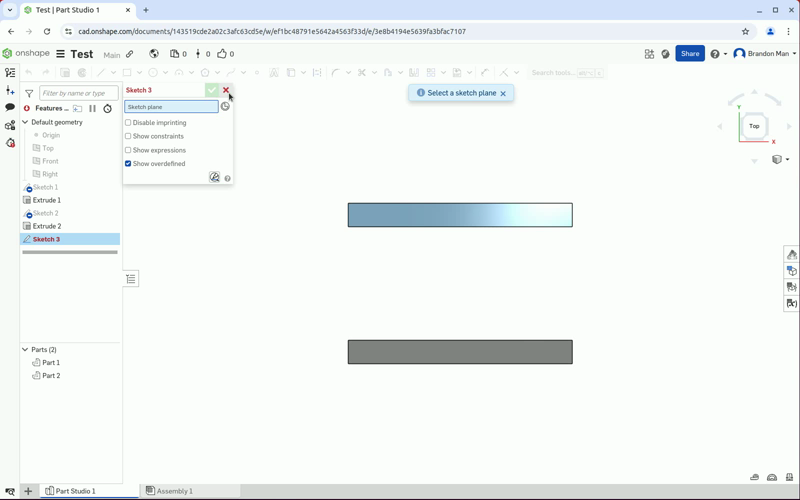
mouse_move(73, 150)
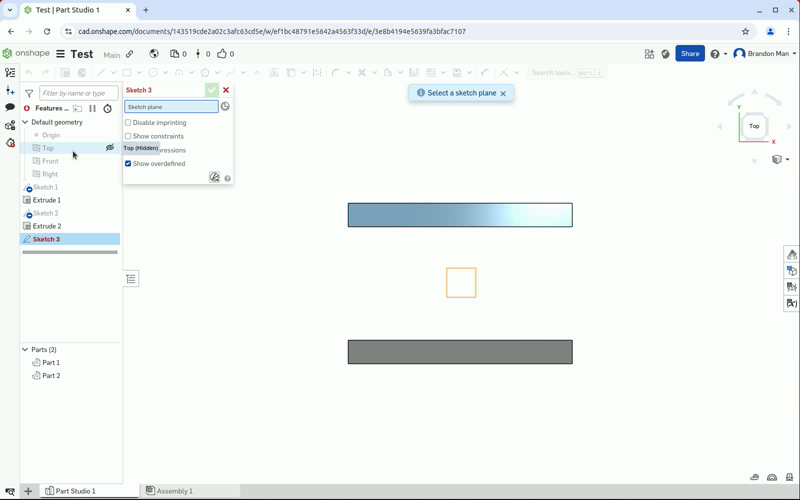
click(73, 150)
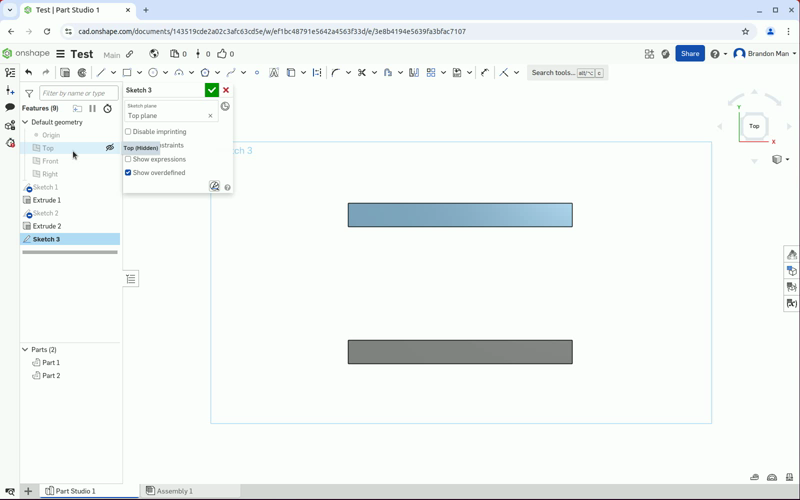
mouse_move(73, 352)
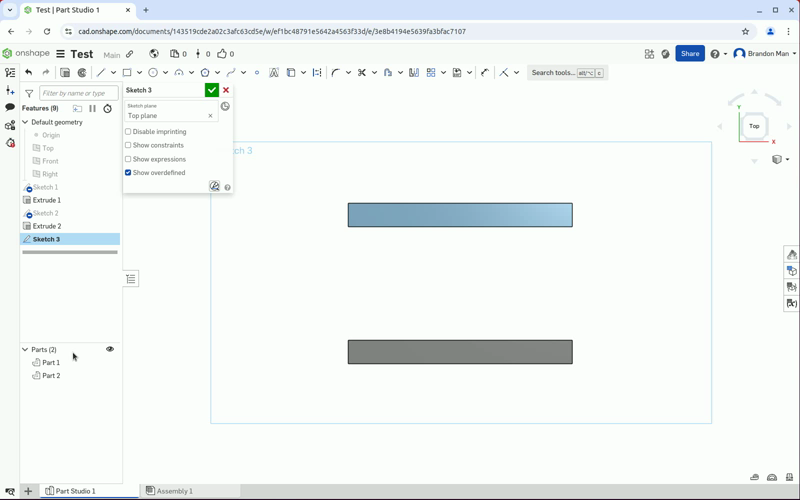
key(y)
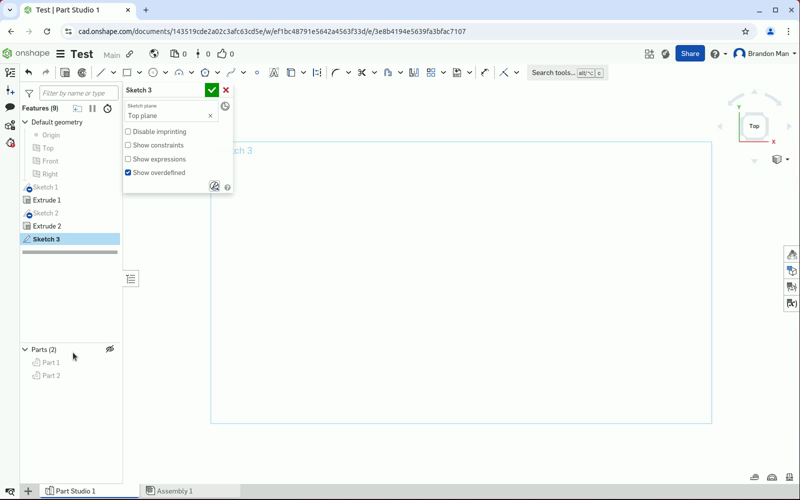
key(l)
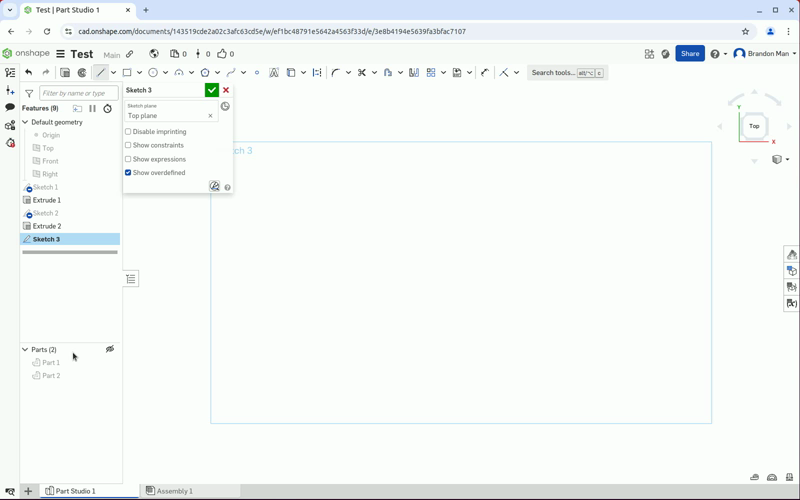
key_down(shift)
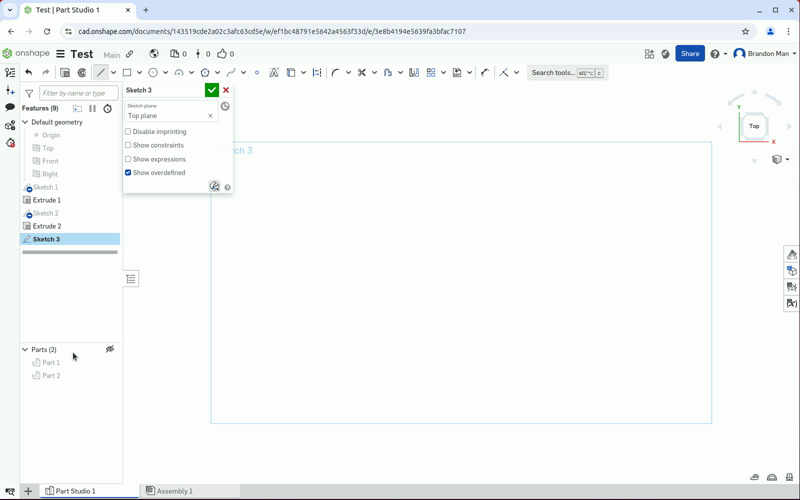
mouse_move(348, 339)
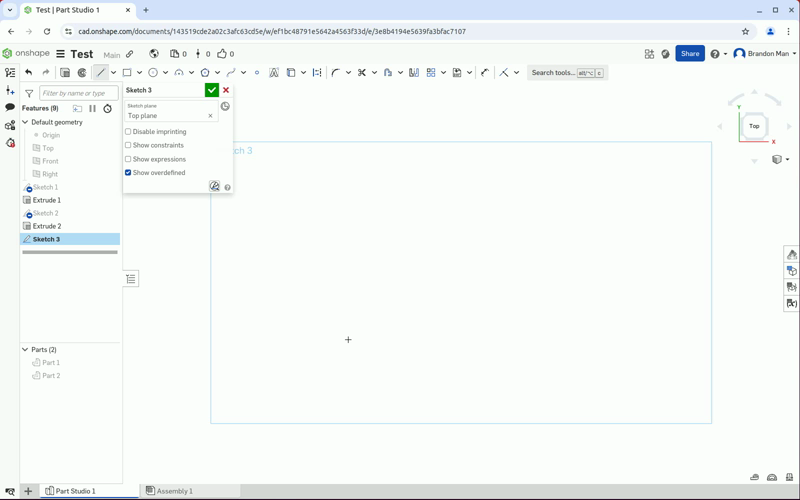
click(348, 339)
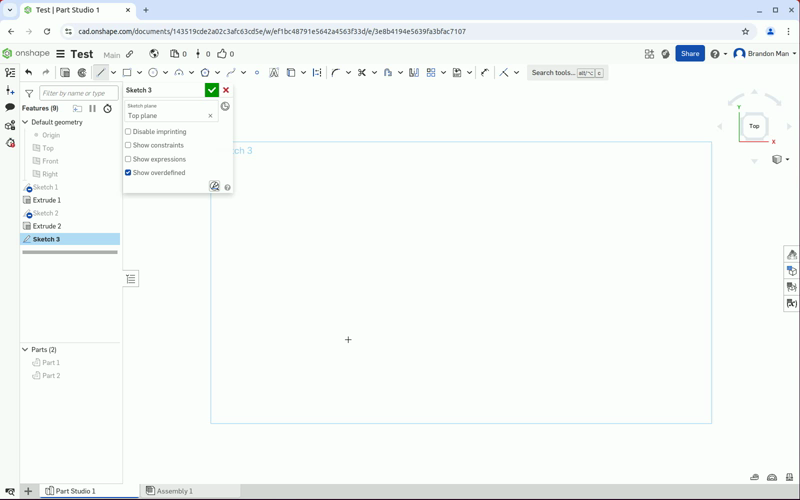
key_up(shift)
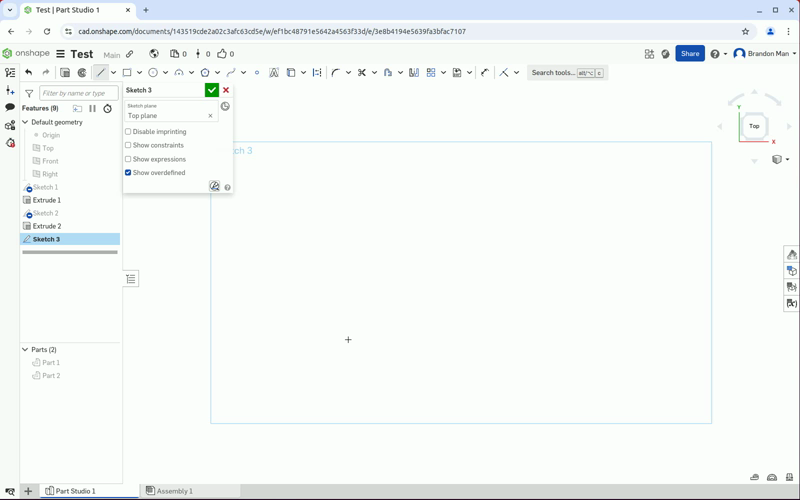
key_down(shift)
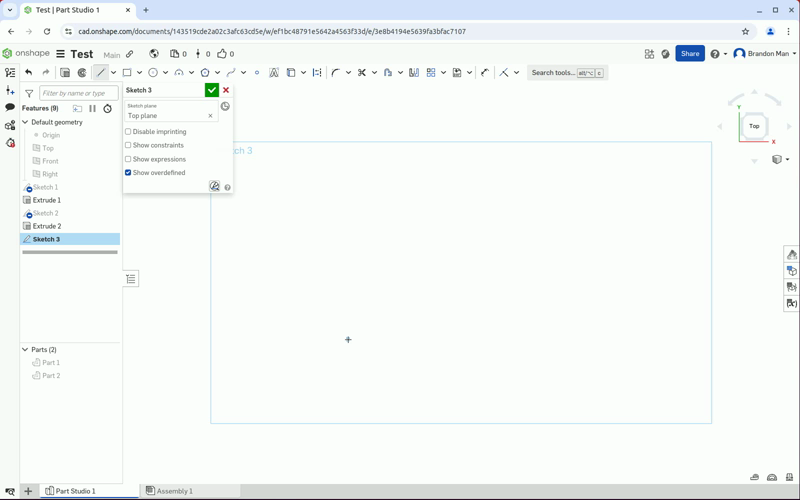
mouse_move(378, 339)
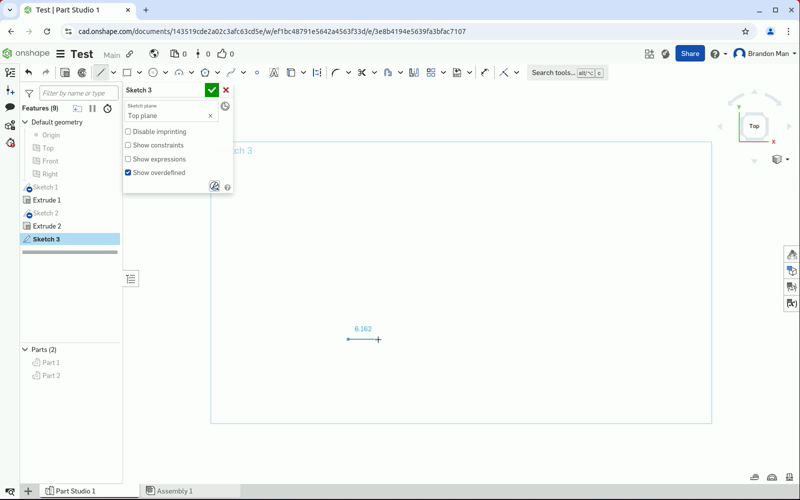
mouse_move(371, 339)
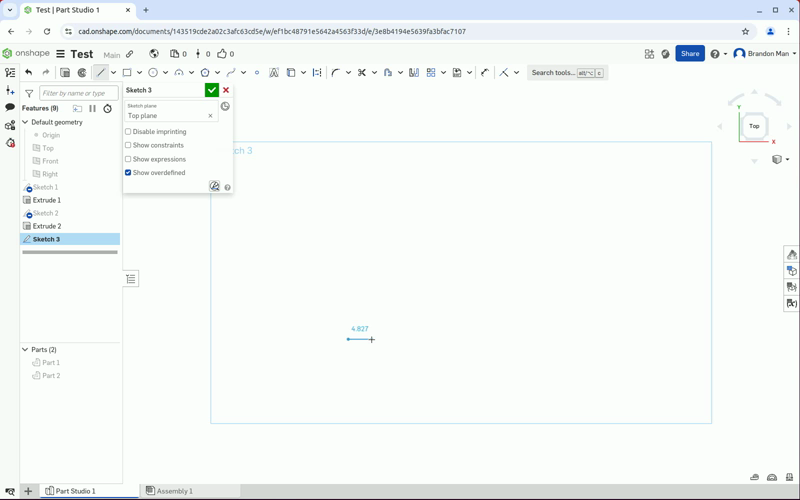
click(371, 339)
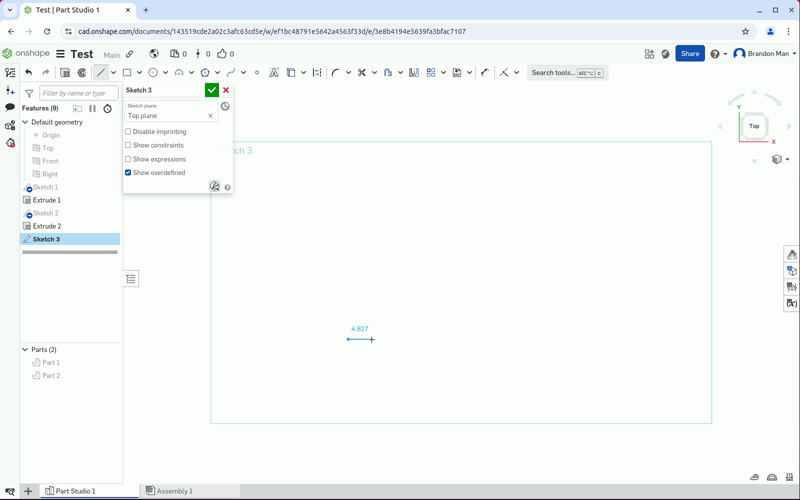
key_up(shift)
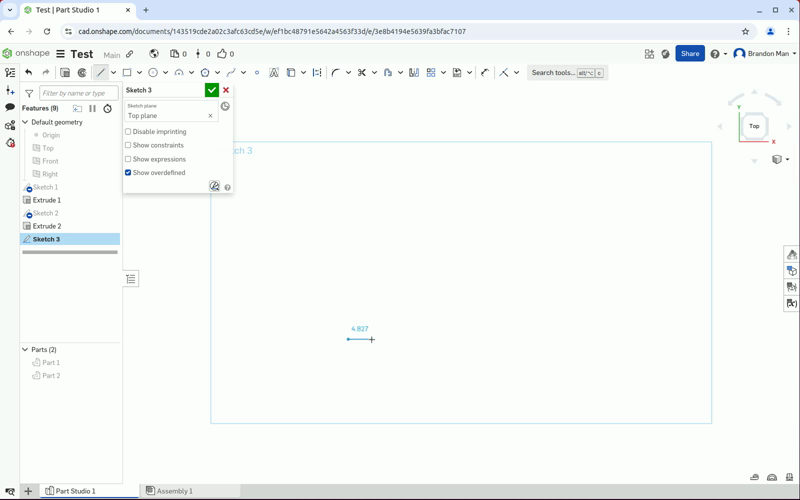
key_down(shift)
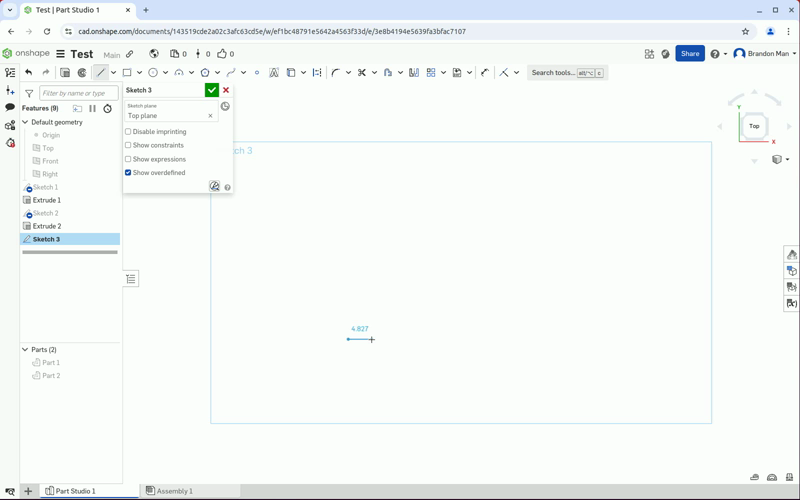
mouse_move(371, 226)
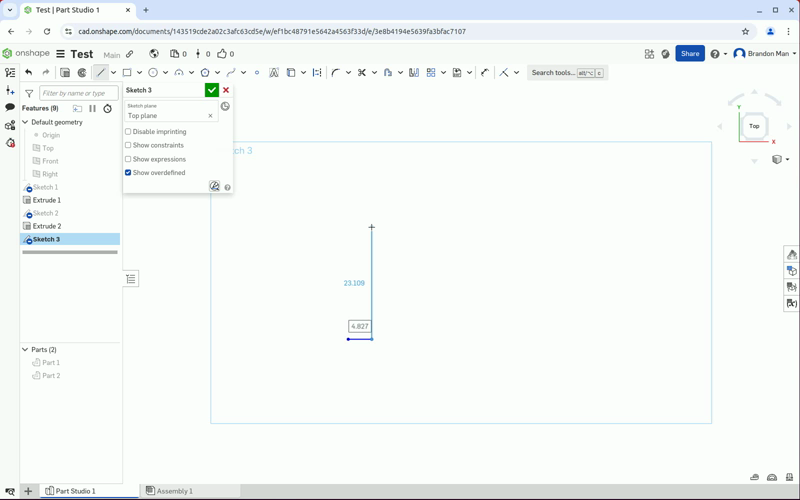
click(371, 226)
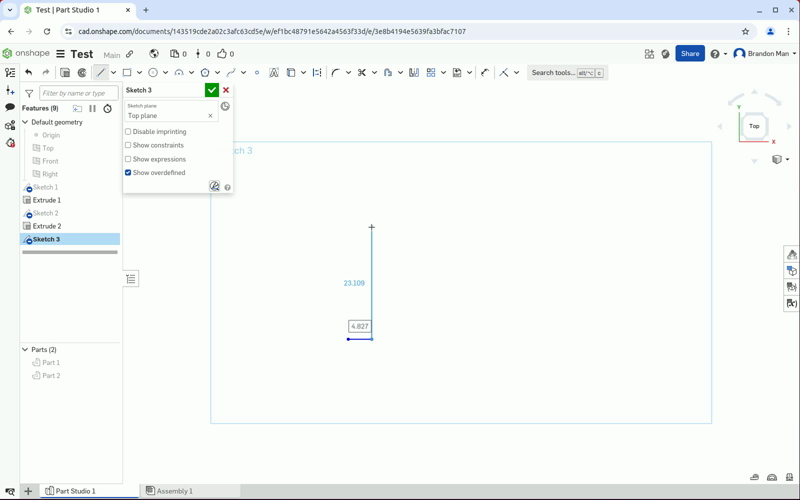
key_up(shift)
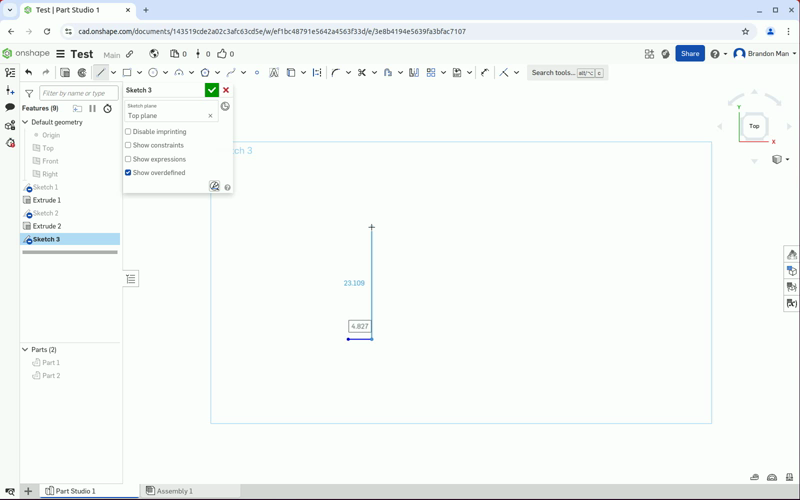
key_down(shift)
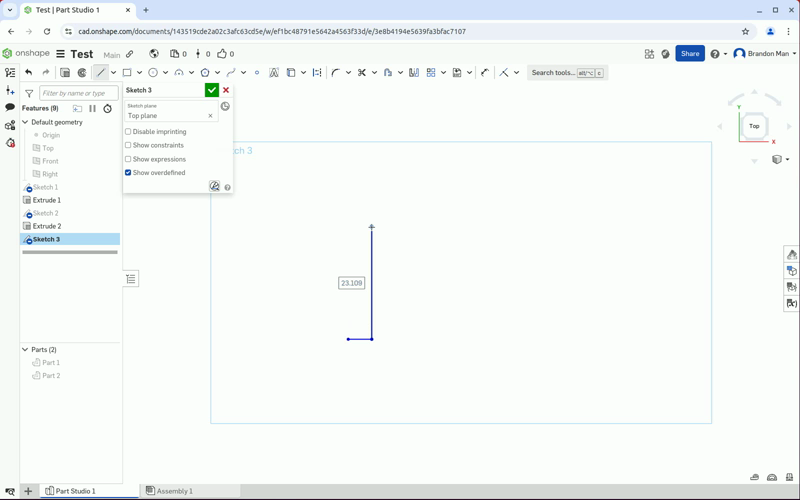
mouse_move(401, 226)
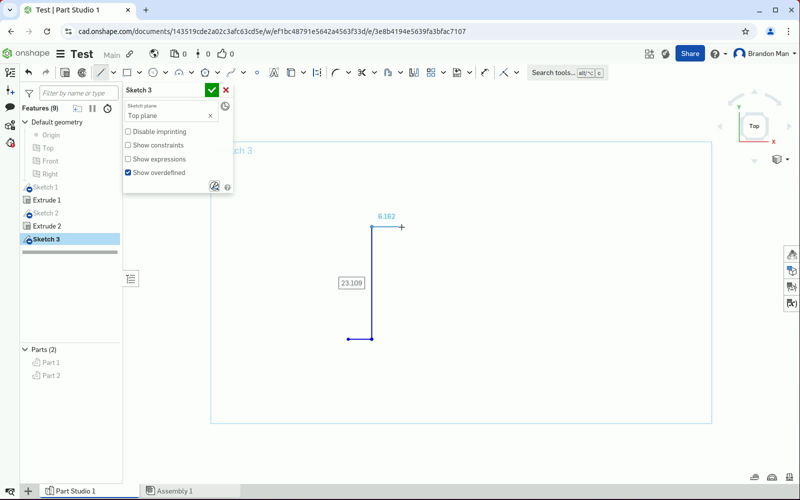
mouse_move(348, 226)
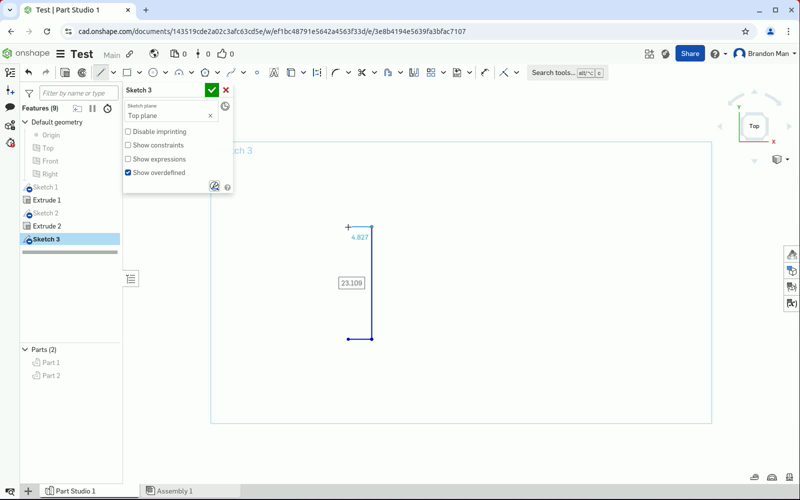
click(348, 226)
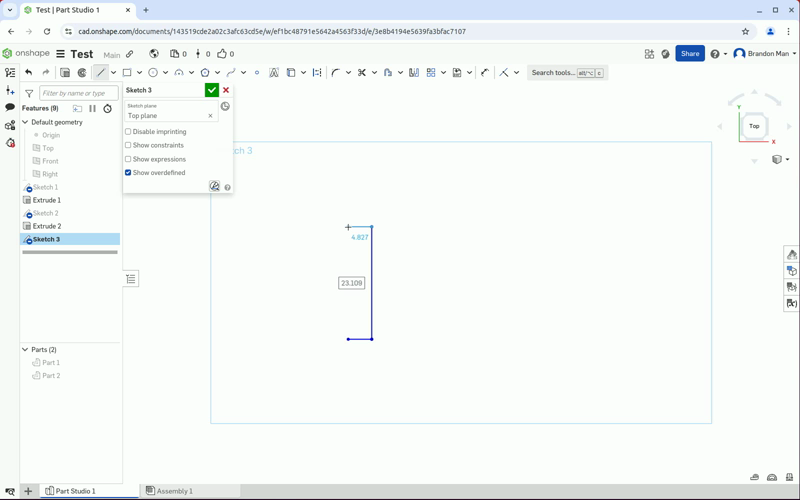
key_up(shift)
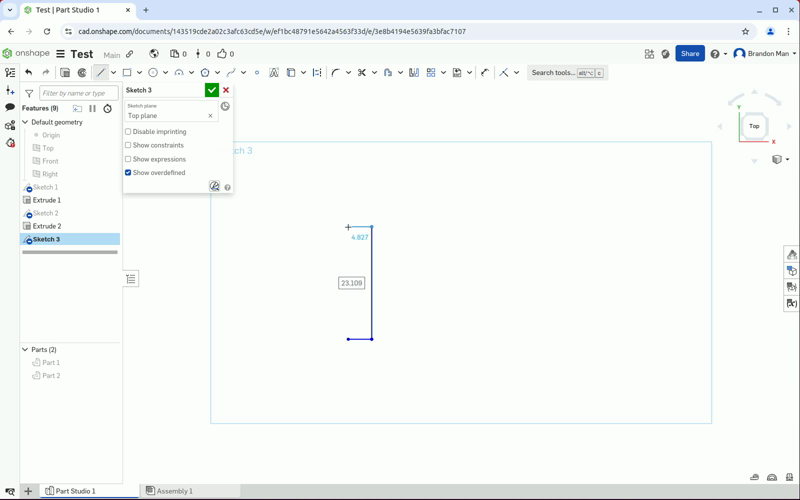
key_down(shift)
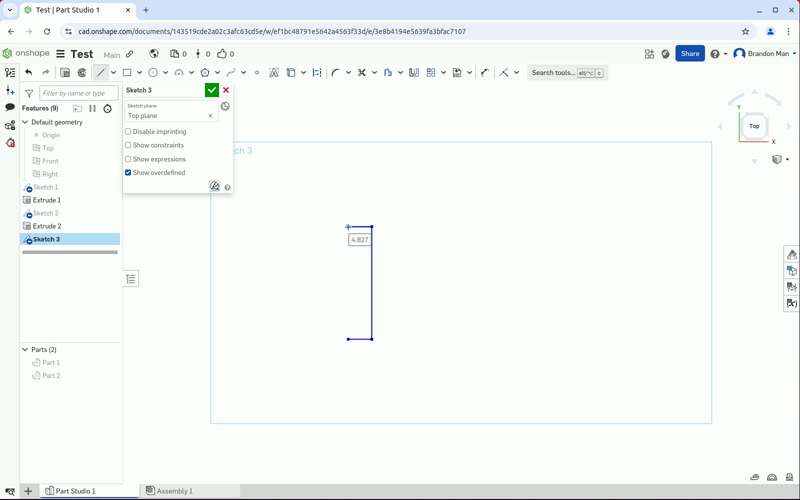
mouse_move(348, 339)
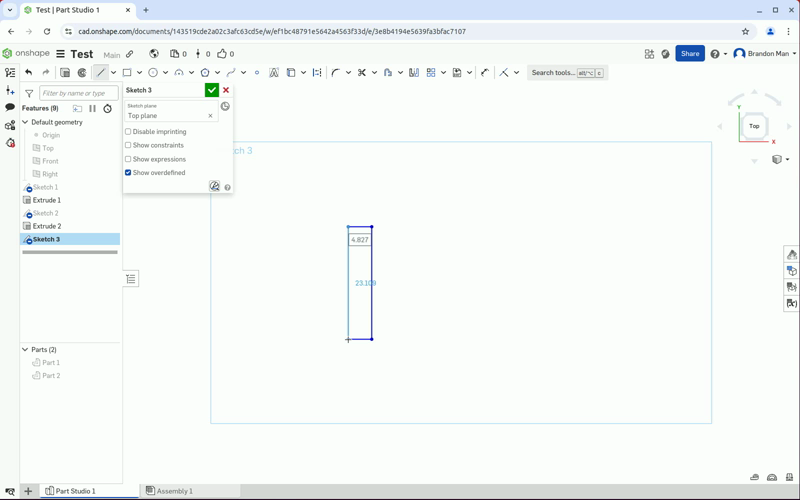
key_up(shift)
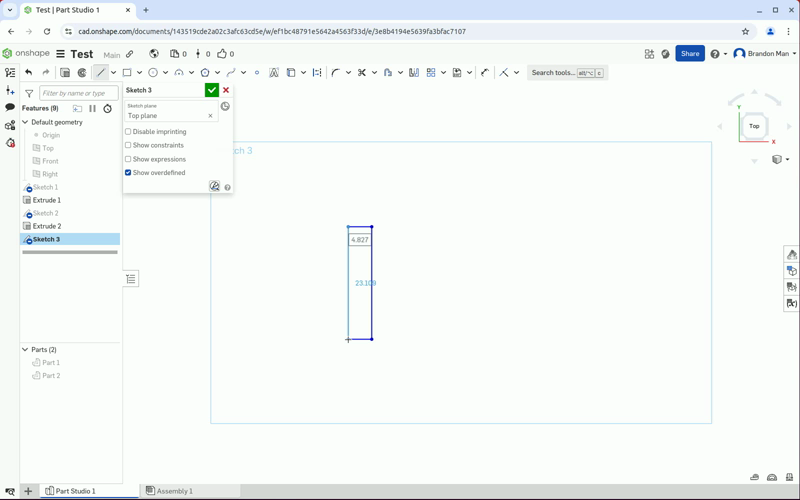
click(348, 339)
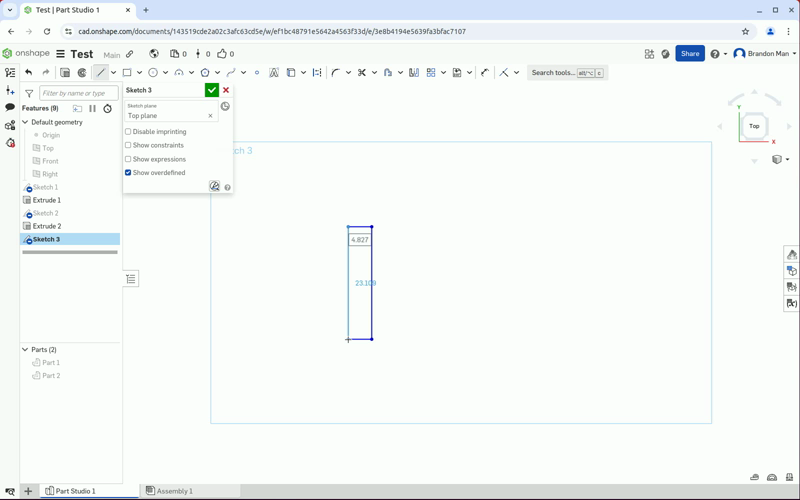
key(esc)
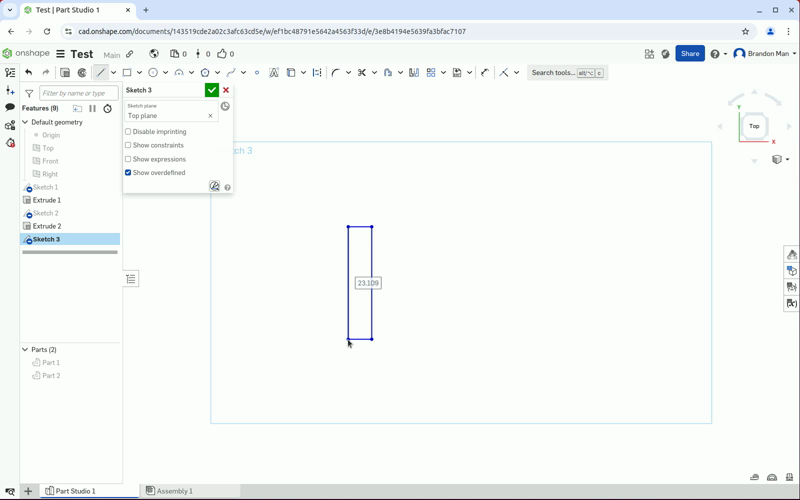
mouse_move(356, 238)
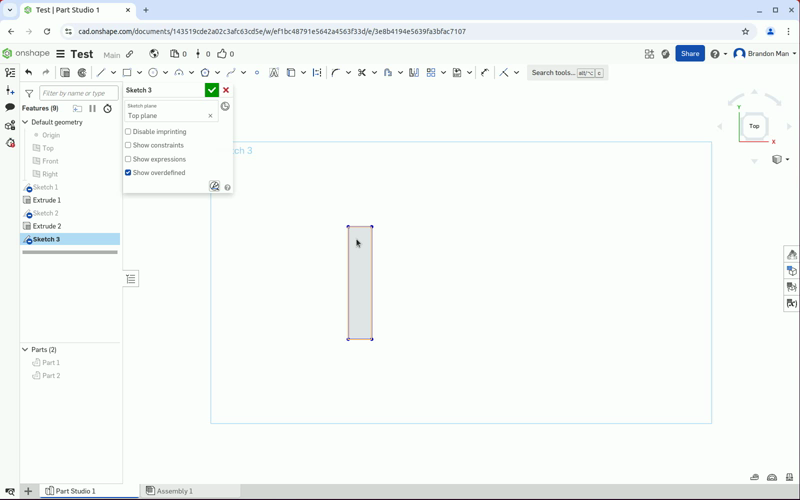
click(356, 238)
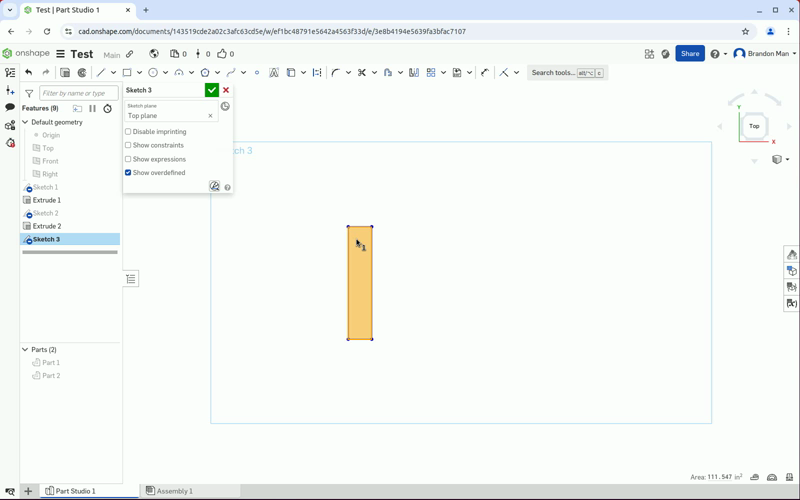
mouse_move(73, 352)
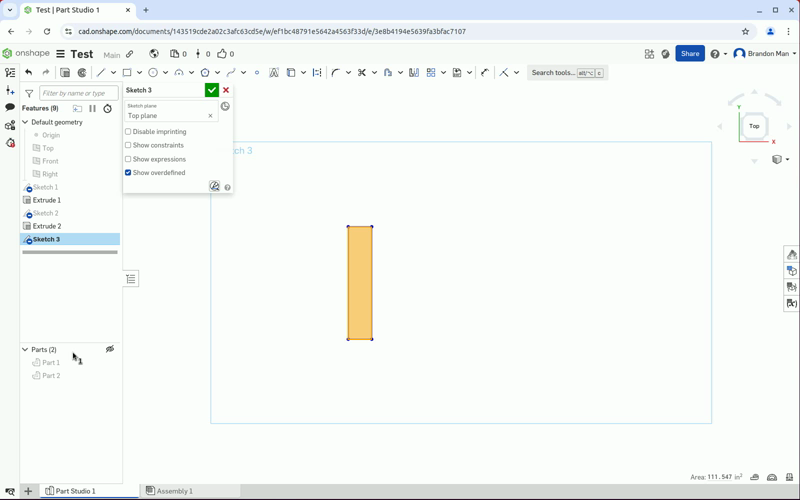
key(shift+y)
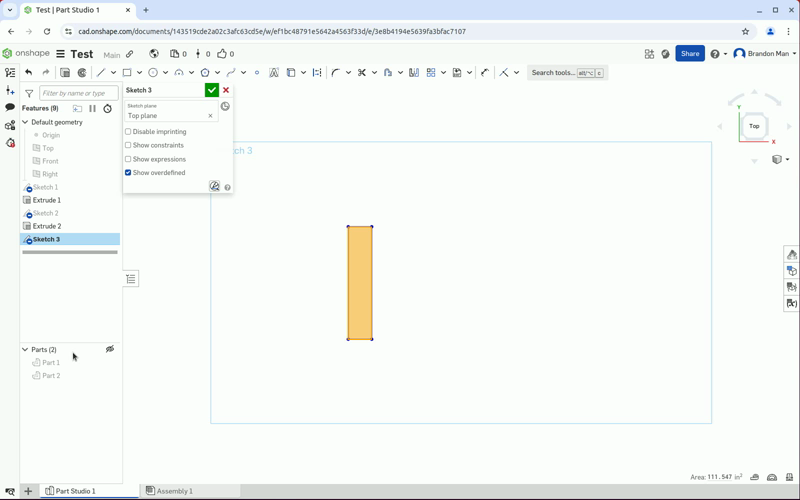
key(shift+e)
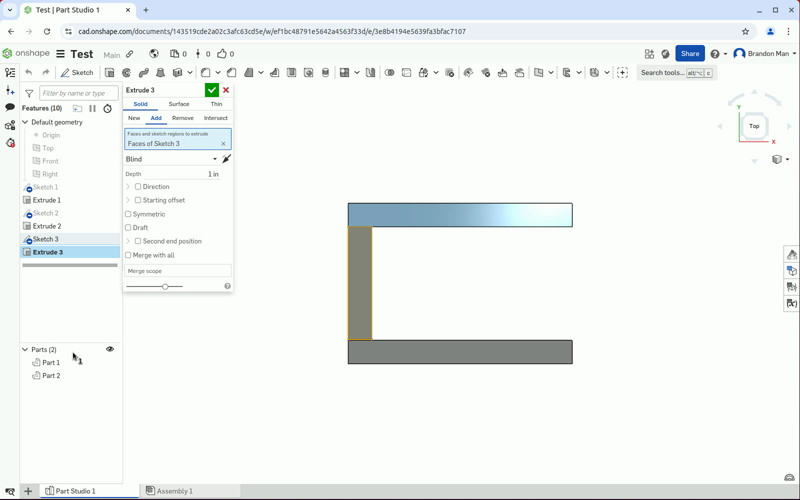
mouse_move(143, 106)
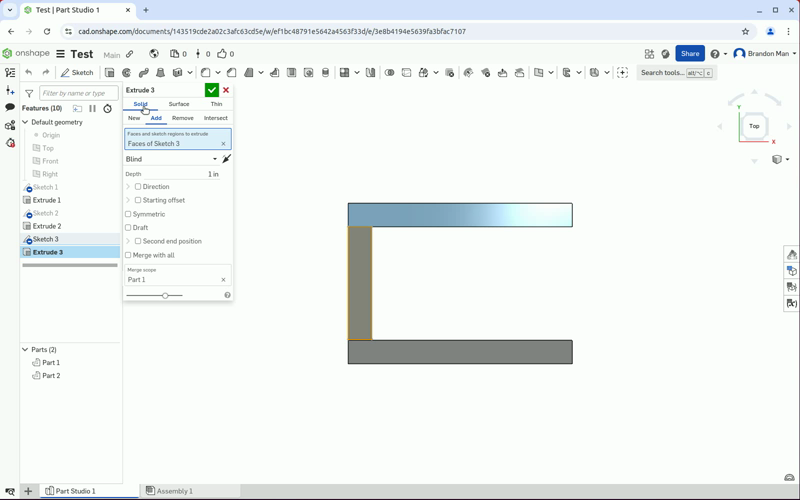
click(143, 106)
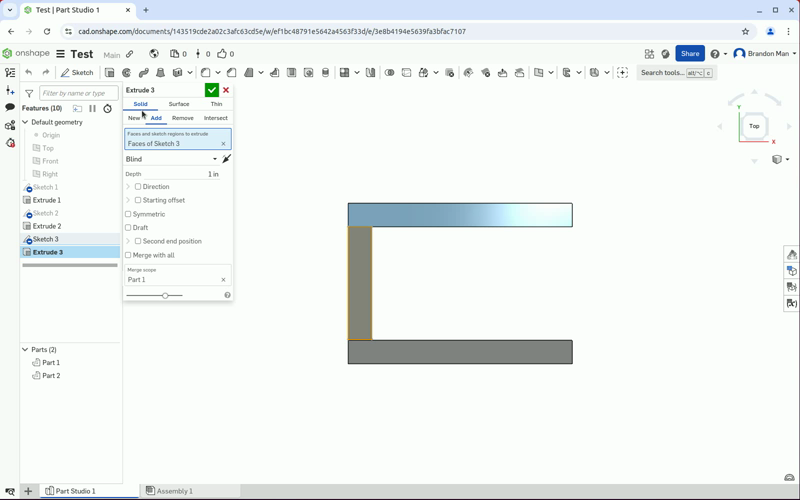
mouse_move(137, 120)
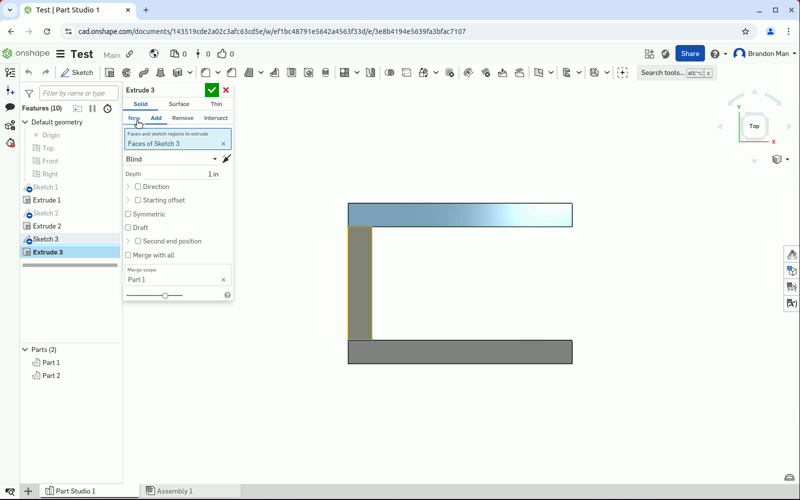
click(137, 120)
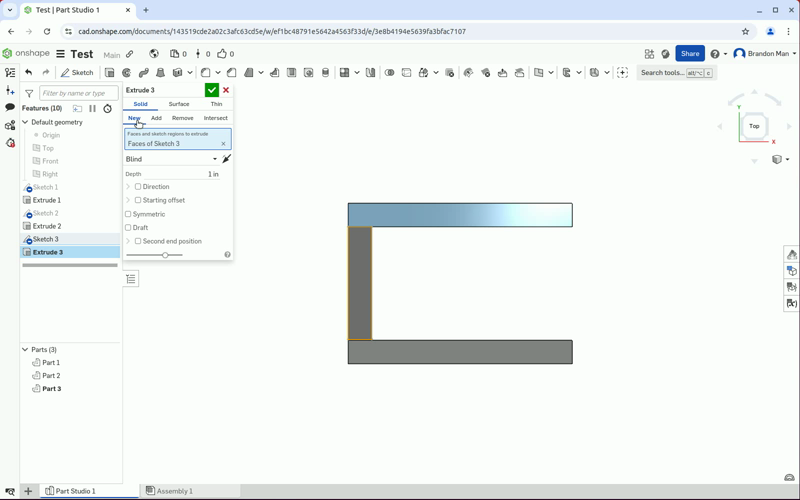
key(tab, 4)
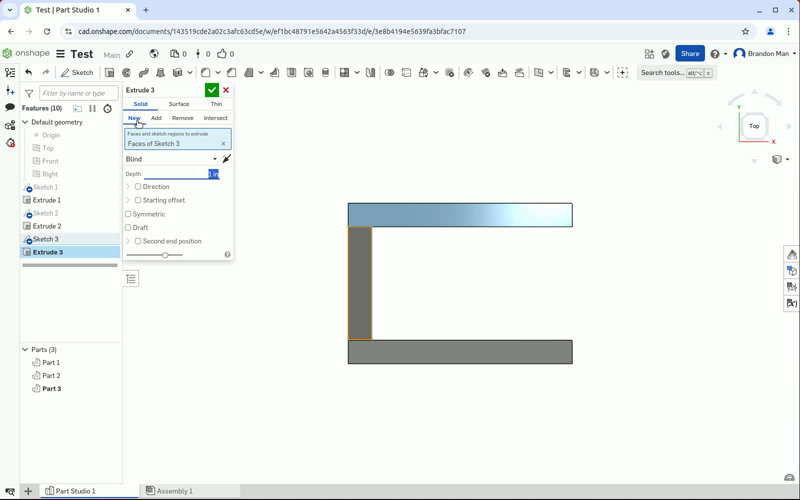
text(23.108)
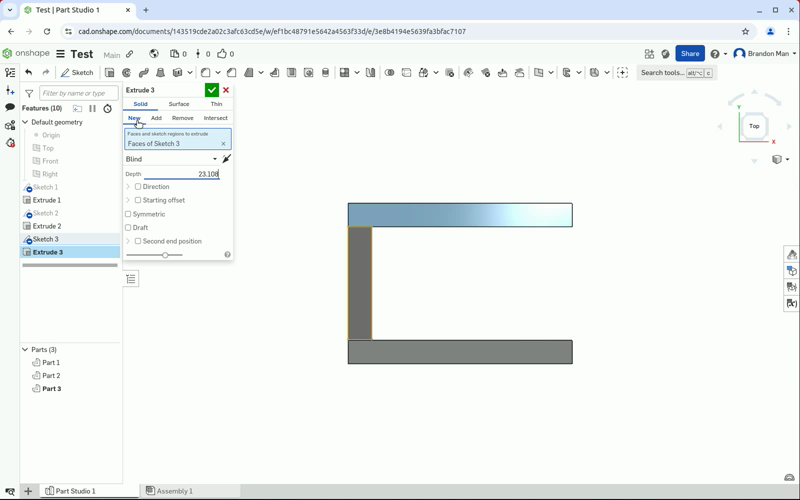
key(enter)
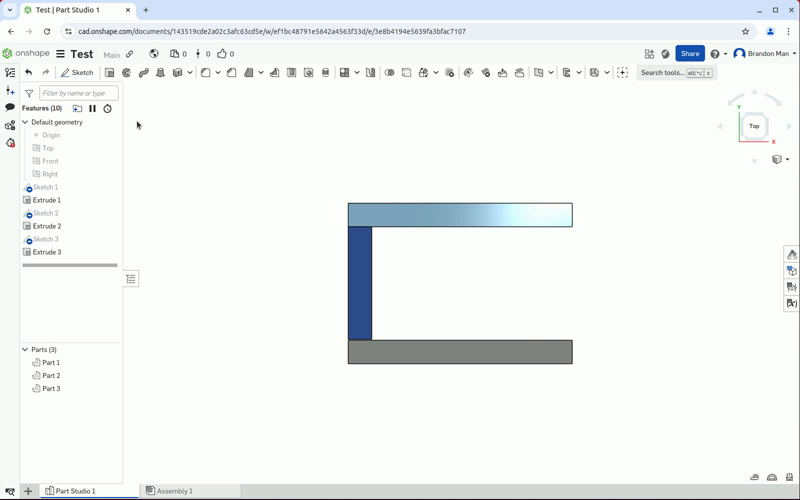
key(shift+h)
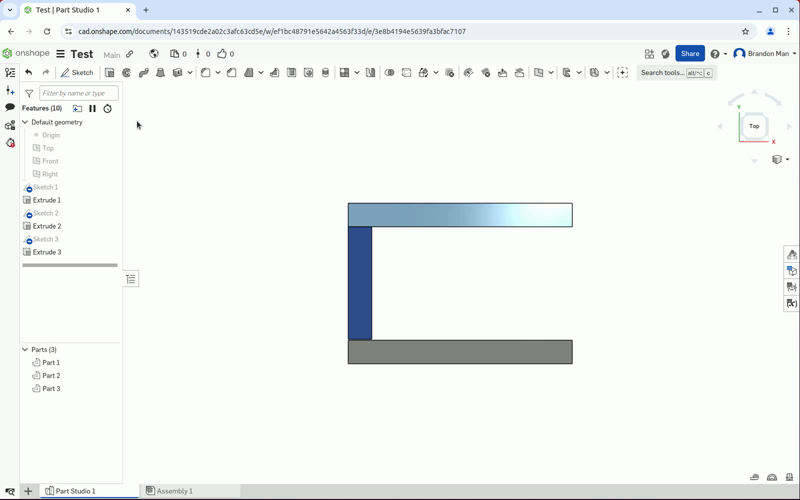
key(shift+h)
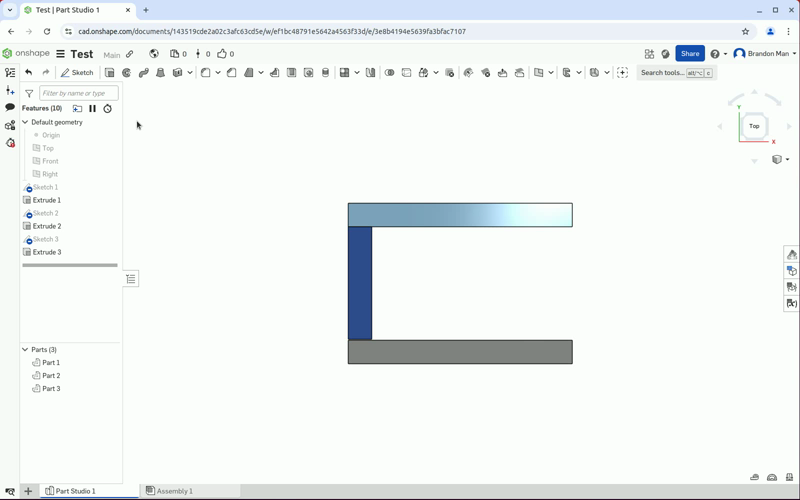
mouse_move(73, 189)
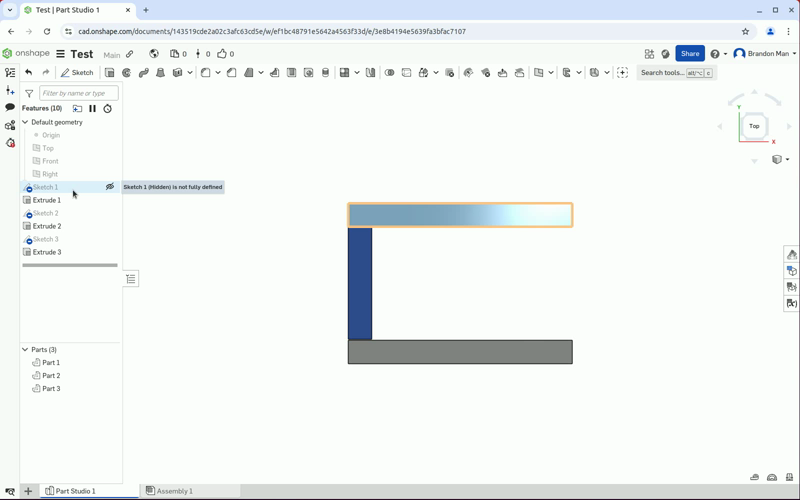
click(73, 189)
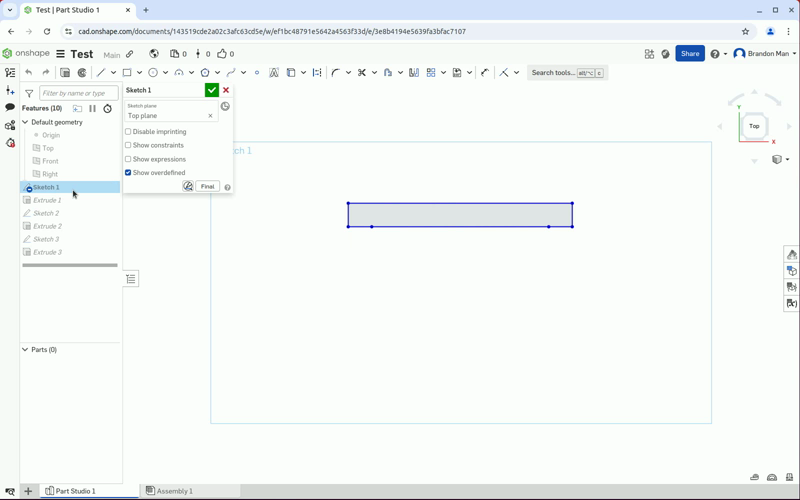
mouse_move(229, 92)
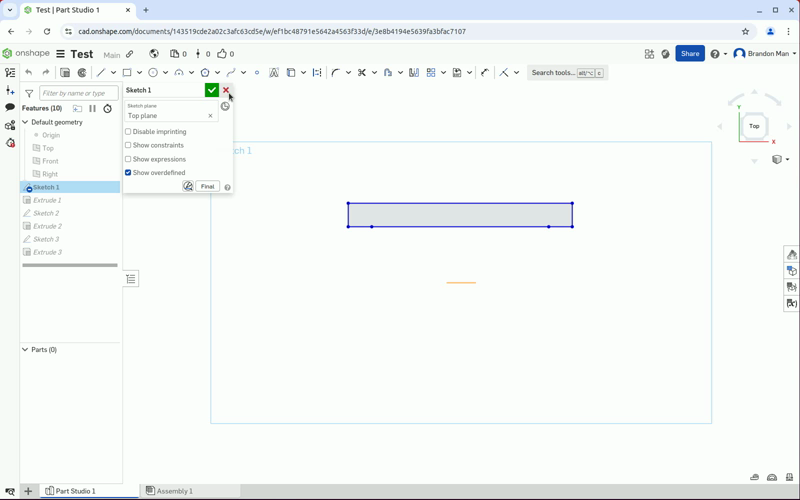
click(229, 92)
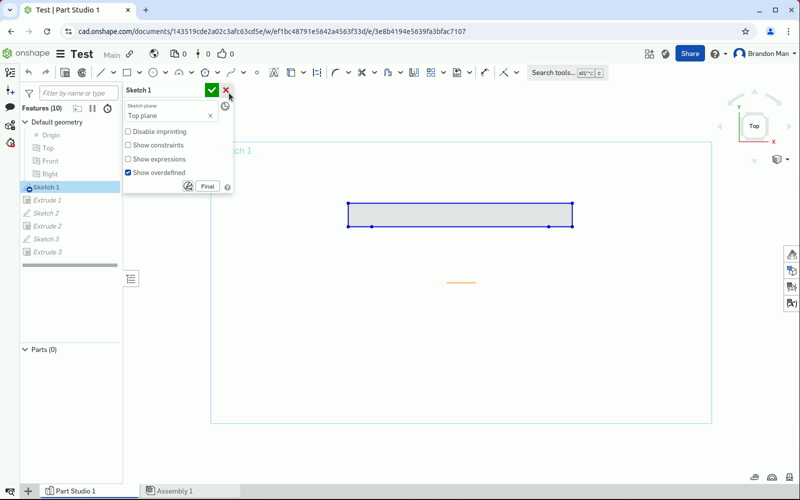
key(shift+s)
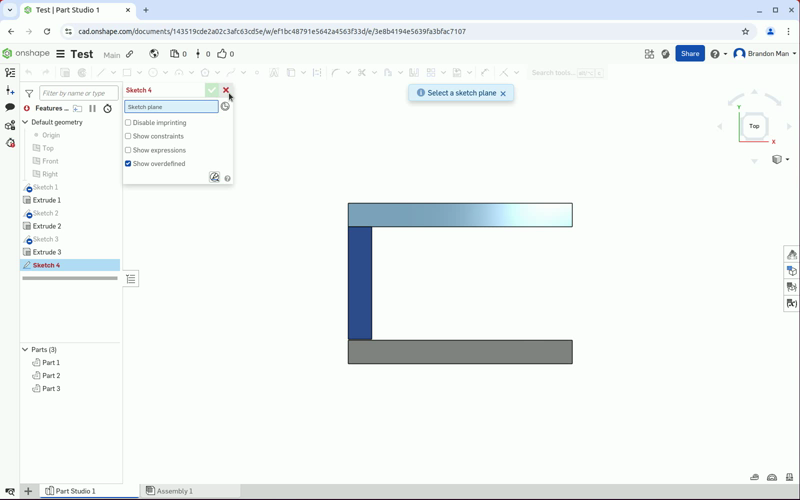
mouse_move(73, 150)
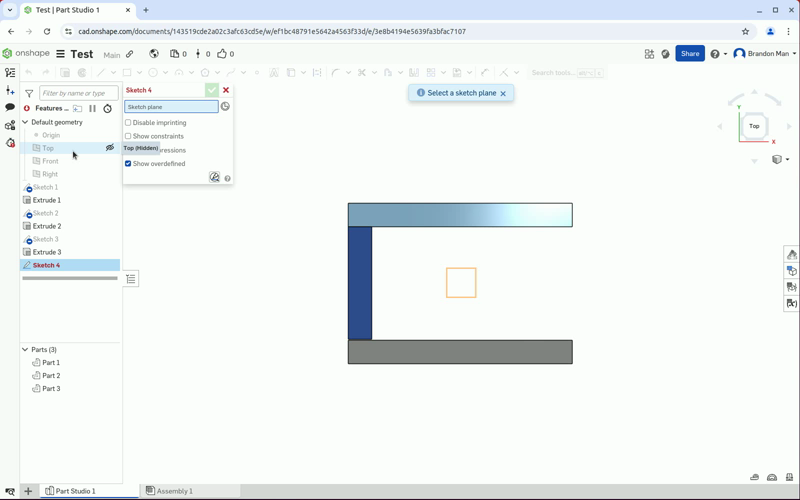
click(73, 150)
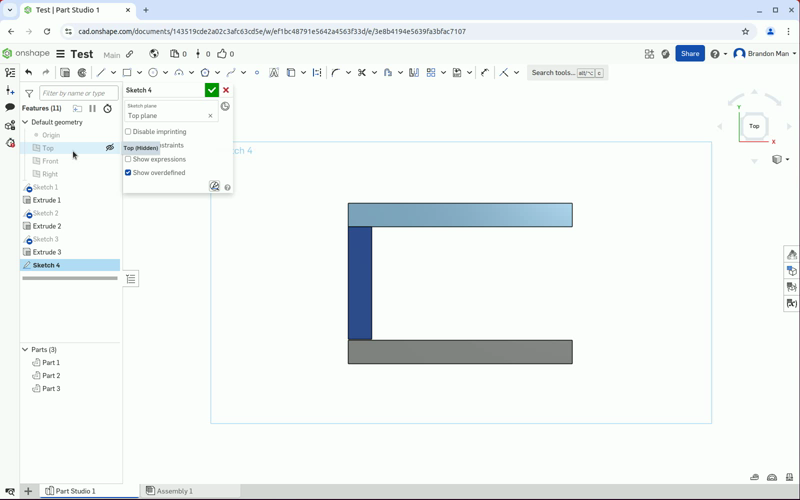
mouse_move(73, 352)
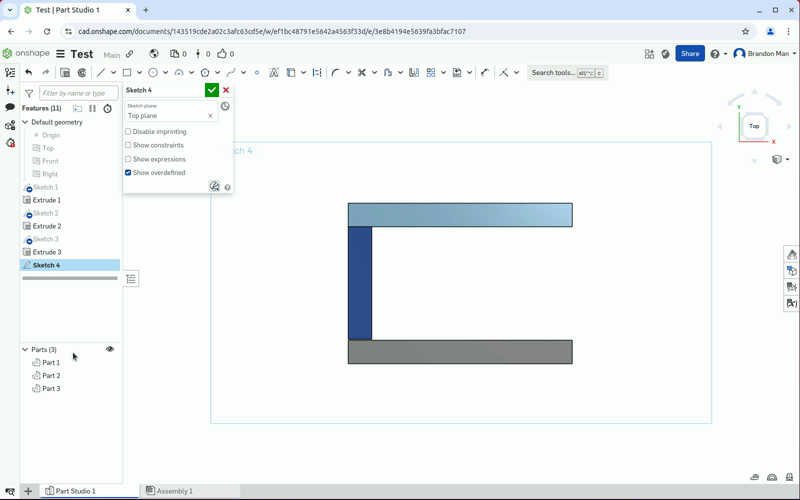
key(y)
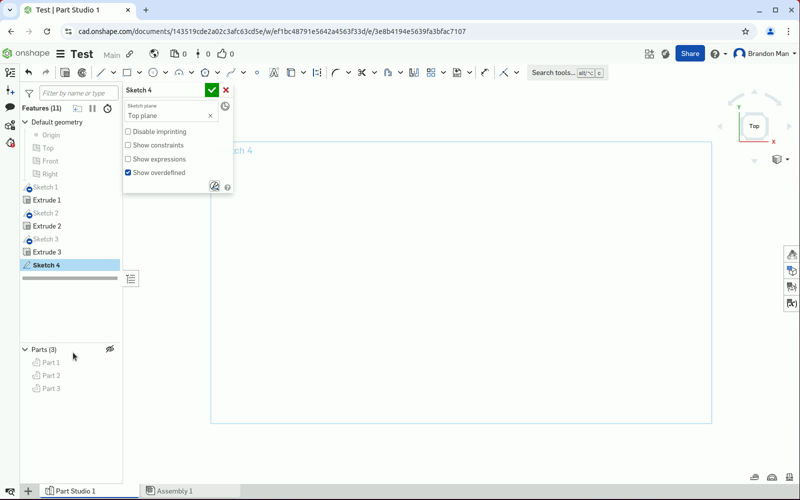
key(l)
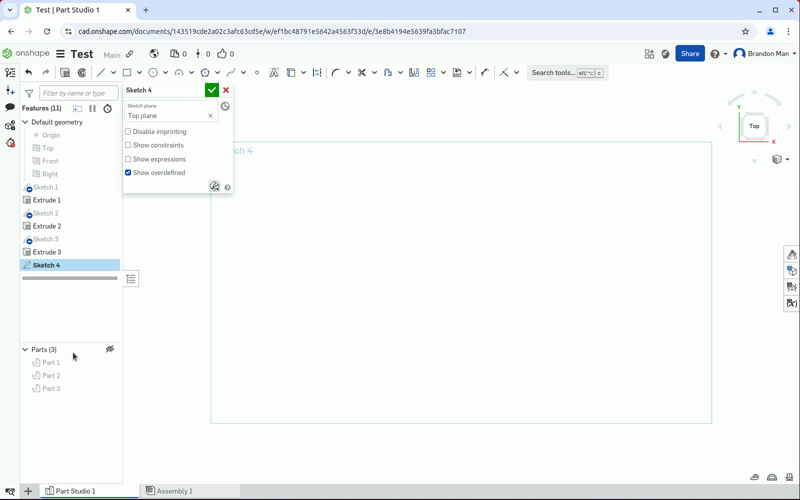
key_down(shift)
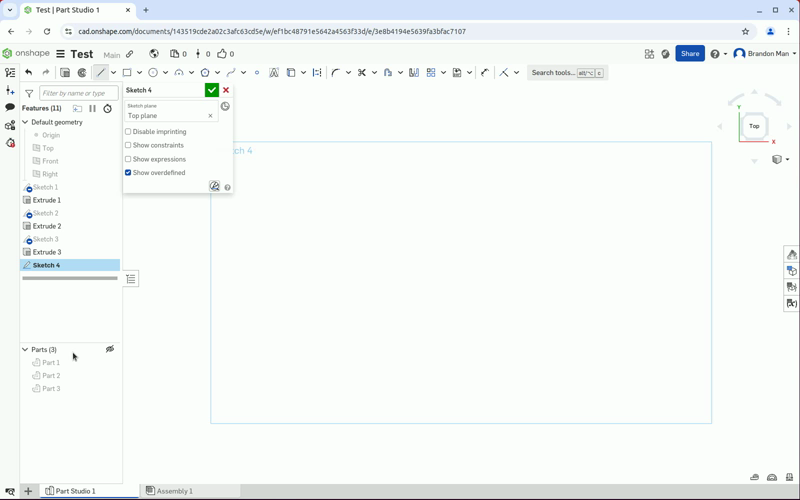
mouse_move(548, 339)
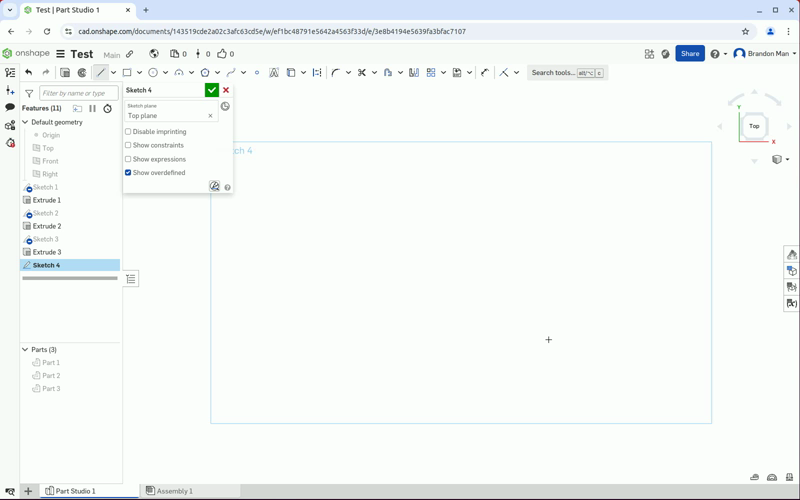
click(548, 339)
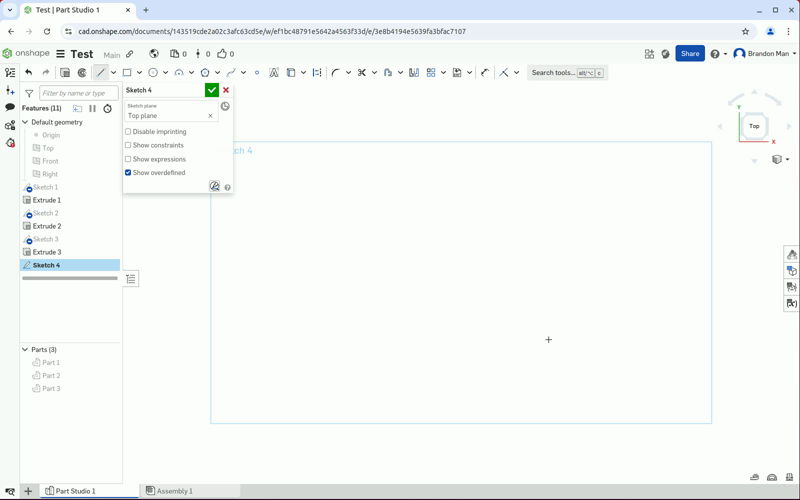
key_up(shift)
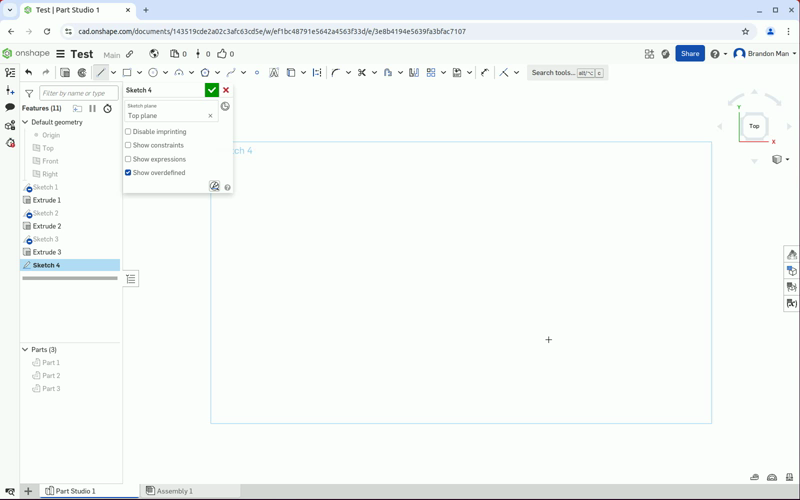
key_down(shift)
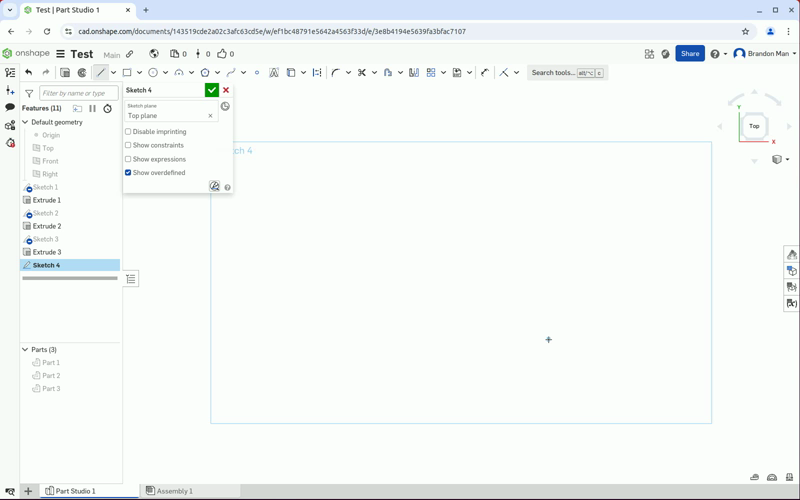
mouse_move(578, 339)
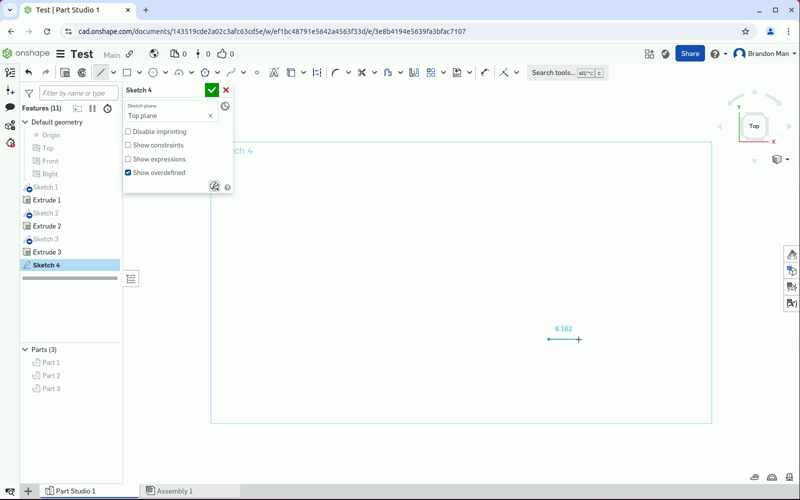
mouse_move(572, 339)
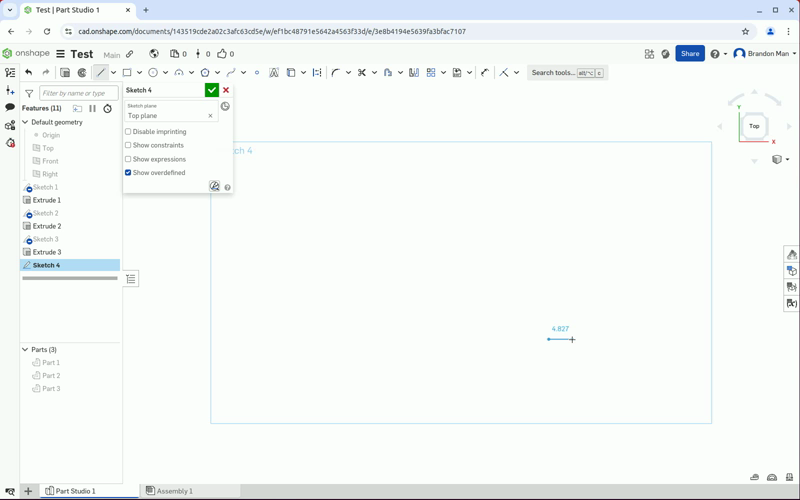
click(572, 339)
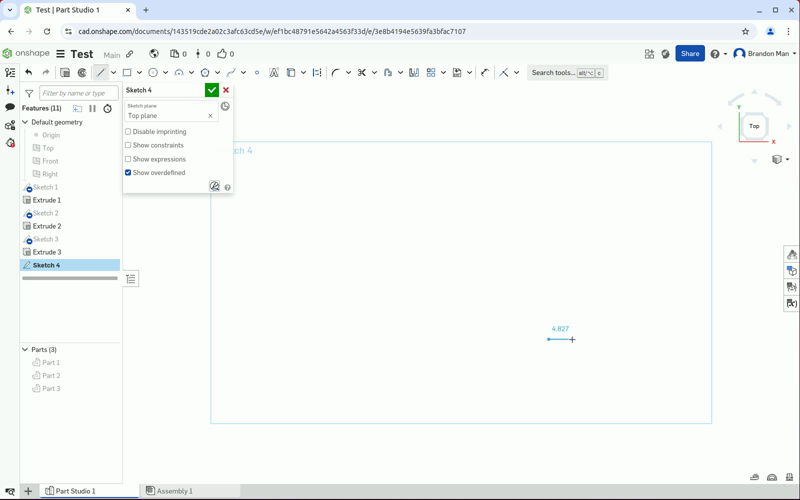
key_up(shift)
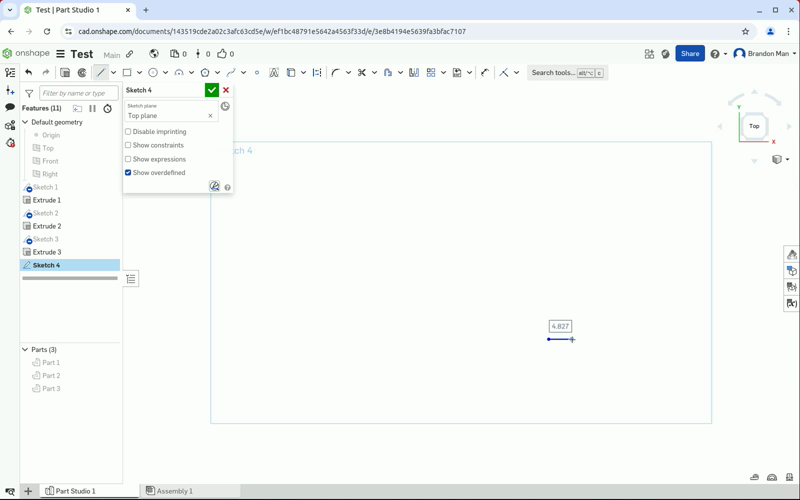
key_down(shift)
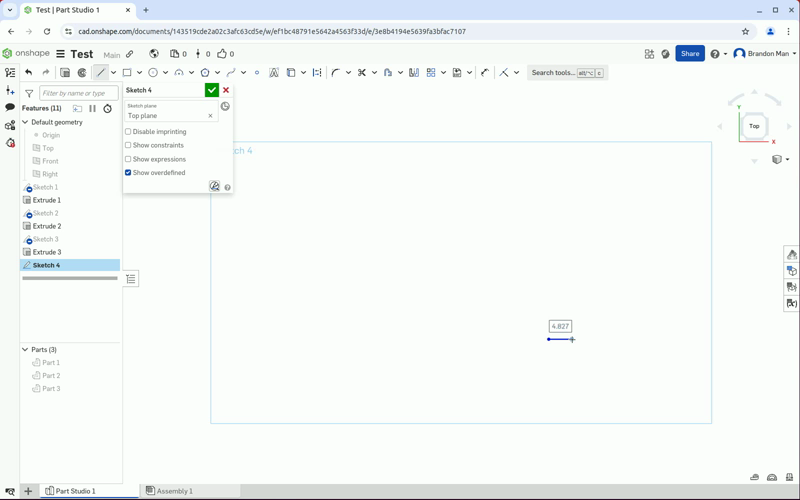
mouse_move(572, 226)
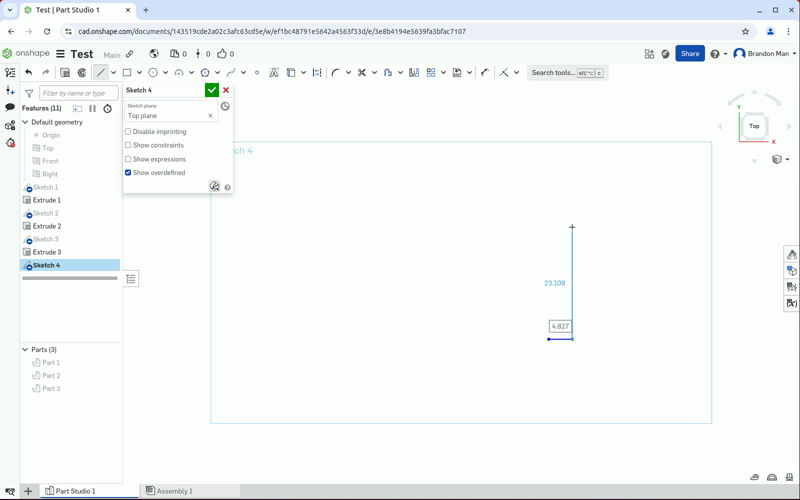
click(572, 226)
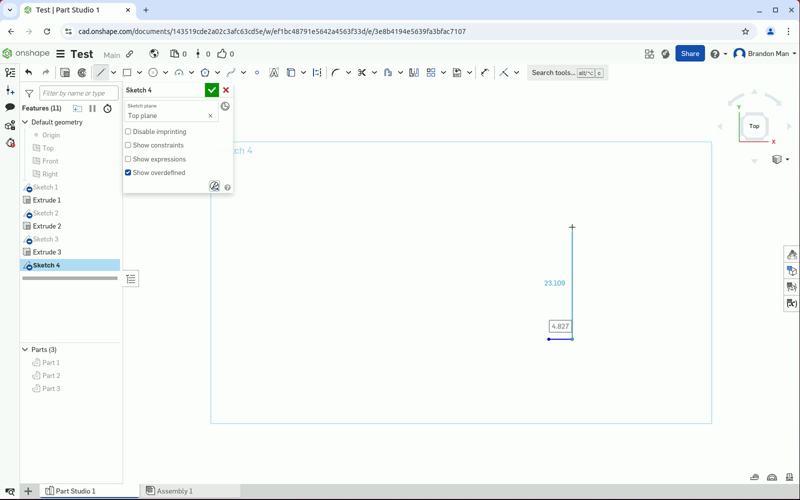
key_up(shift)
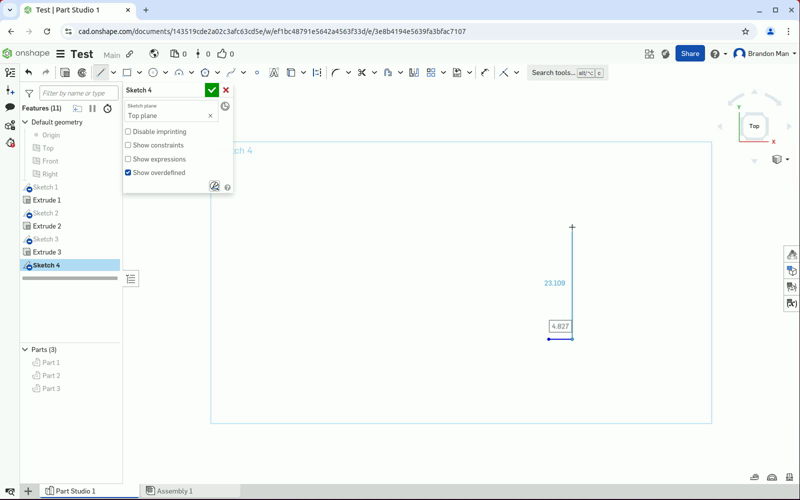
key_down(shift)
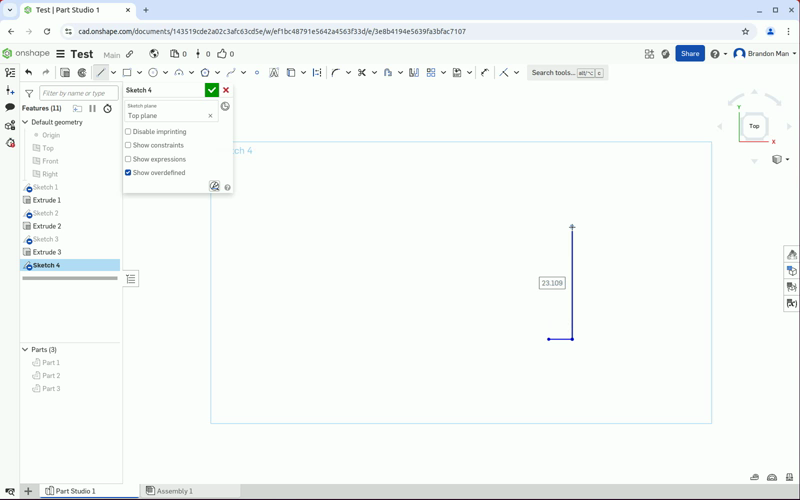
mouse_move(589, 226)
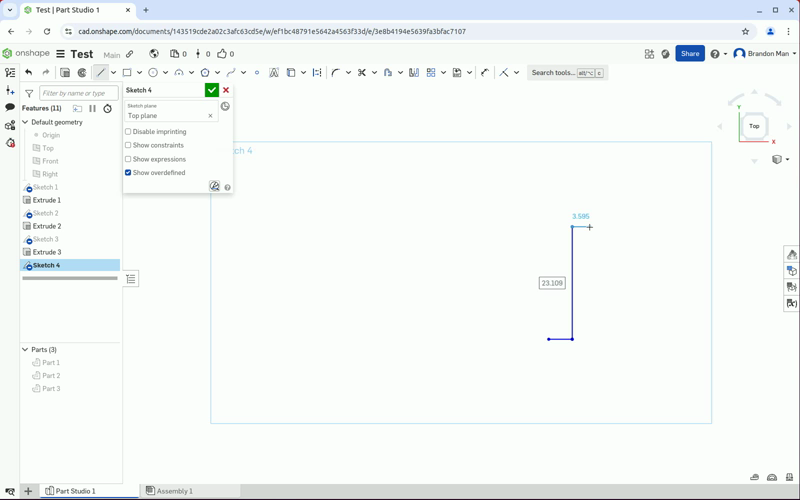
mouse_move(548, 226)
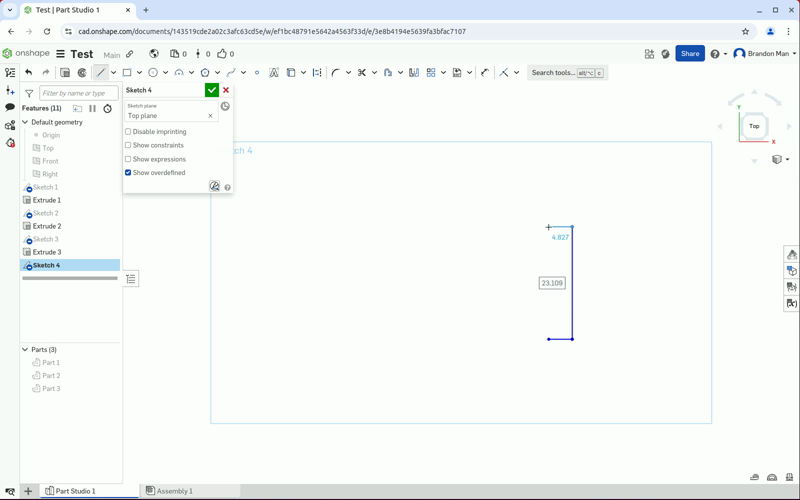
click(548, 226)
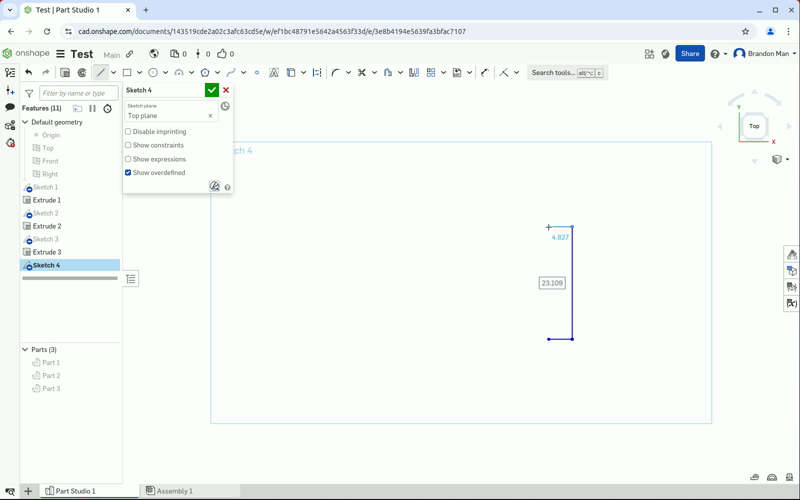
key_up(shift)
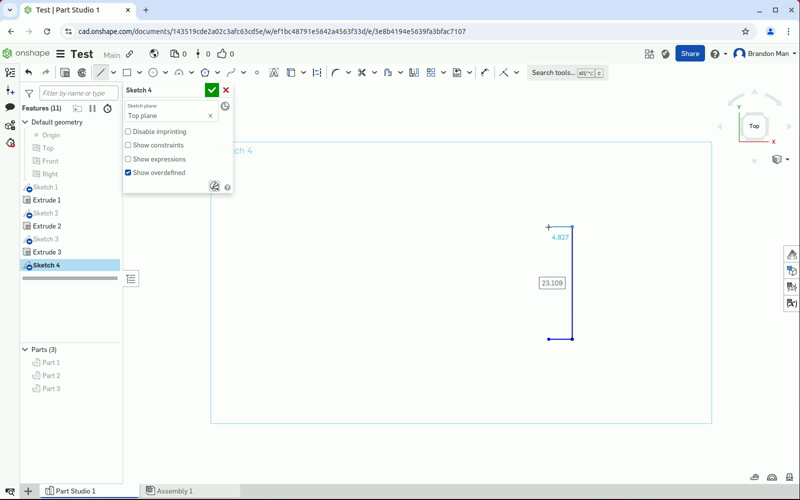
key_down(shift)
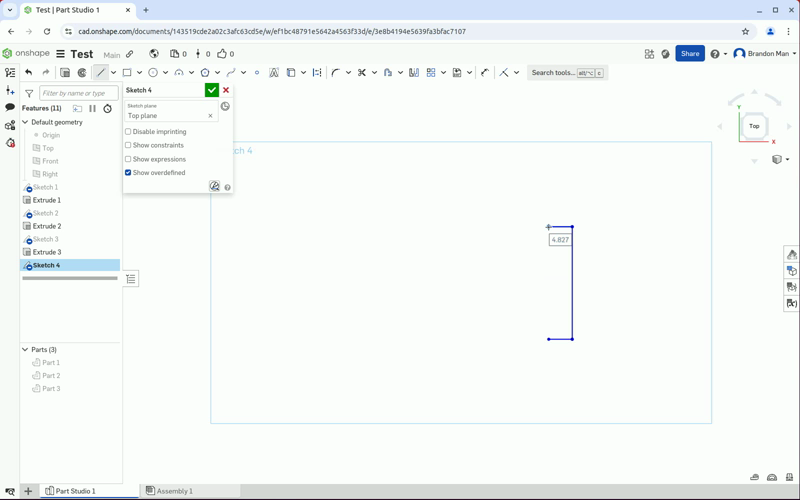
mouse_move(548, 339)
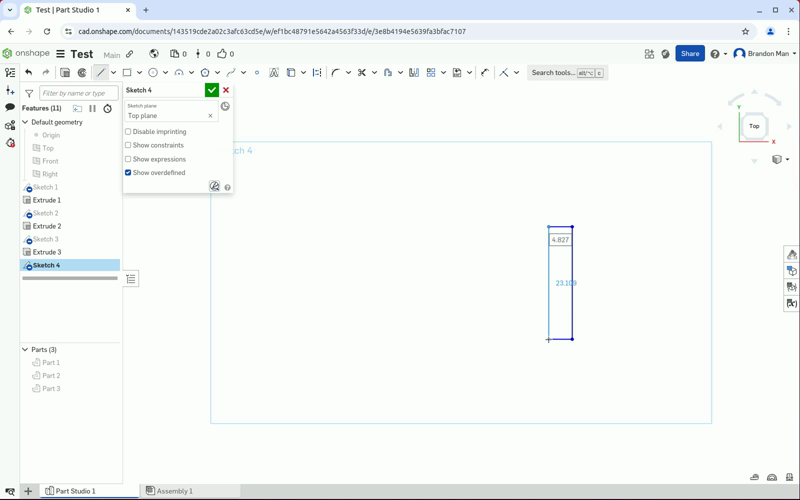
key_up(shift)
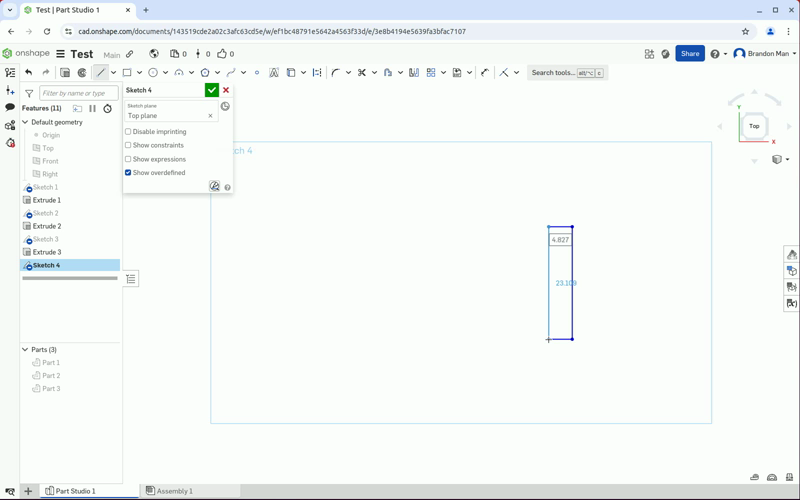
click(548, 339)
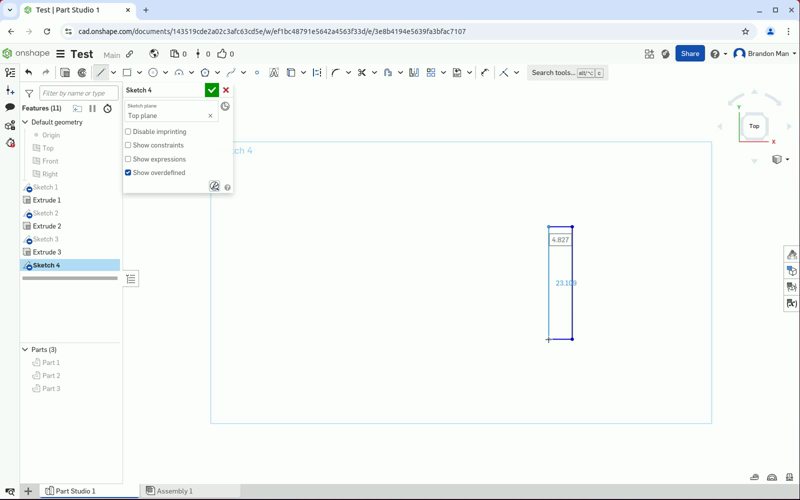
key(esc)
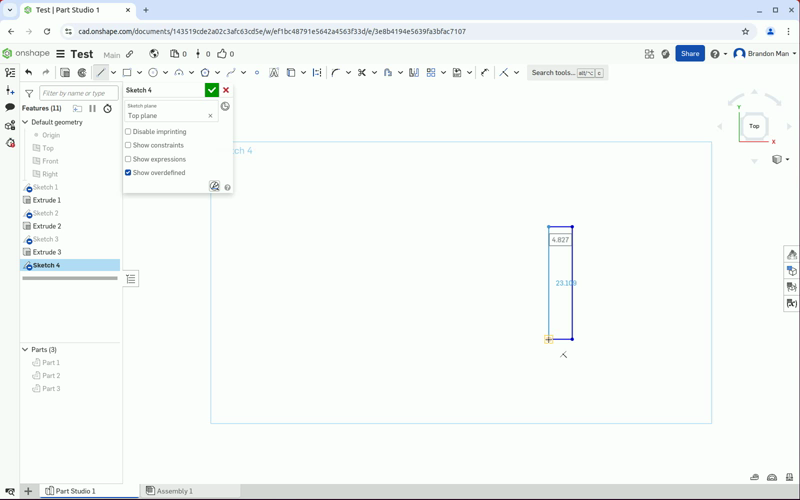
mouse_move(570, 314)
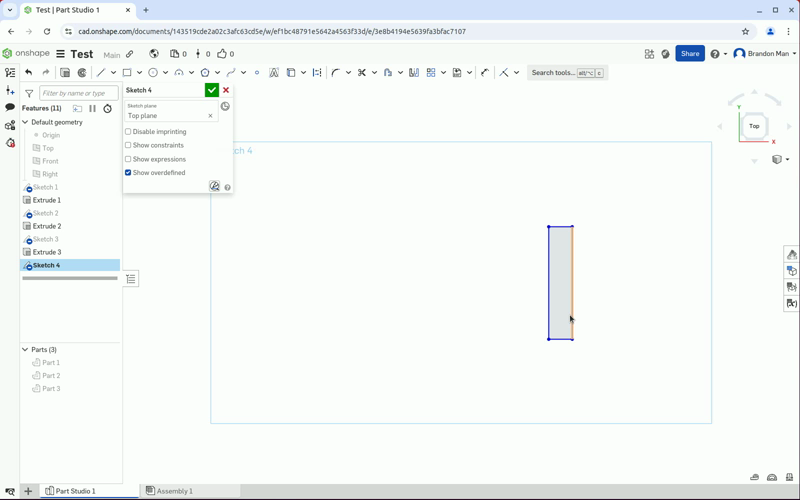
click(570, 314)
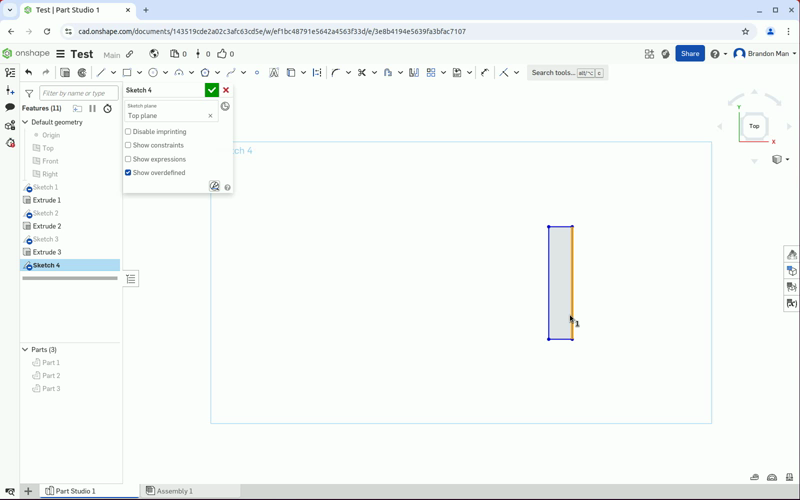
mouse_move(73, 352)
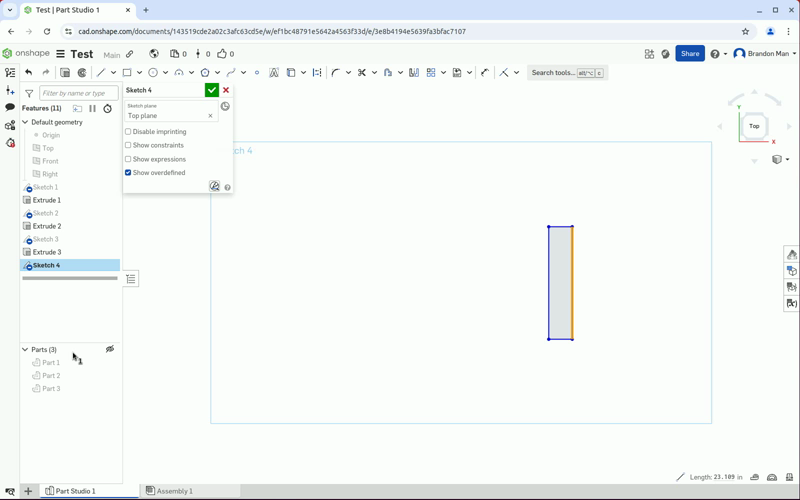
key(shift+y)
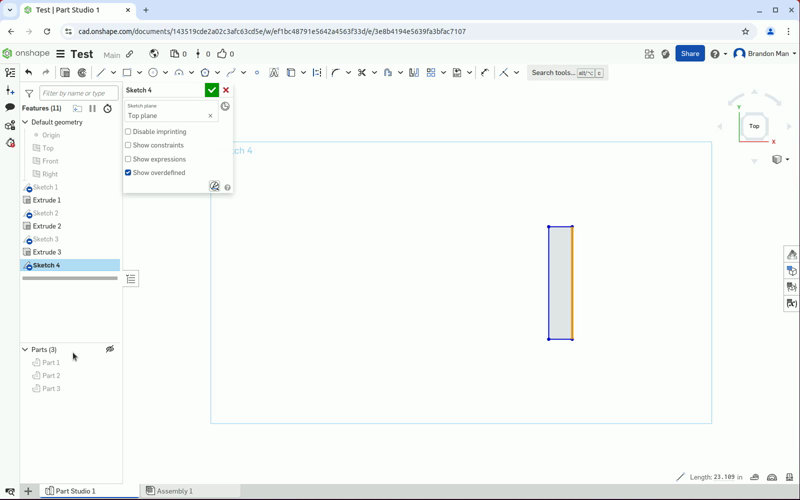
key(shift+e)
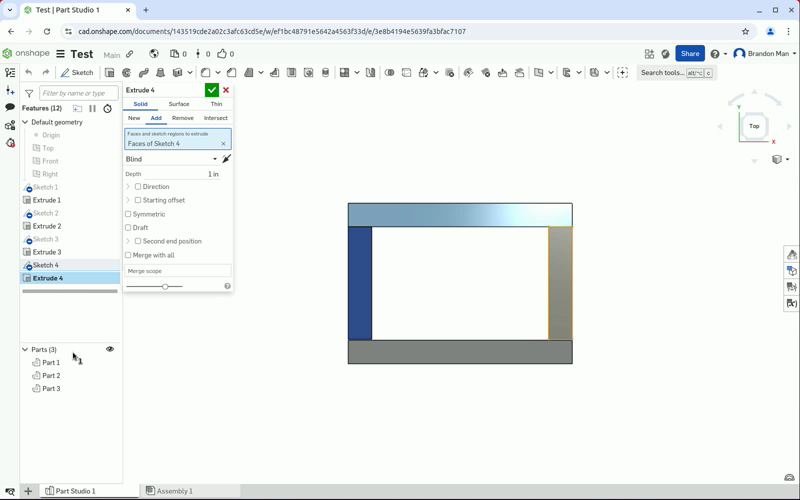
mouse_move(143, 106)
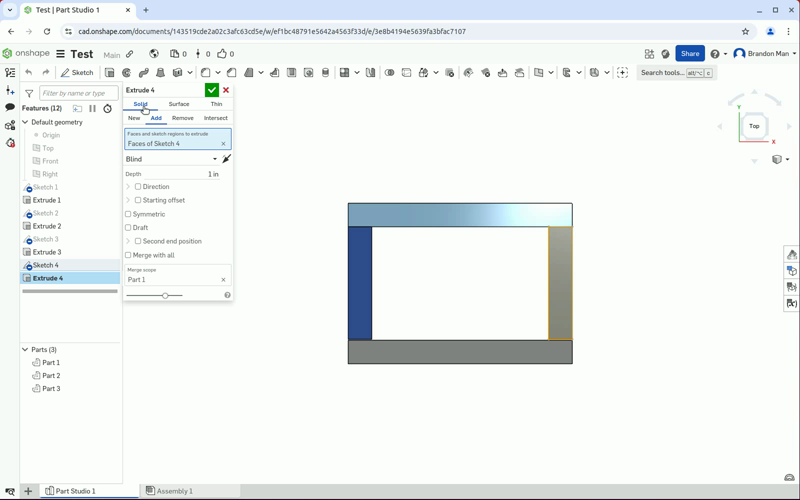
click(143, 106)
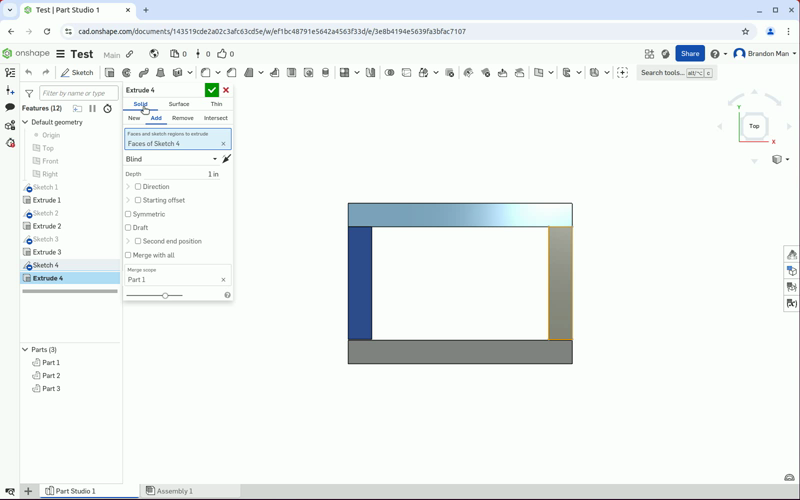
mouse_move(137, 120)
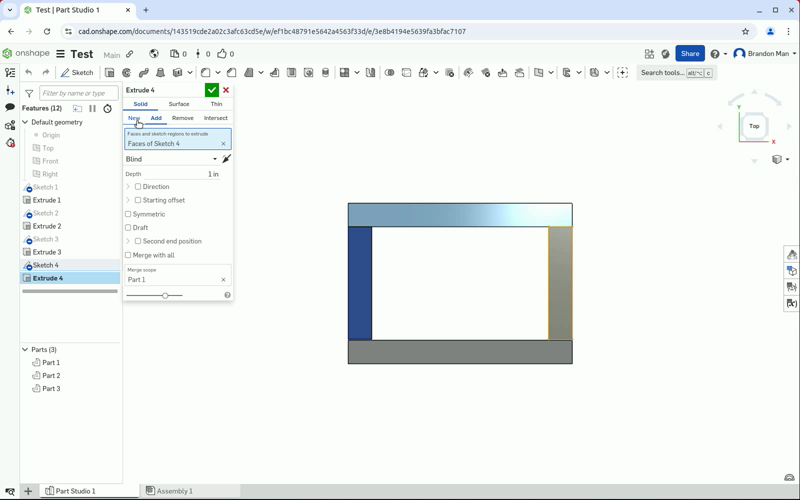
click(137, 120)
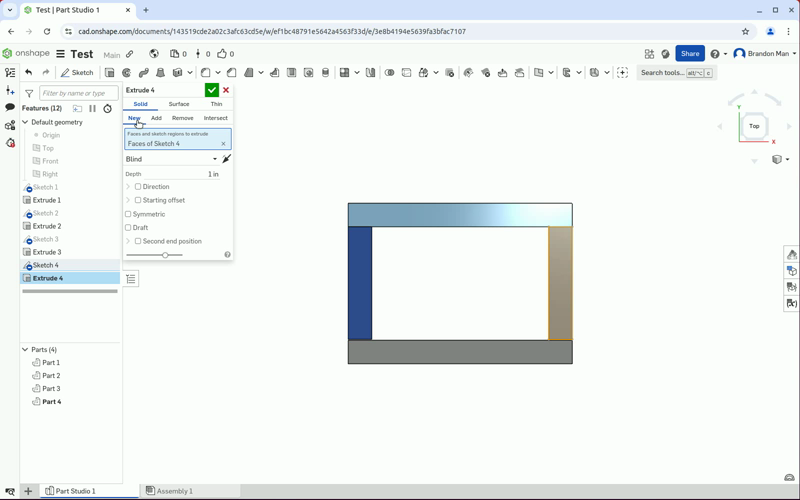
key(tab, 4)
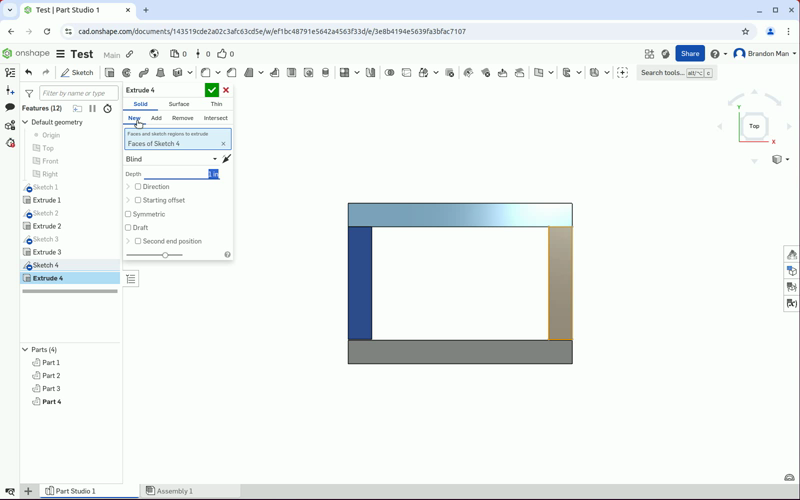
text(23.108)
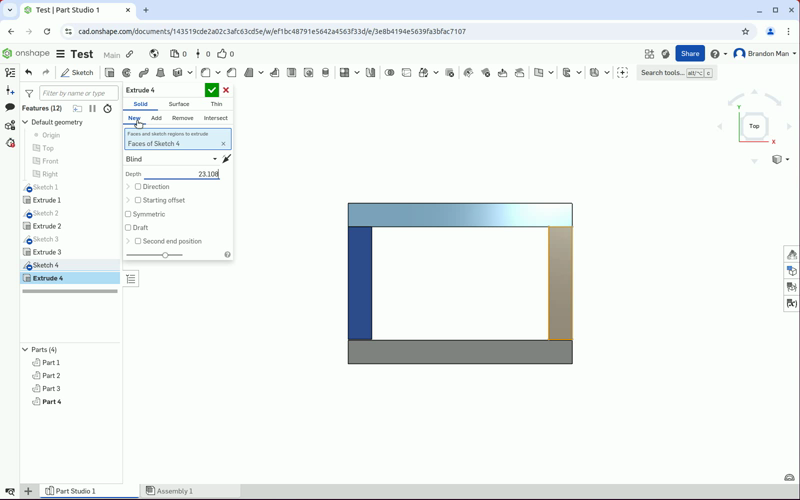
key(enter)
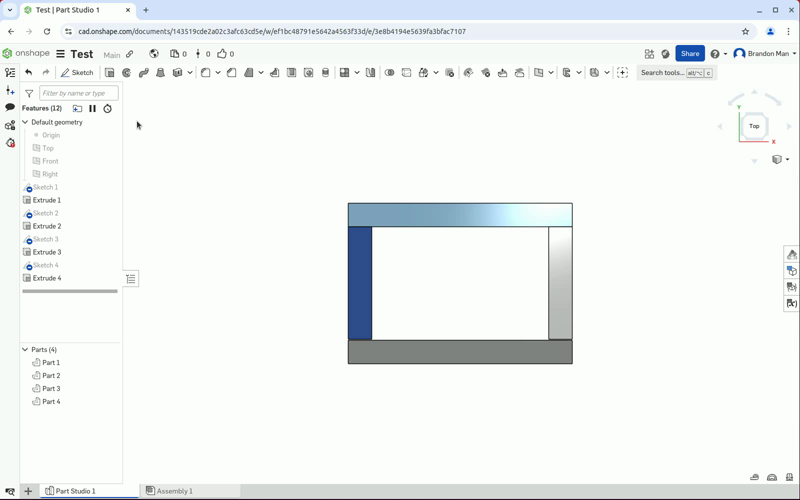
key(shift+h)
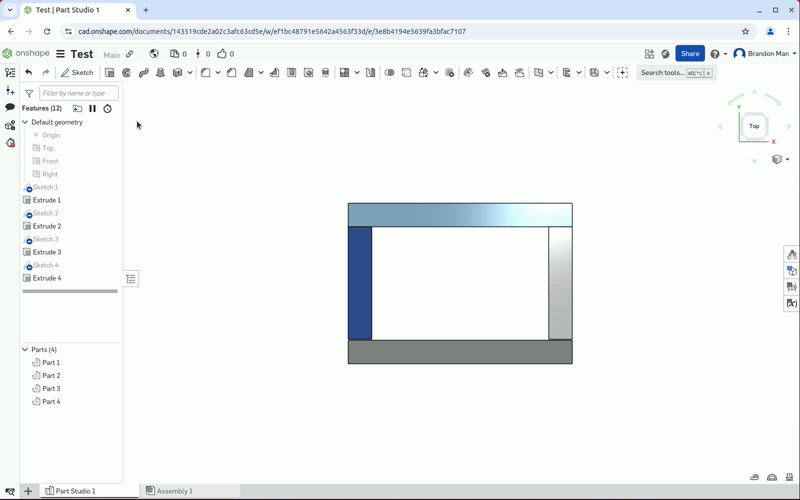
key(shift+h)
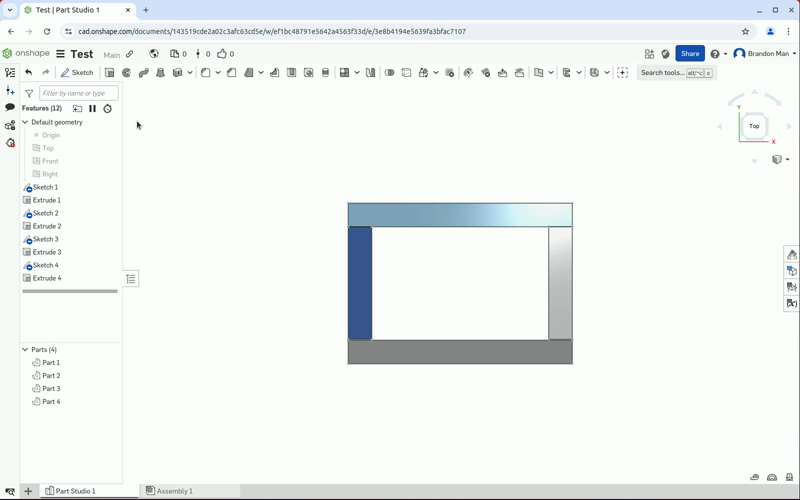
key(shift+7)
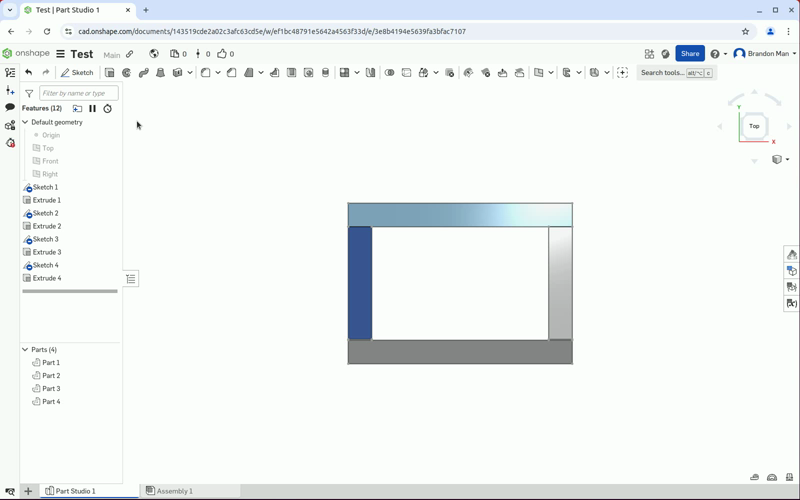
key(up, 3)
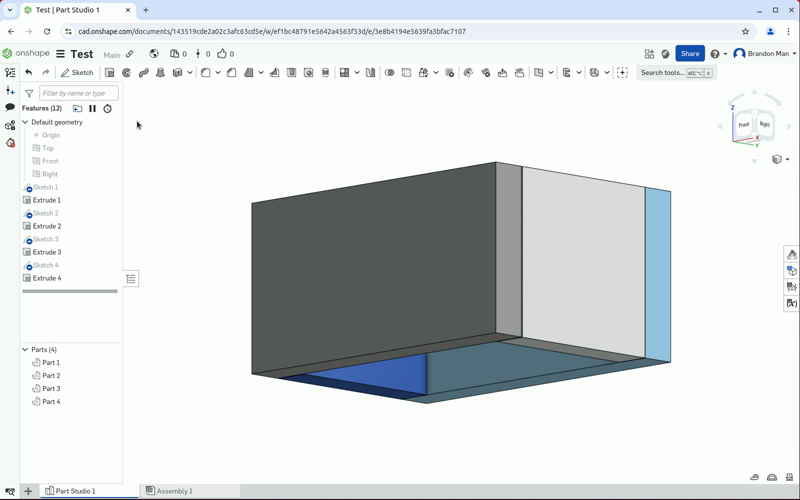
key(left, 3)
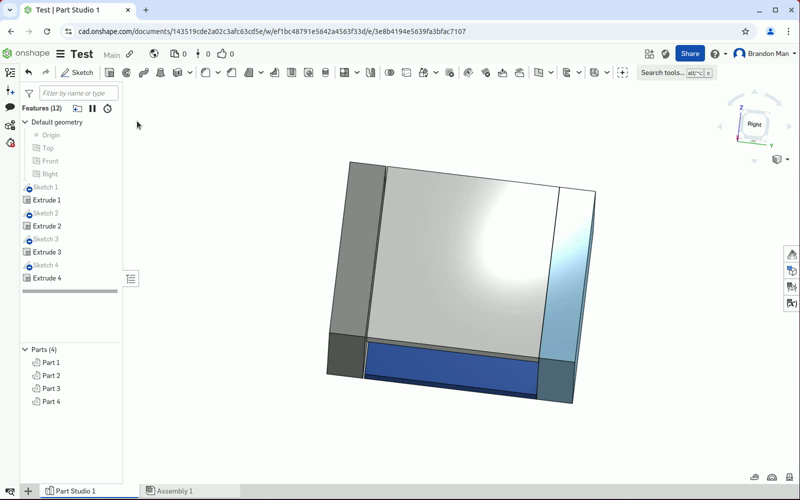
key(right, 3)
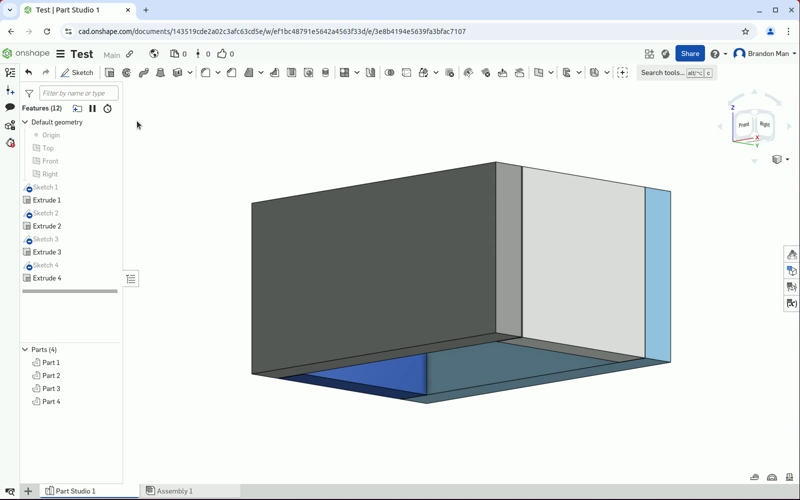
key(down, 3)
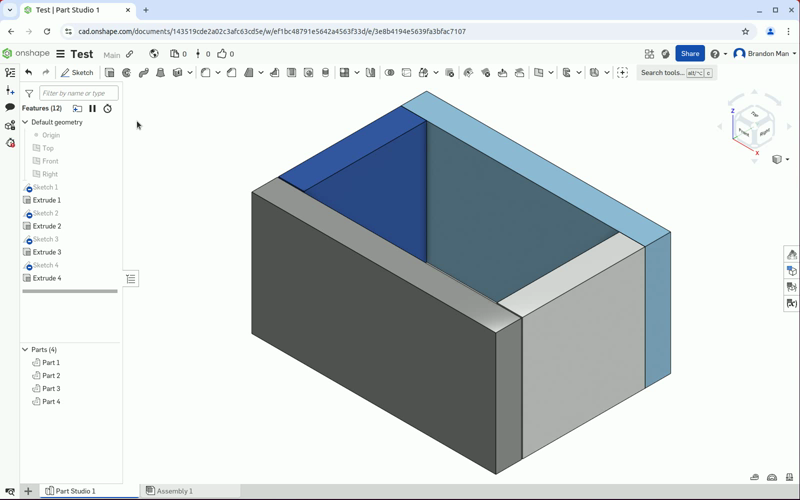
mouse_move(73, 189)
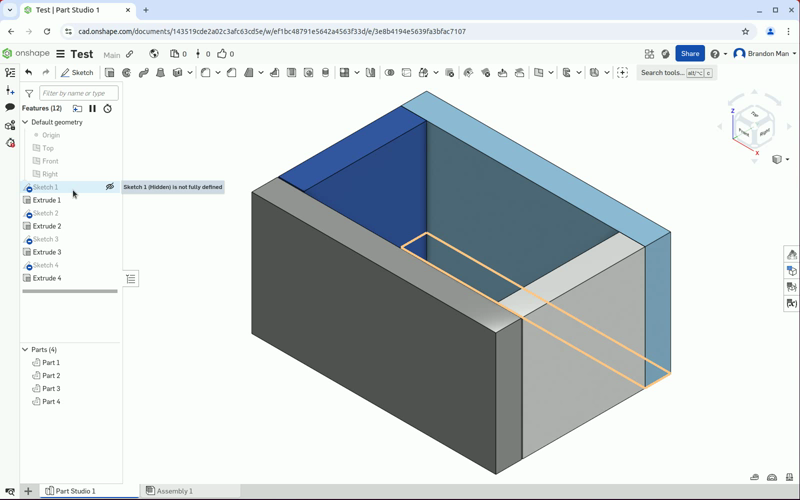
click(73, 189)